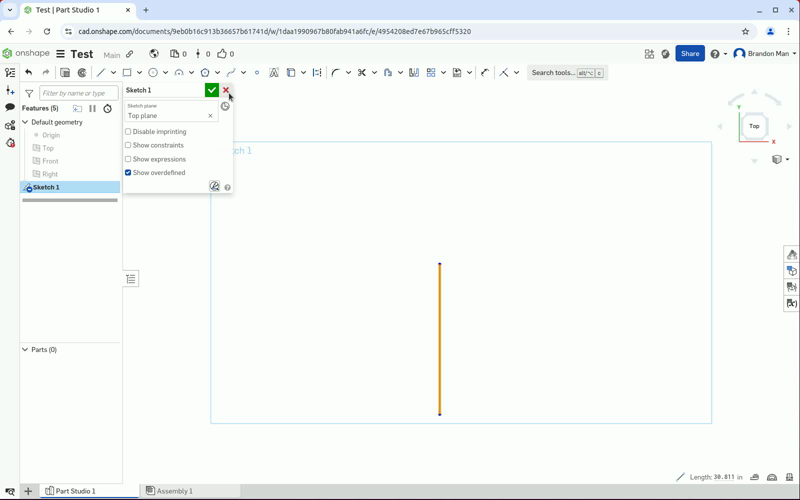
key(shift+h)
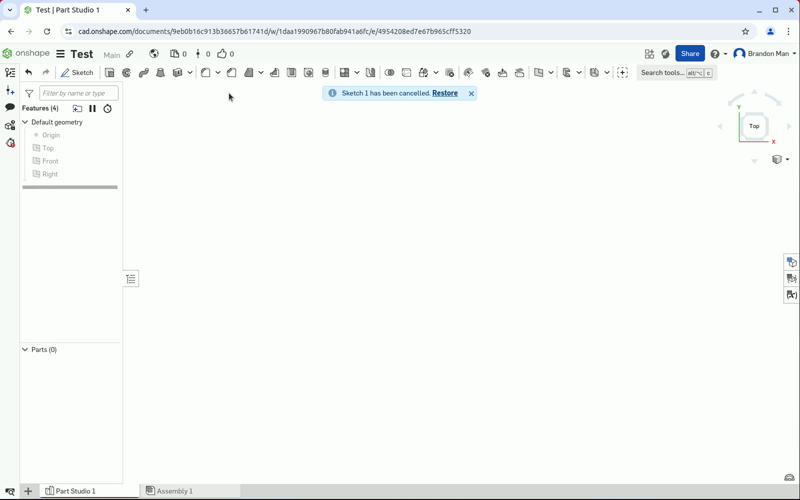
mouse_move(73, 352)
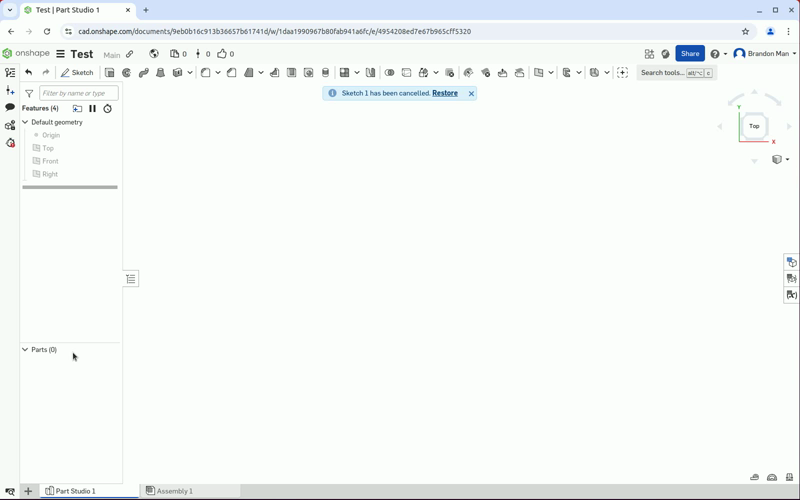
key(y)
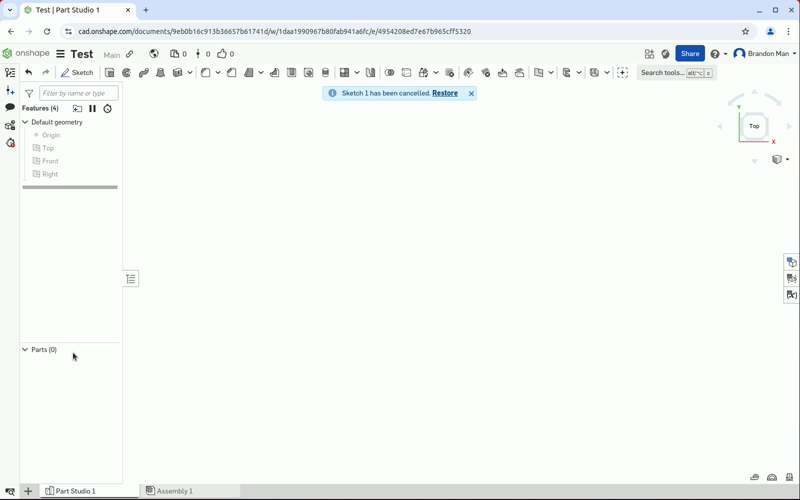
key(shift+p)
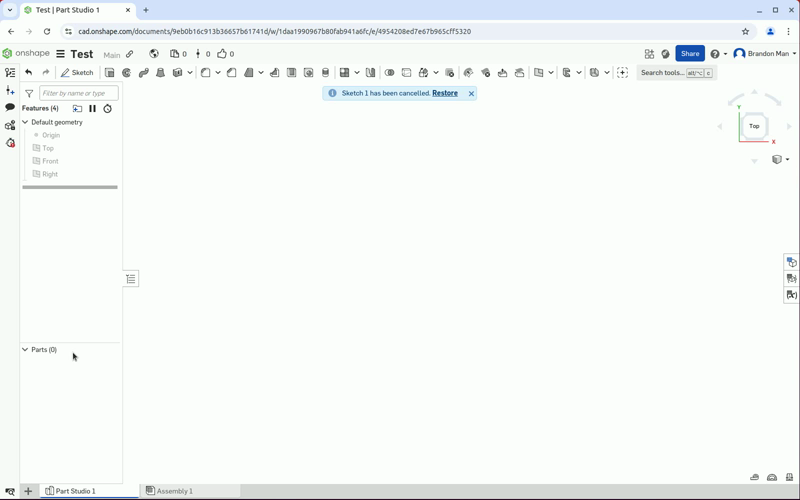
key(space)
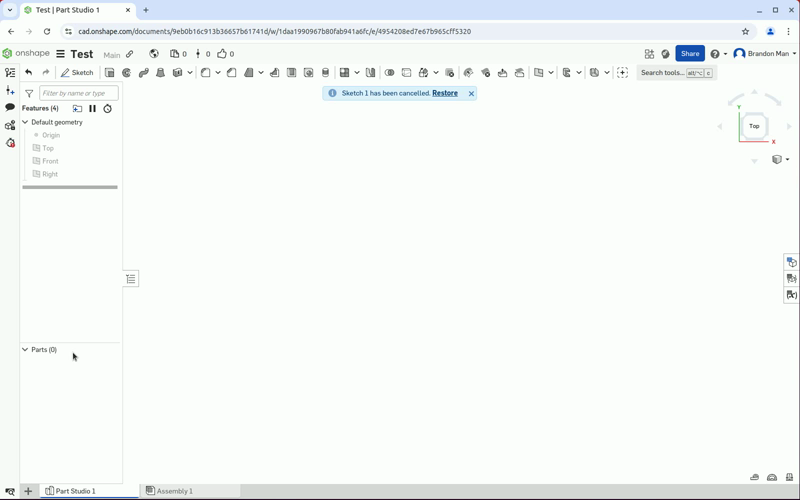
key_down(shift)
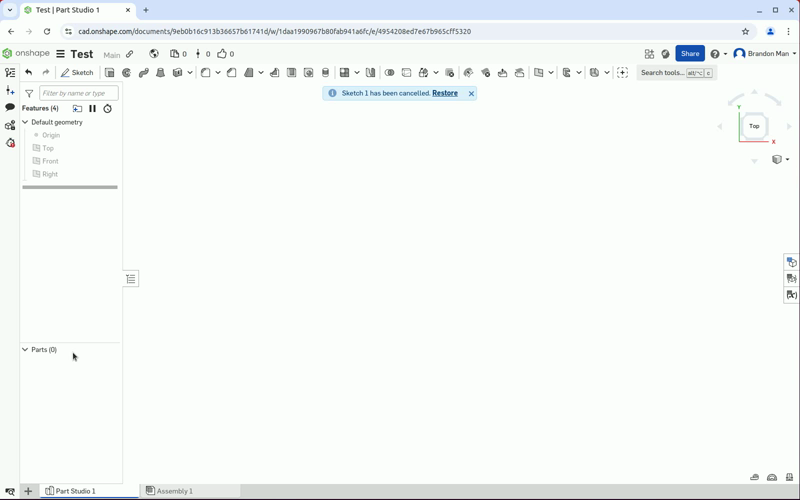
key(up)
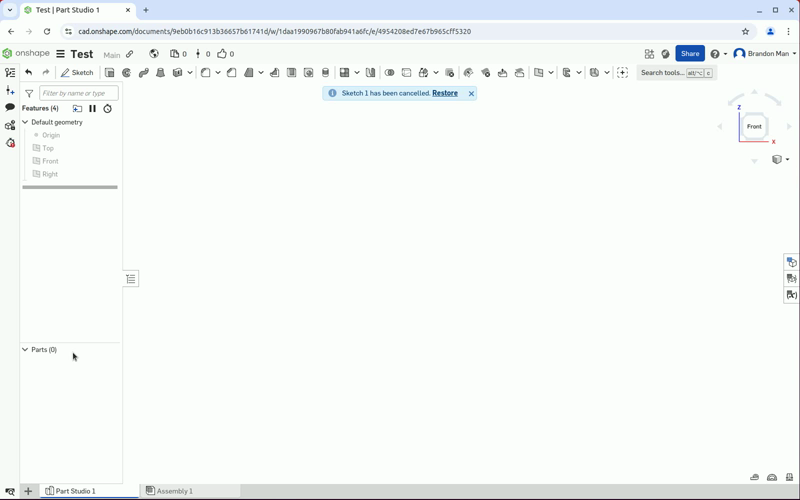
key_up(shift)
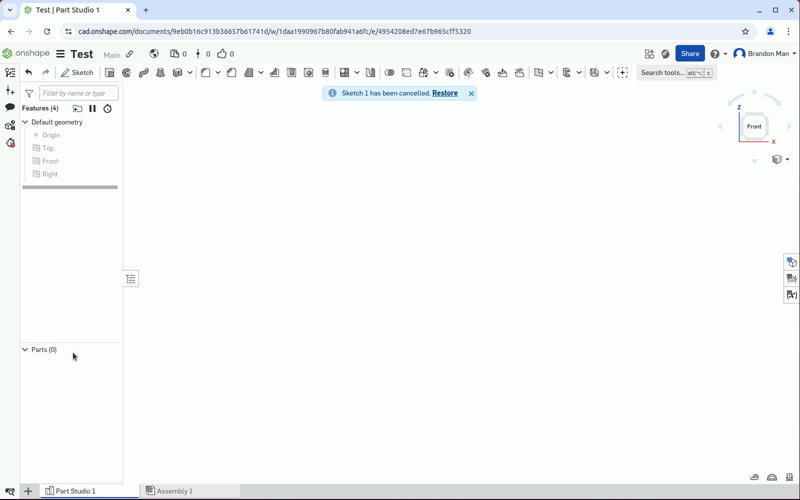
mouse_move(73, 352)
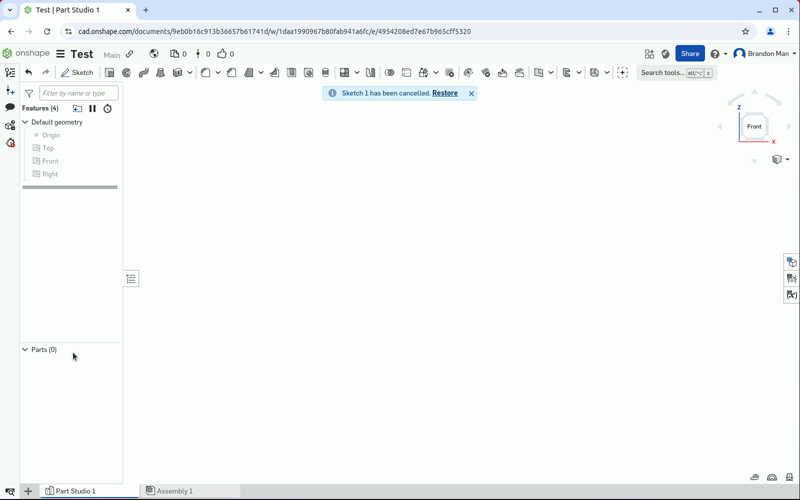
key(shift+y)
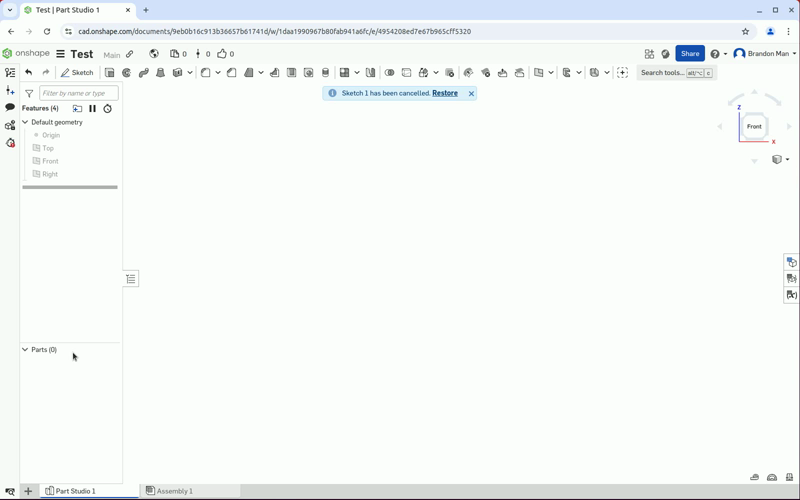
key(shift+s)
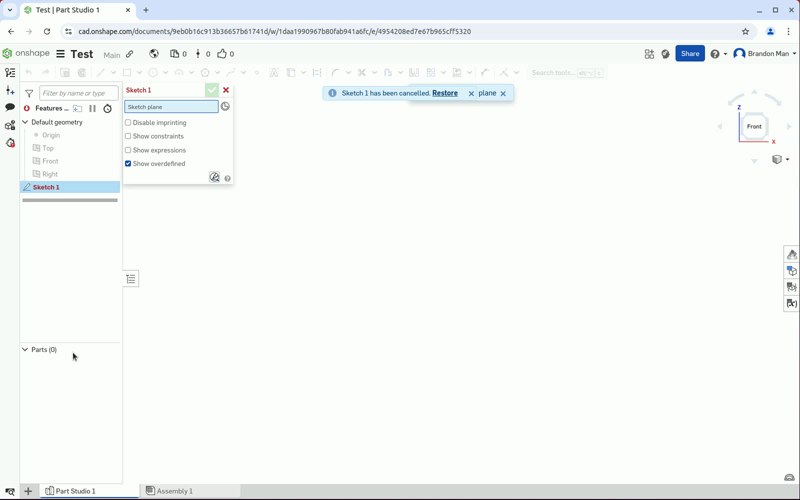
mouse_move(73, 163)
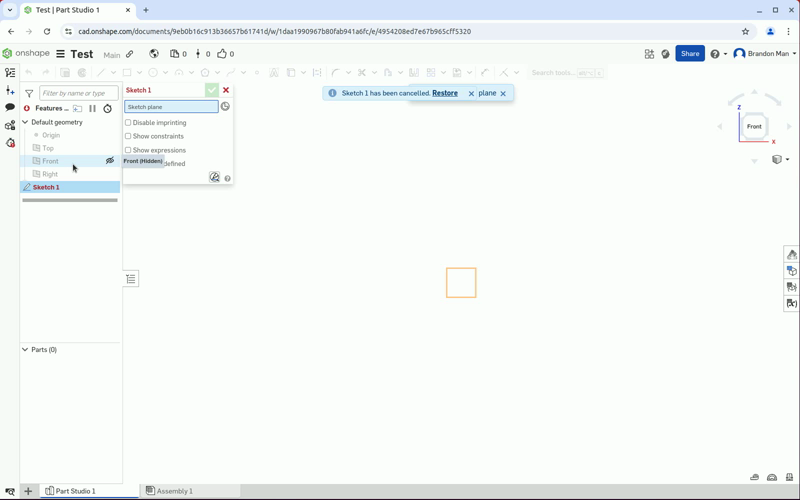
click(73, 163)
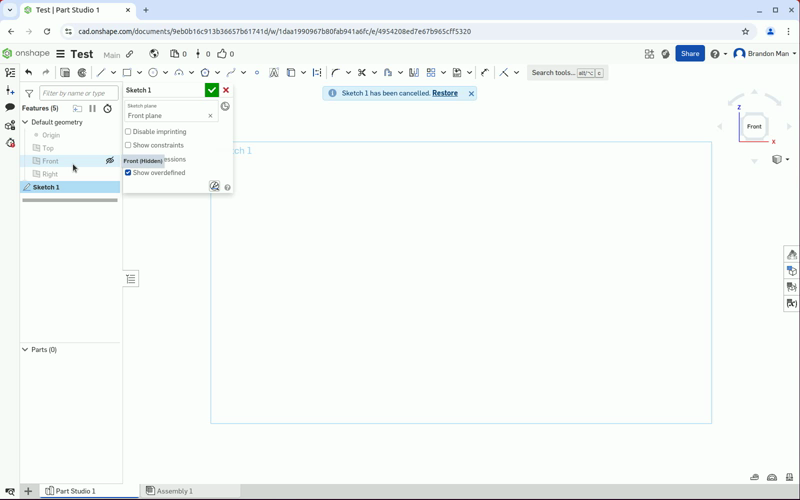
mouse_move(73, 352)
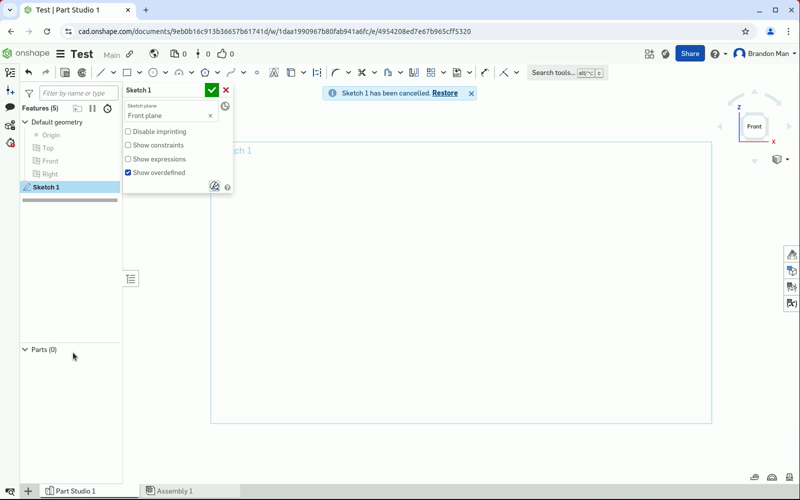
key(y)
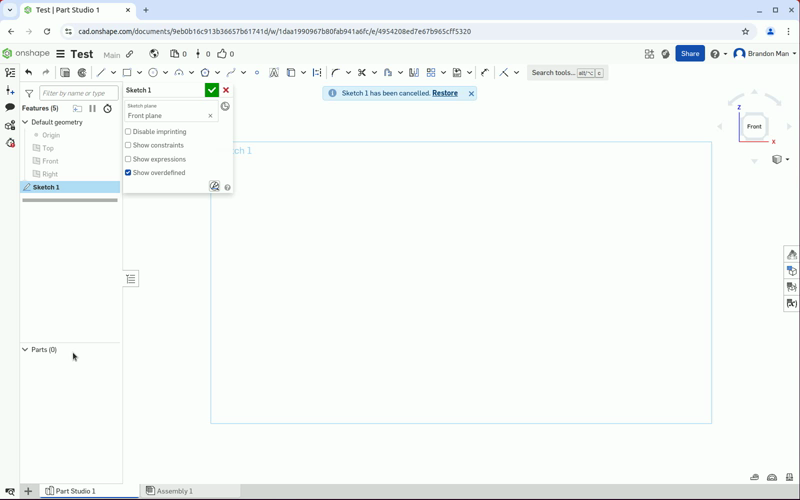
key(l)
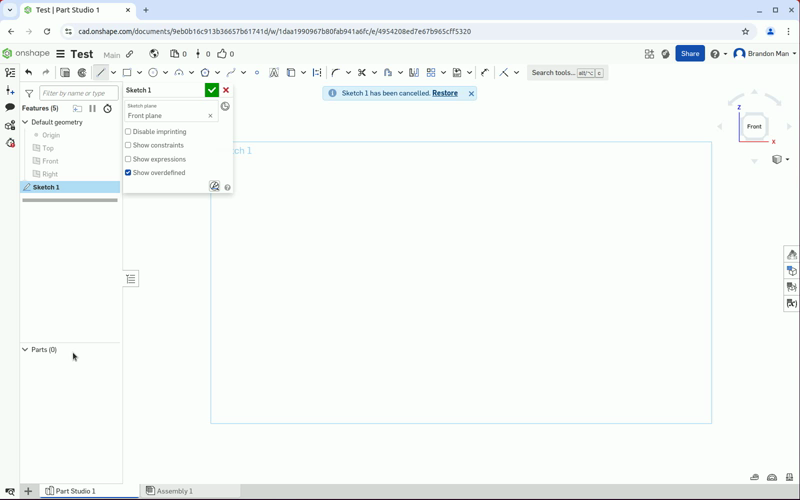
key_down(shift)
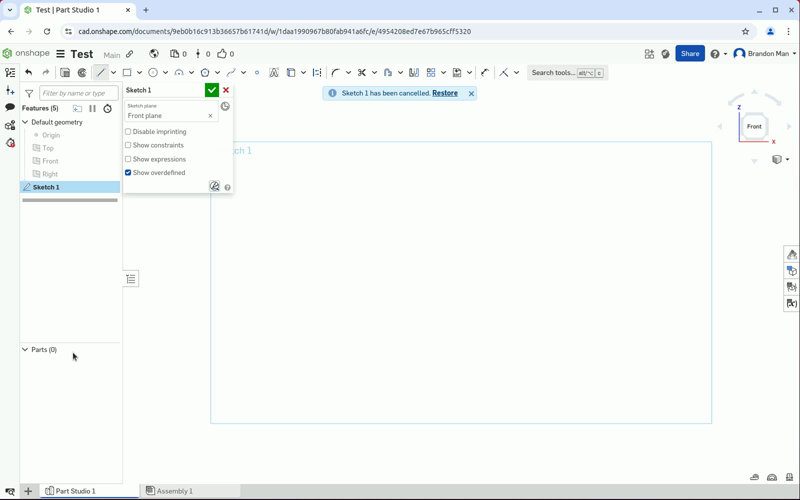
mouse_move(348, 266)
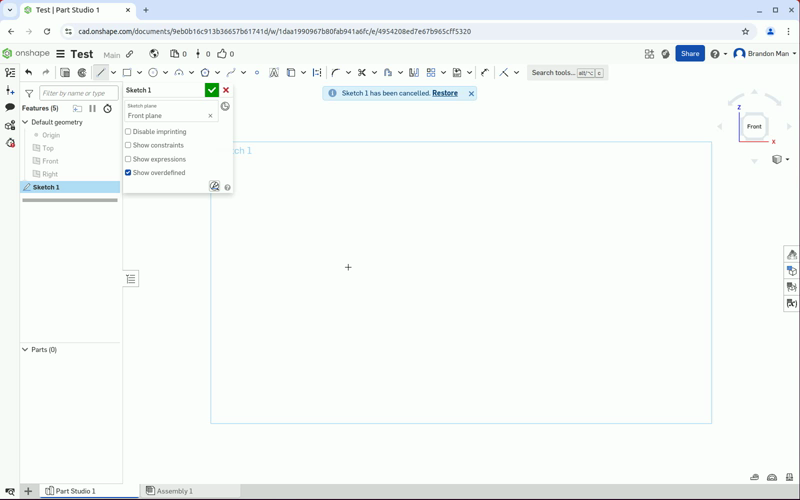
click(348, 266)
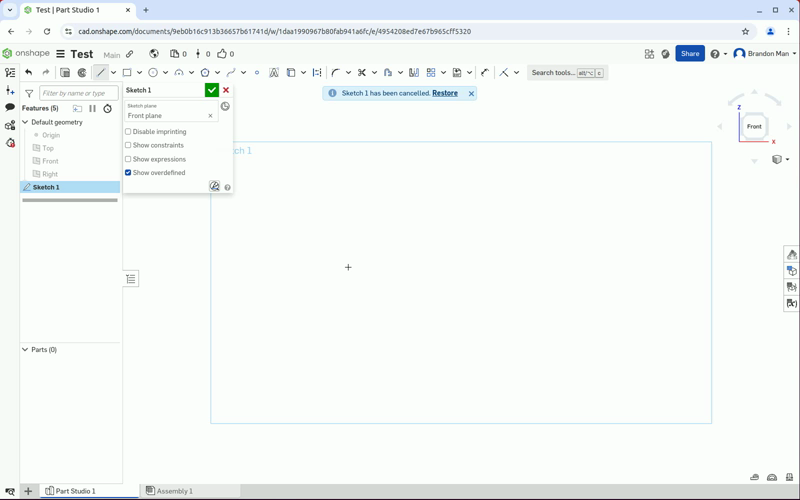
key_up(shift)
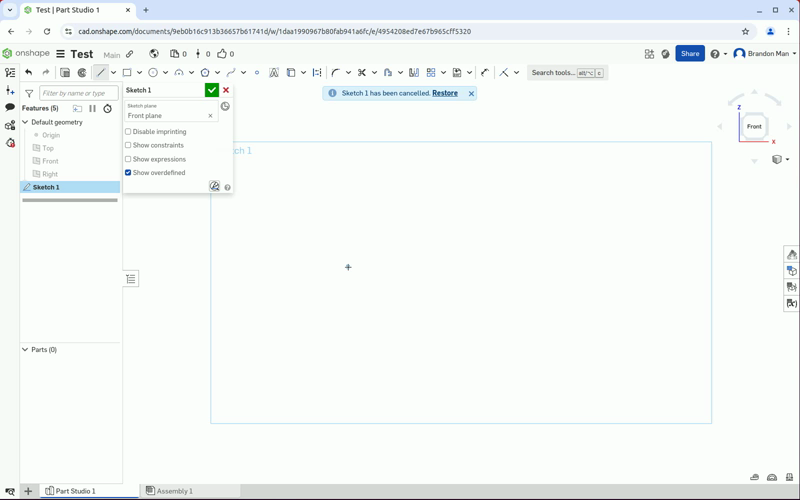
key_down(shift)
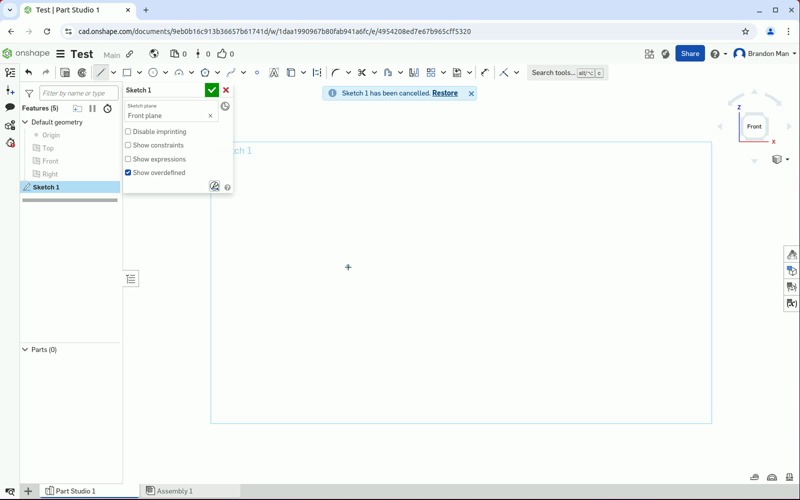
mouse_move(409, 266)
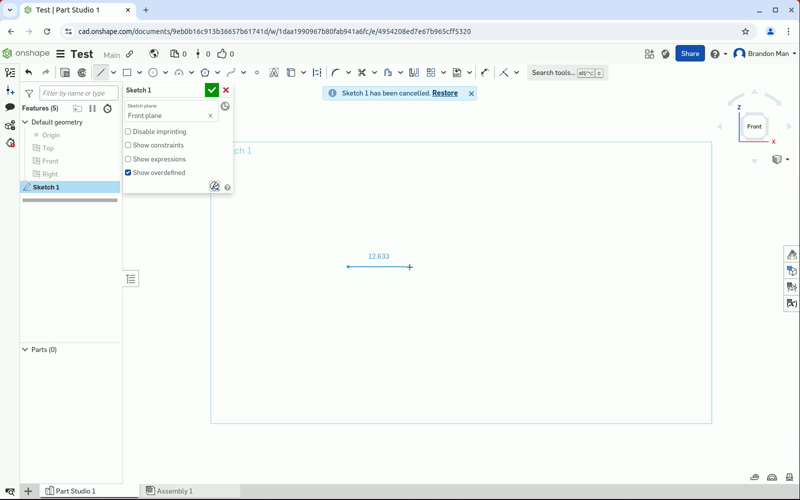
click(409, 266)
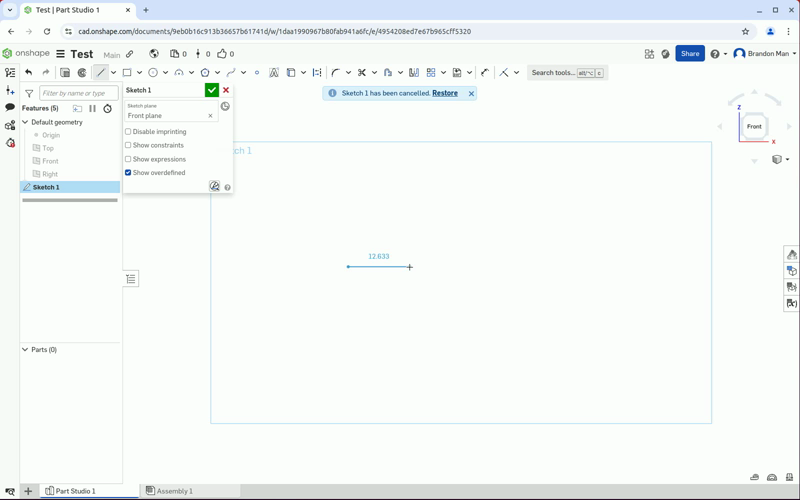
key_up(shift)
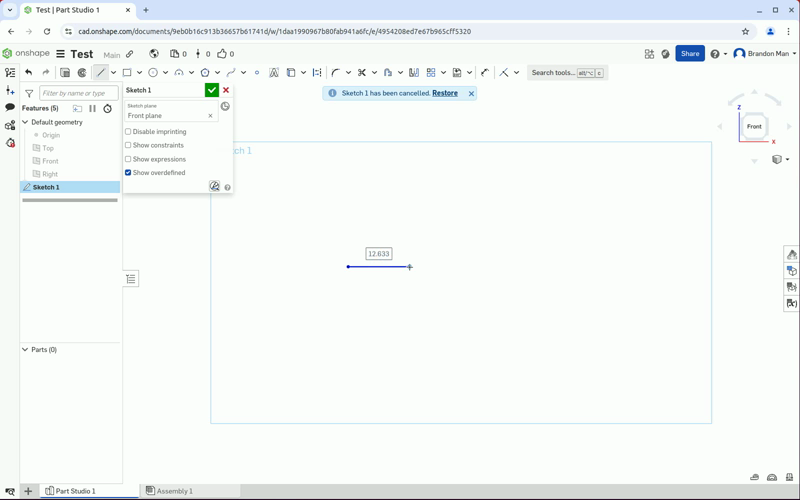
key_down(shift)
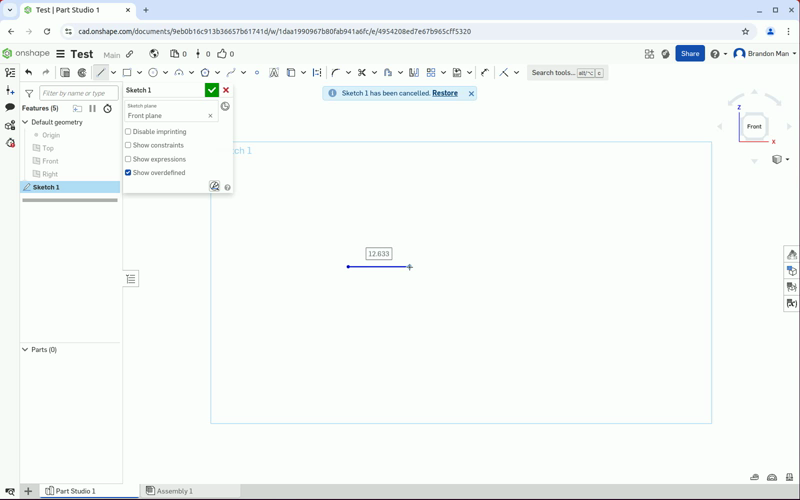
mouse_move(439, 266)
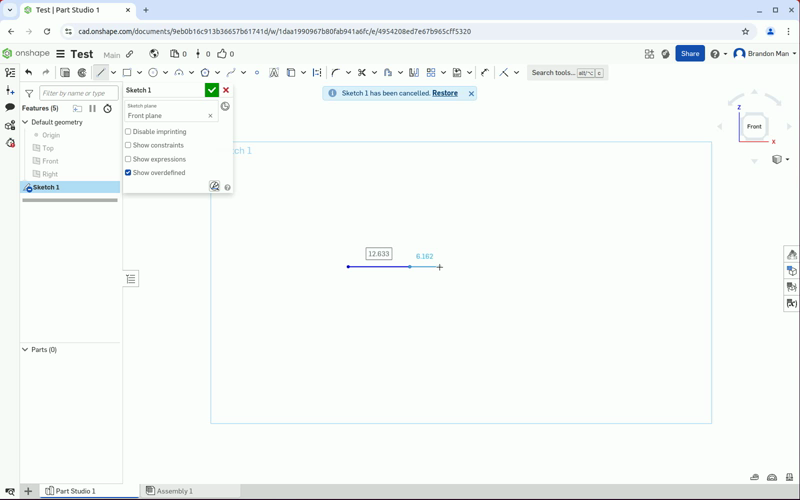
mouse_move(409, 211)
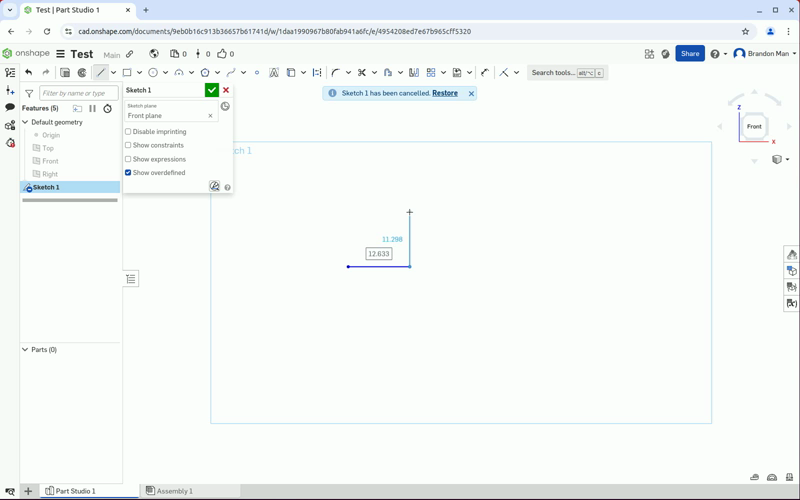
click(409, 211)
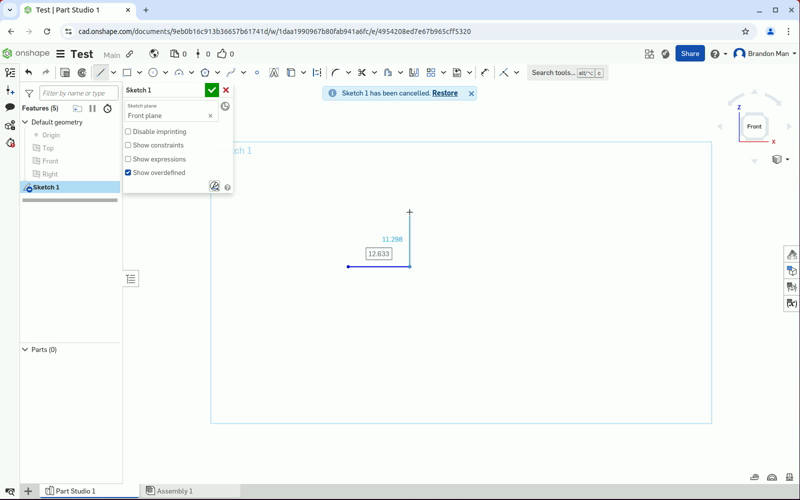
key_up(shift)
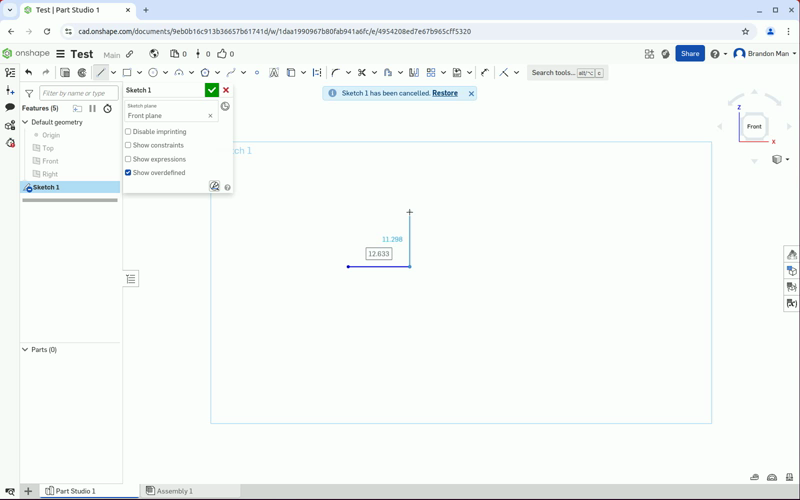
key_down(shift)
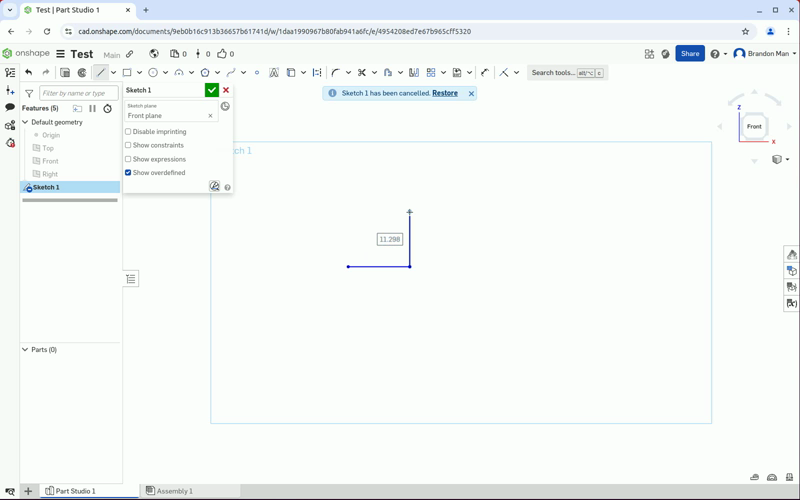
mouse_move(348, 211)
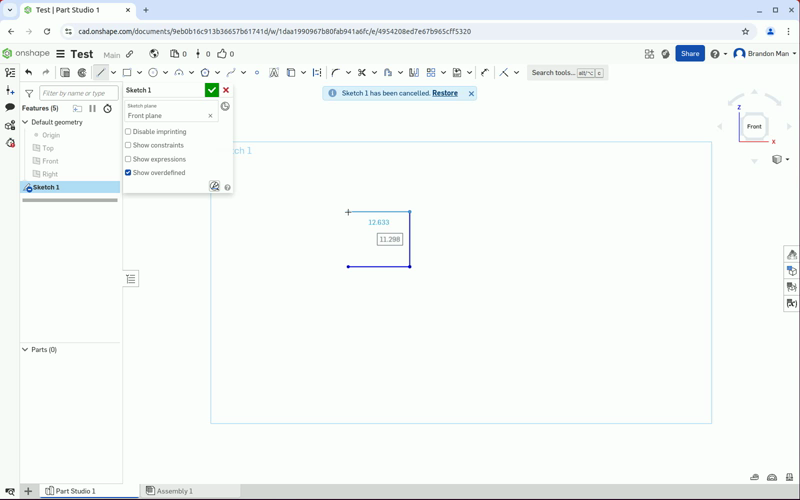
click(348, 211)
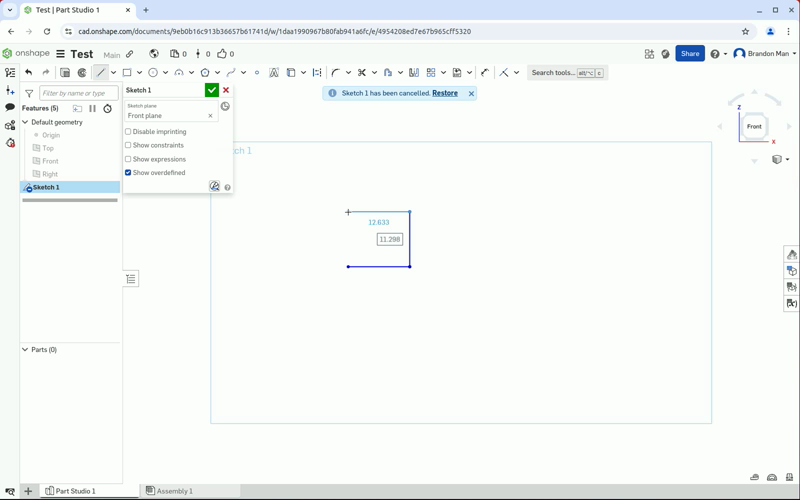
key_up(shift)
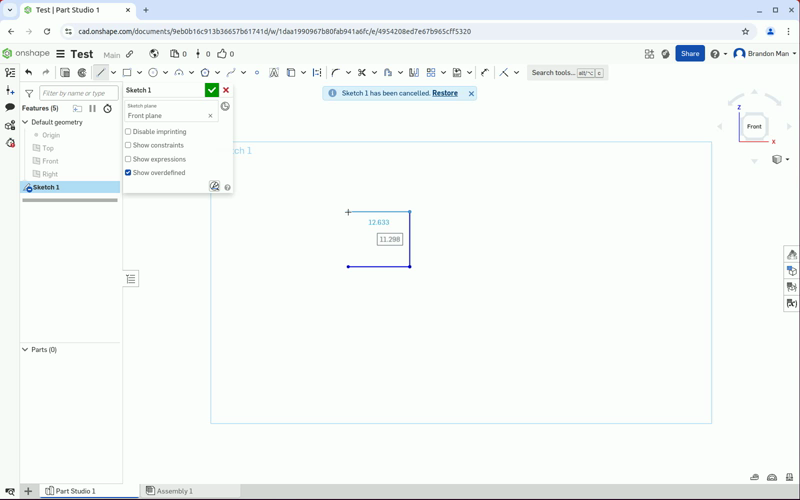
mouse_move(378, 211)
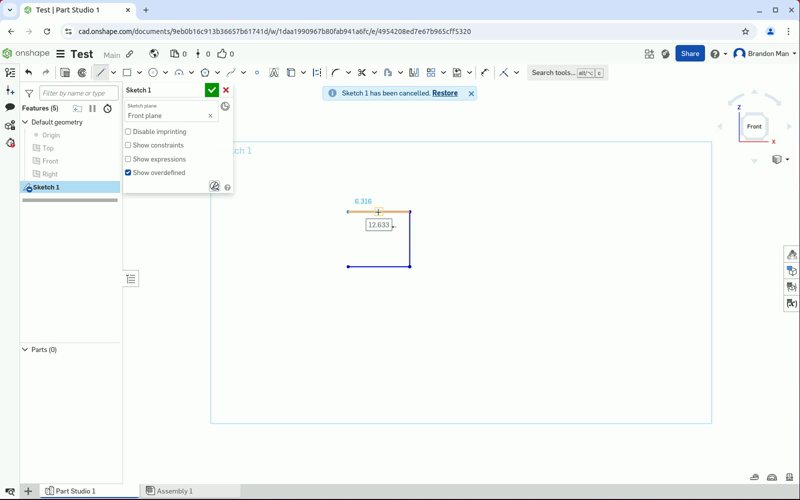
key_down(shift)
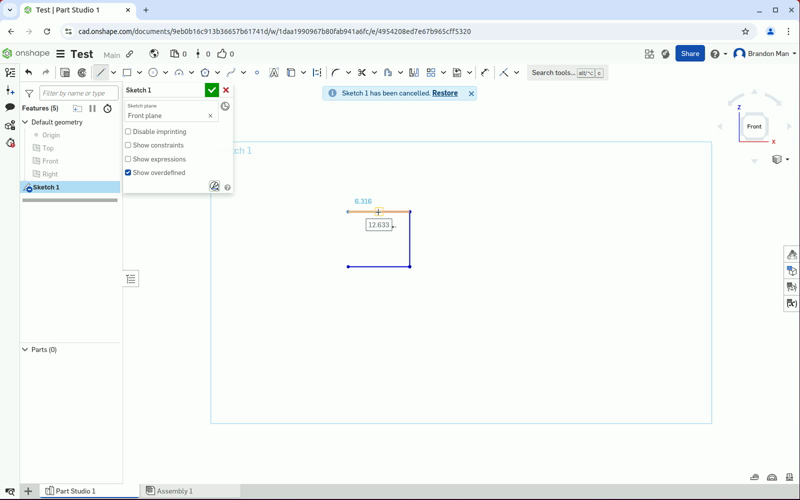
mouse_move(348, 266)
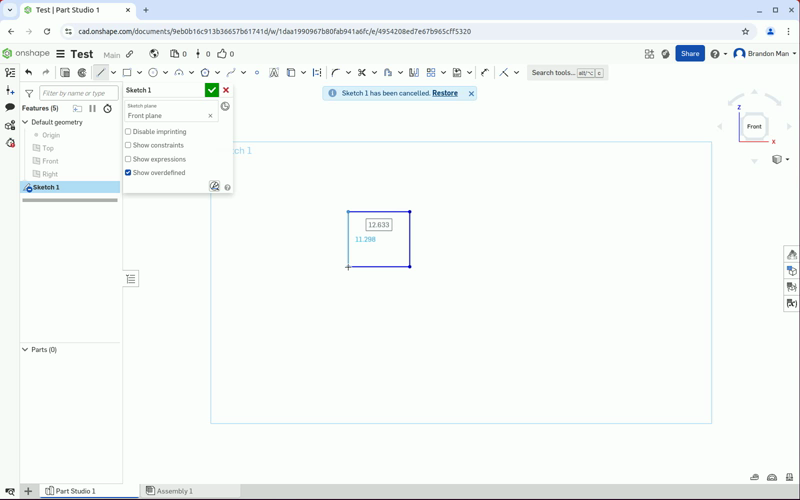
key_up(shift)
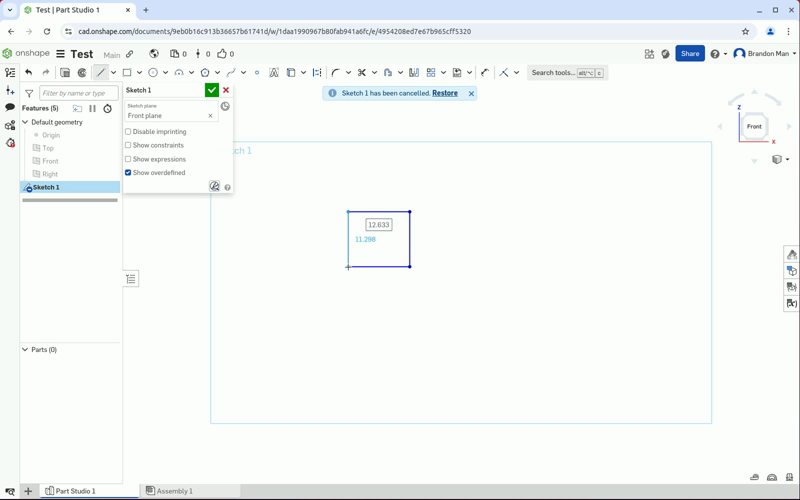
click(348, 266)
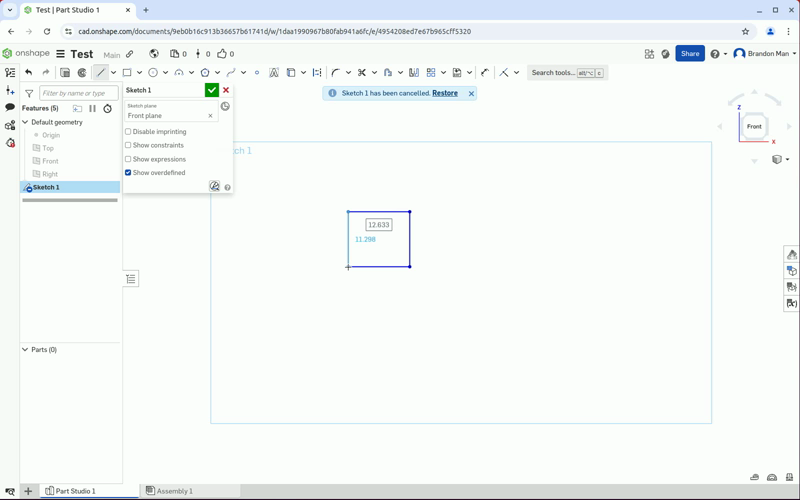
key(esc)
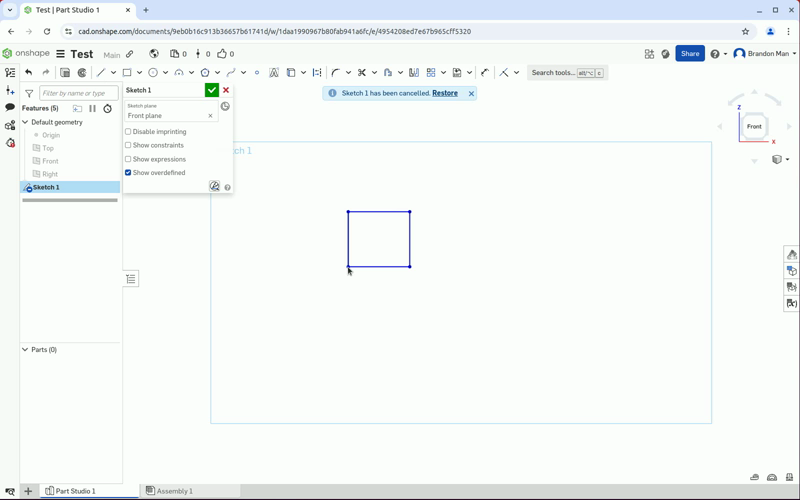
mouse_move(360, 257)
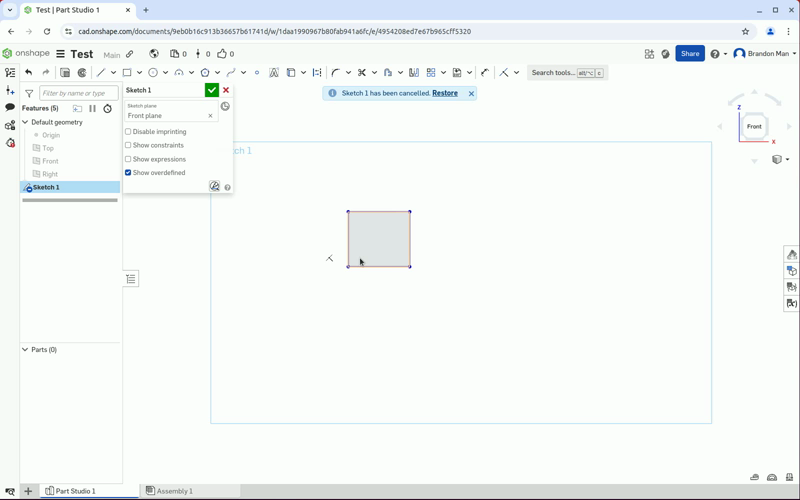
click(360, 257)
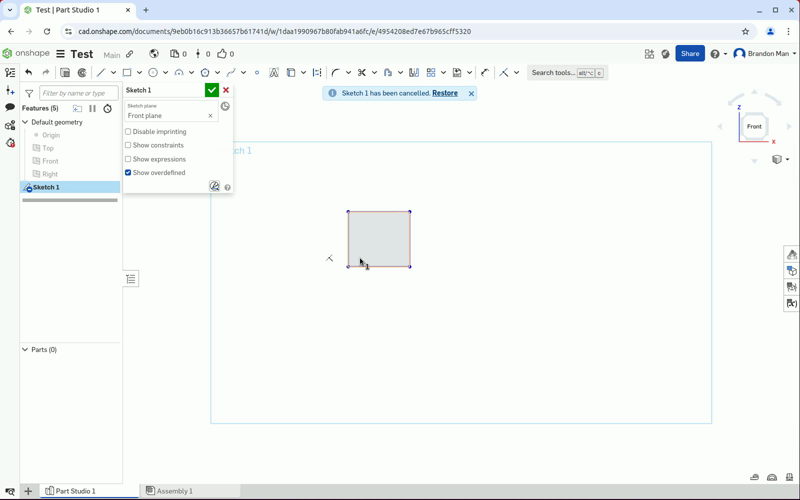
mouse_move(73, 352)
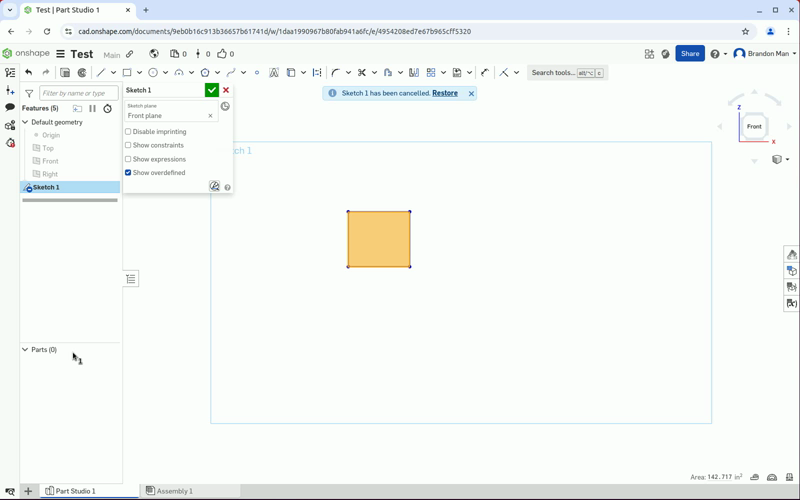
key(shift+y)
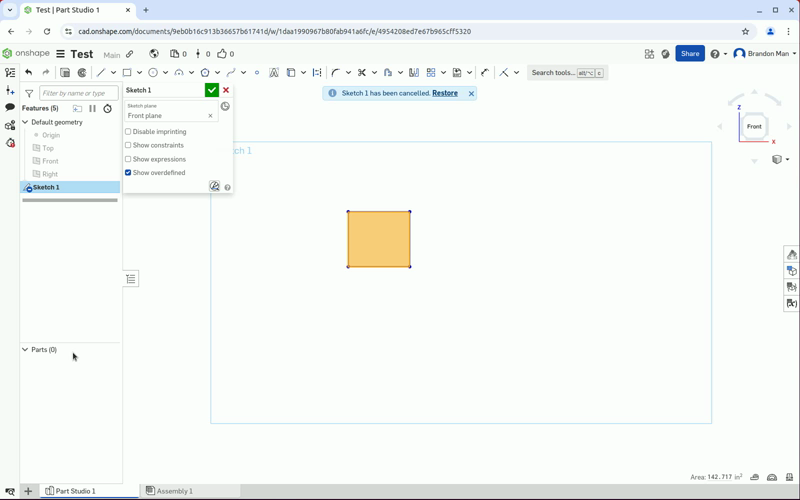
key(shift+e)
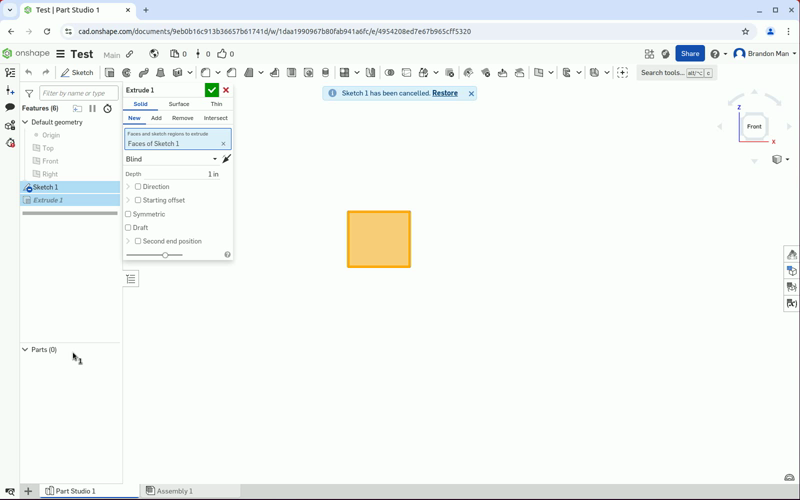
mouse_move(143, 106)
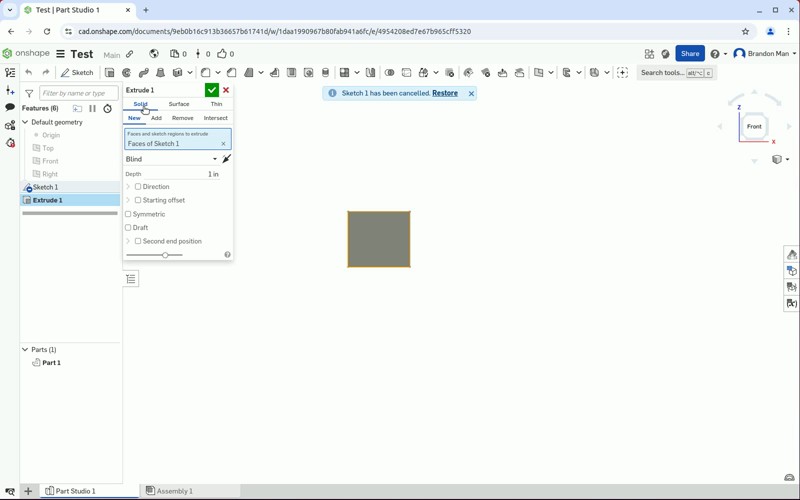
click(143, 106)
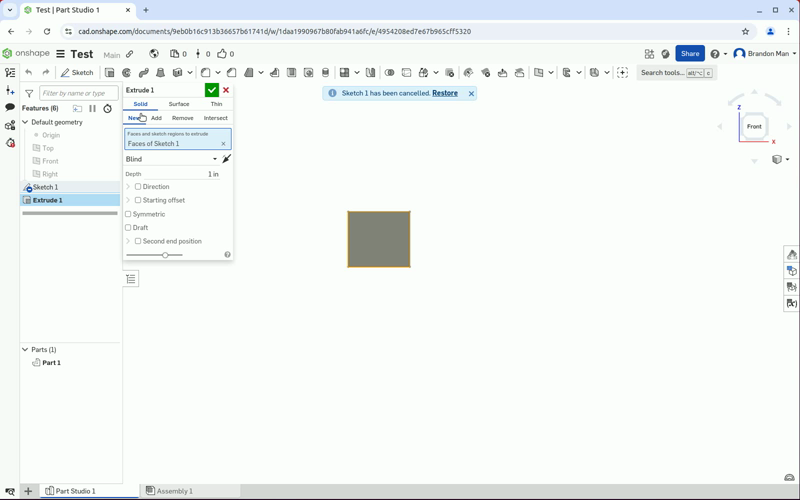
mouse_move(137, 120)
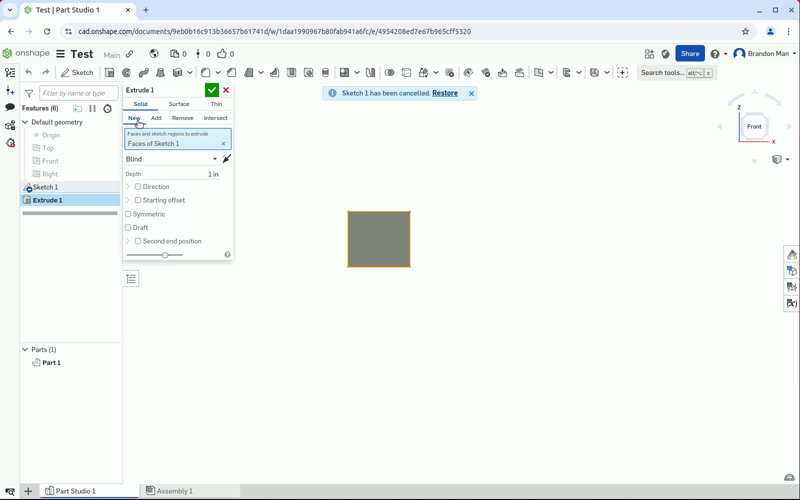
click(137, 120)
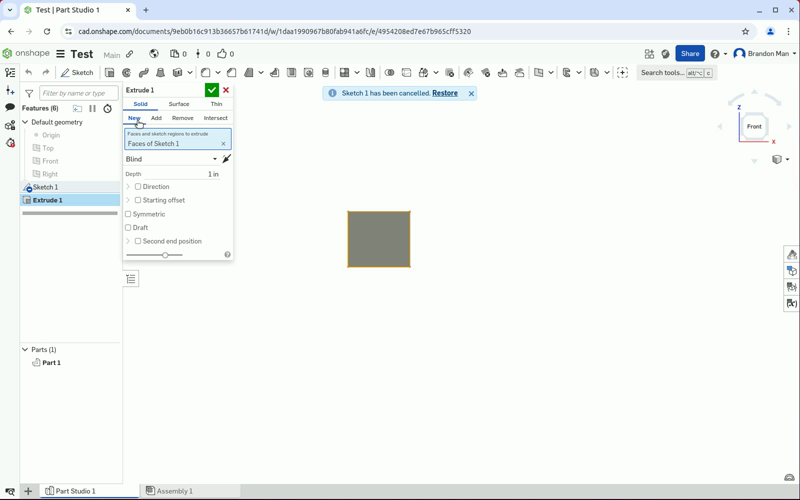
key(tab, 4)
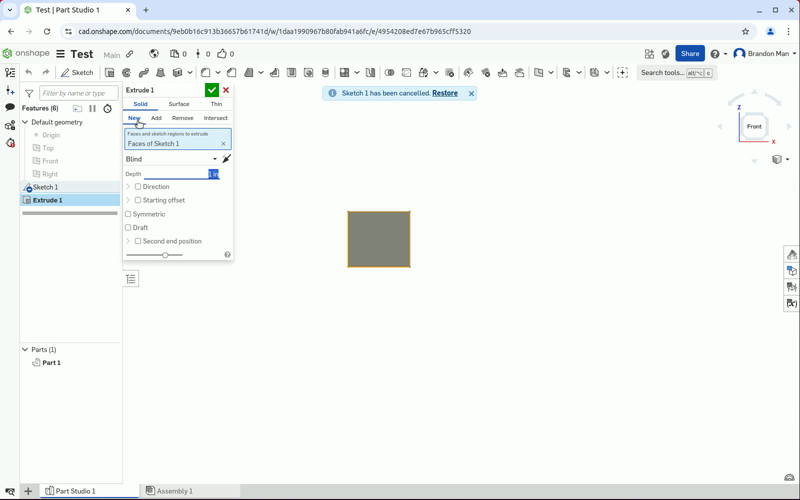
text(11.313)
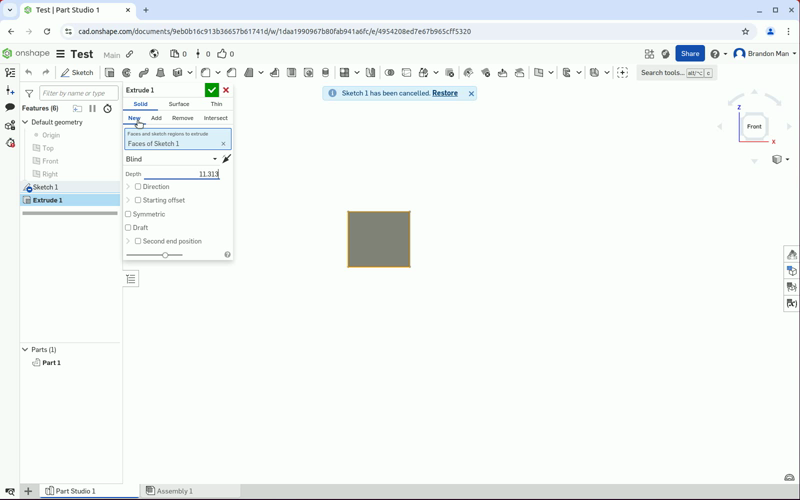
key(enter)
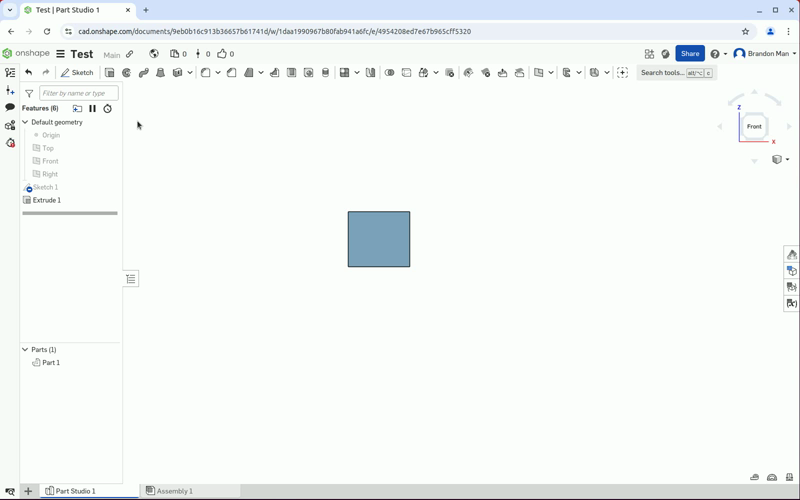
key(shift+h)
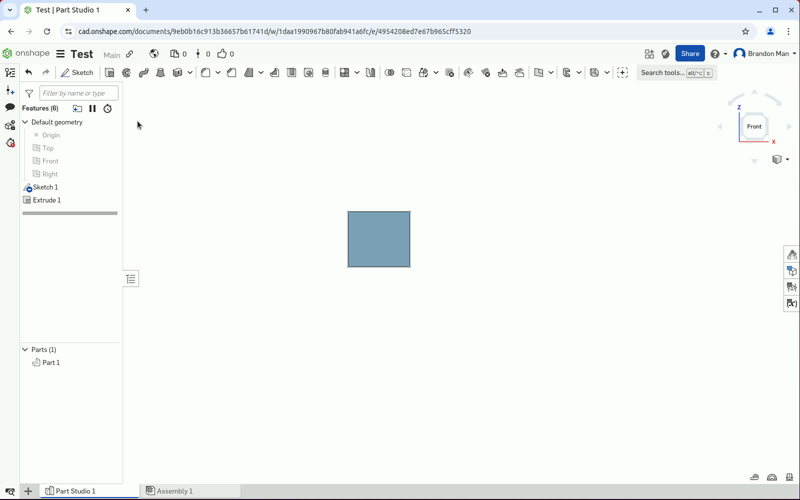
key(shift+h)
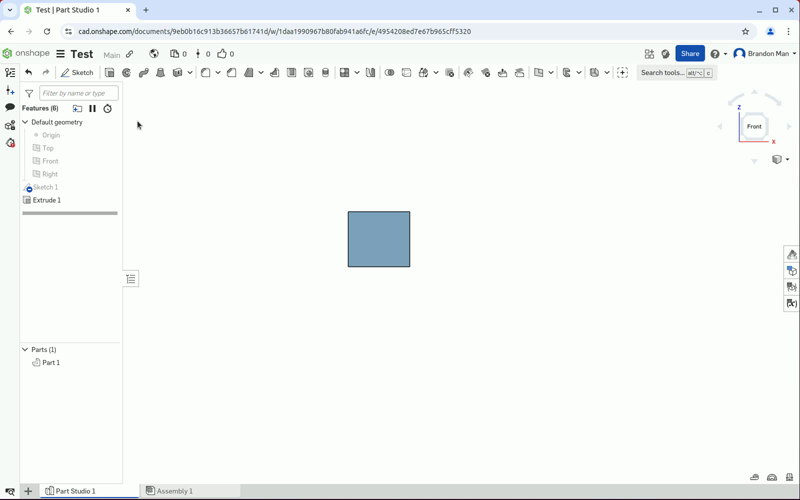
mouse_move(73, 189)
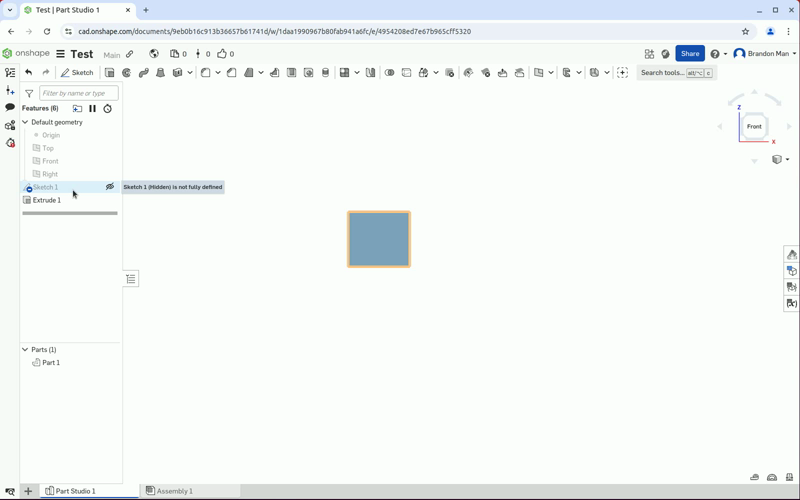
click(73, 189)
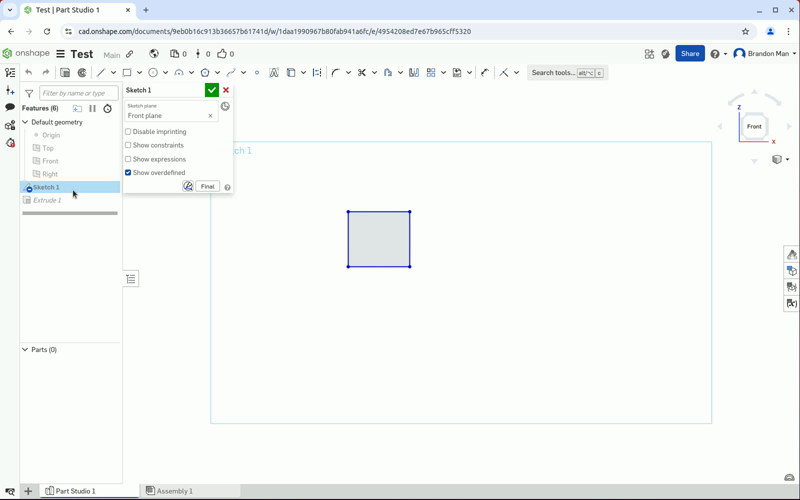
mouse_move(229, 92)
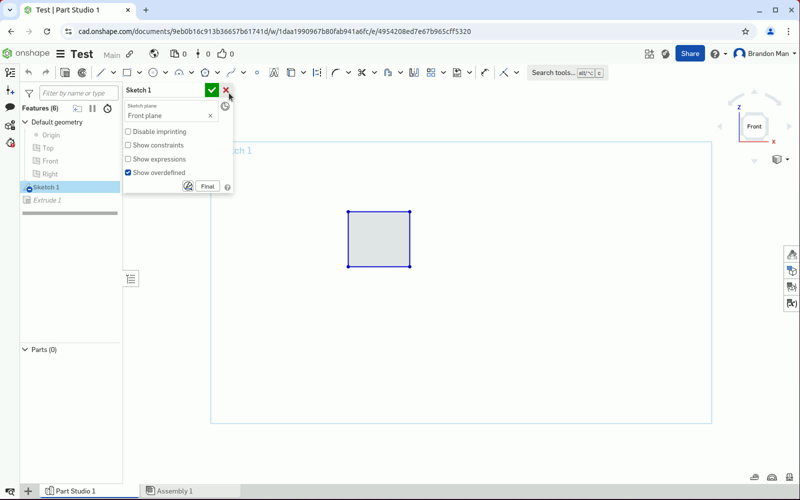
click(229, 92)
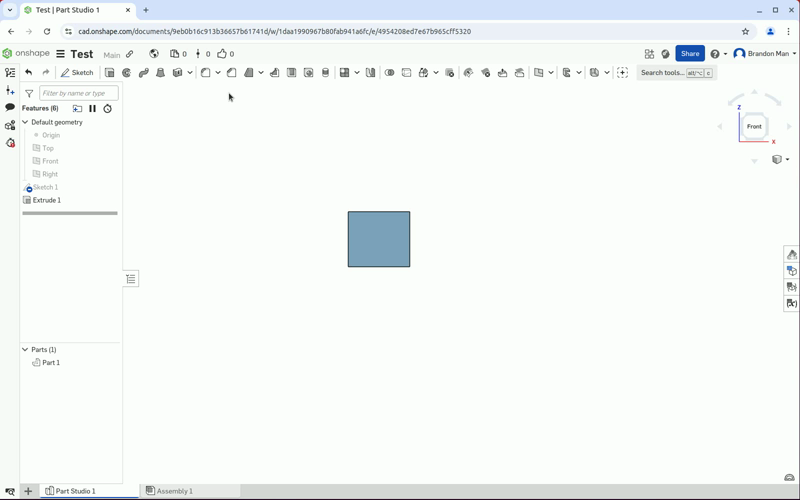
mouse_move(541, 75)
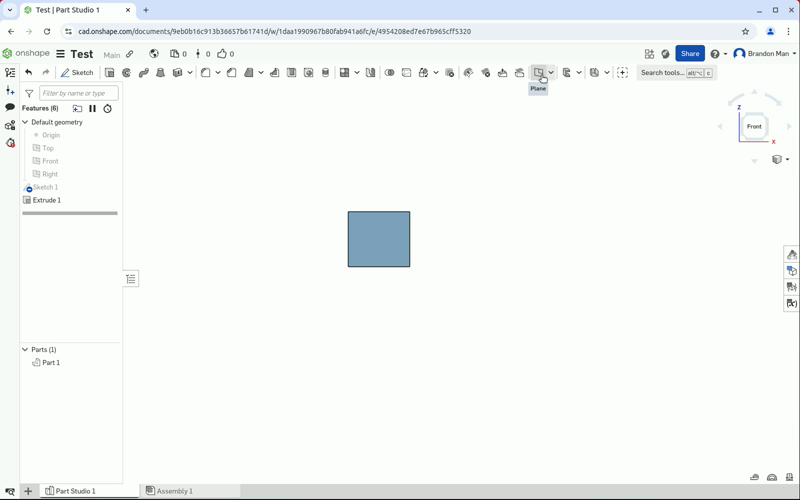
click(541, 75)
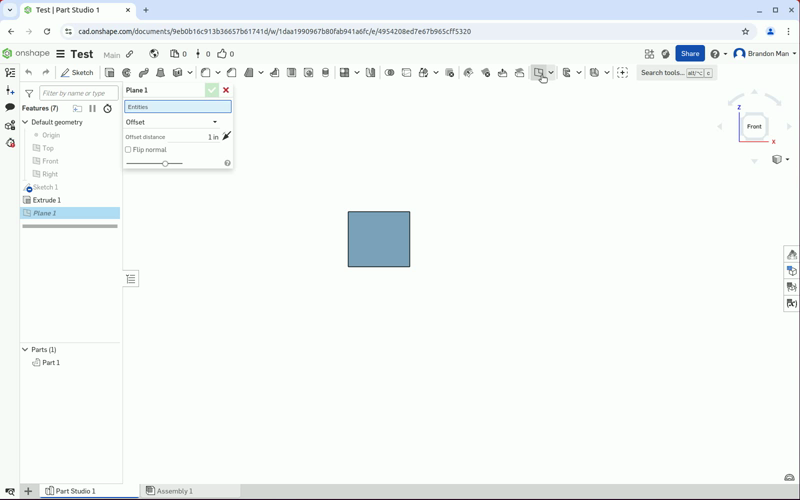
mouse_move(73, 163)
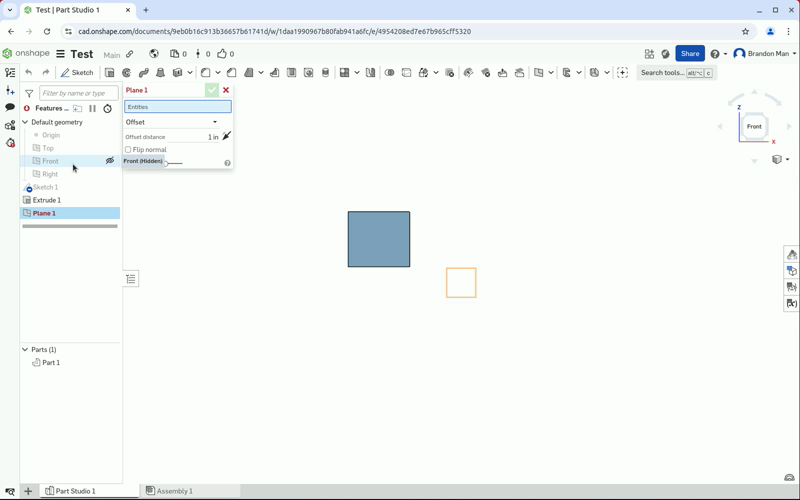
click(73, 163)
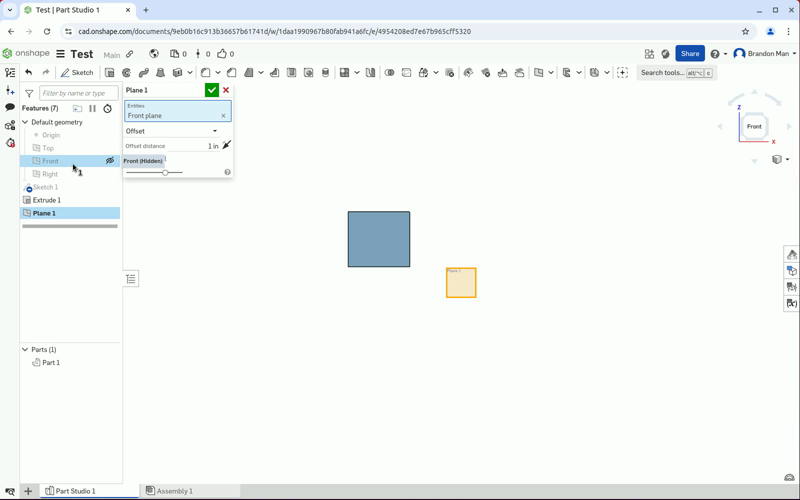
key(tab, 2)
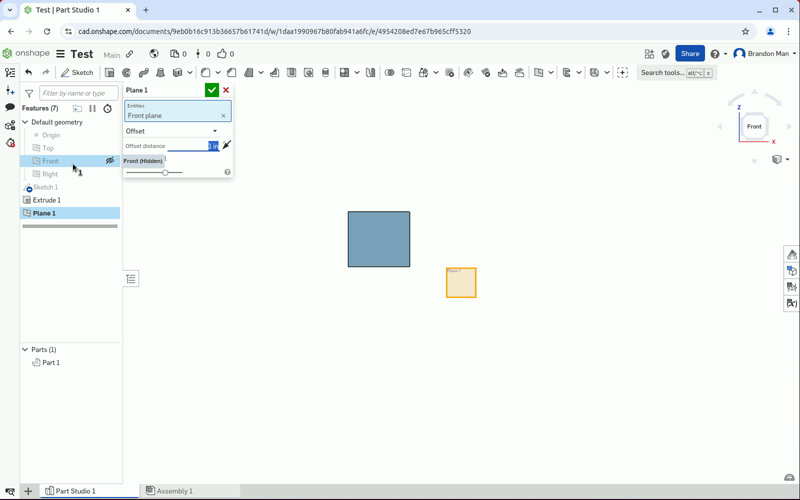
text(11.308)
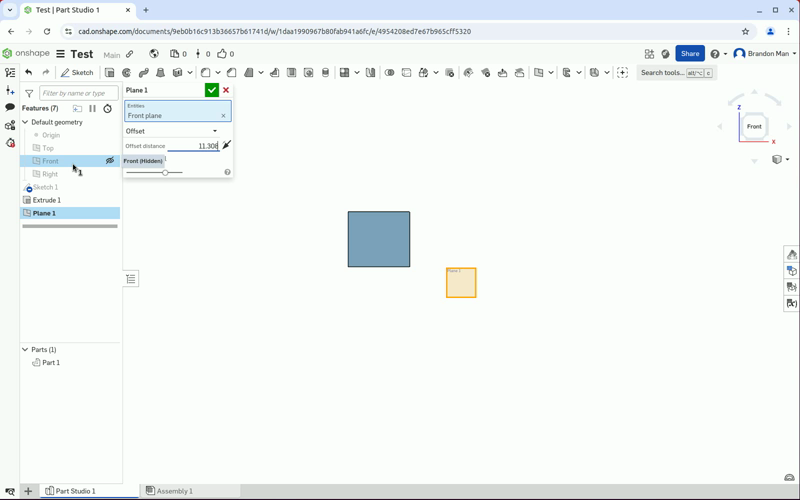
key(enter, 2)
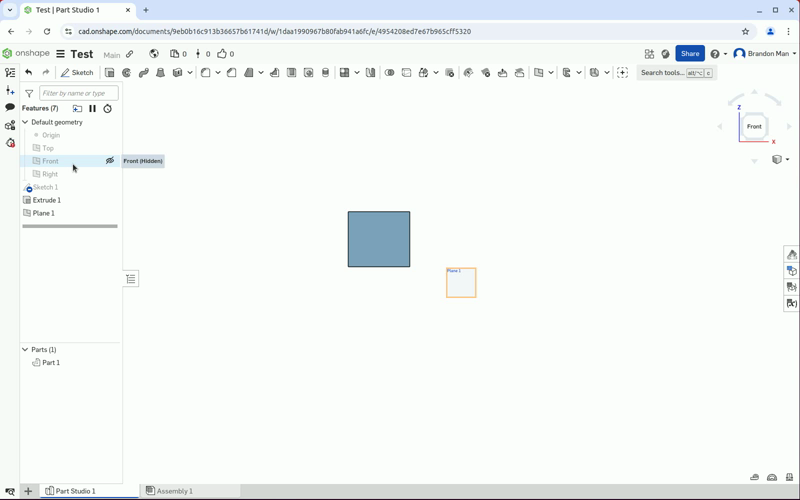
key(shift+s)
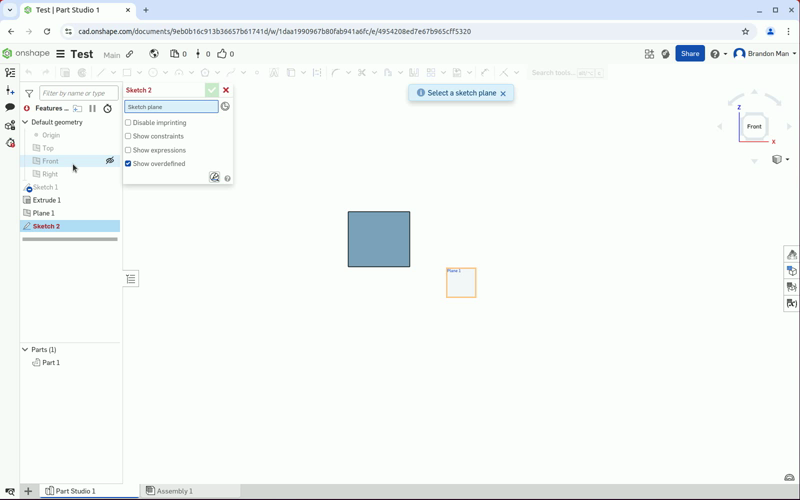
mouse_move(73, 215)
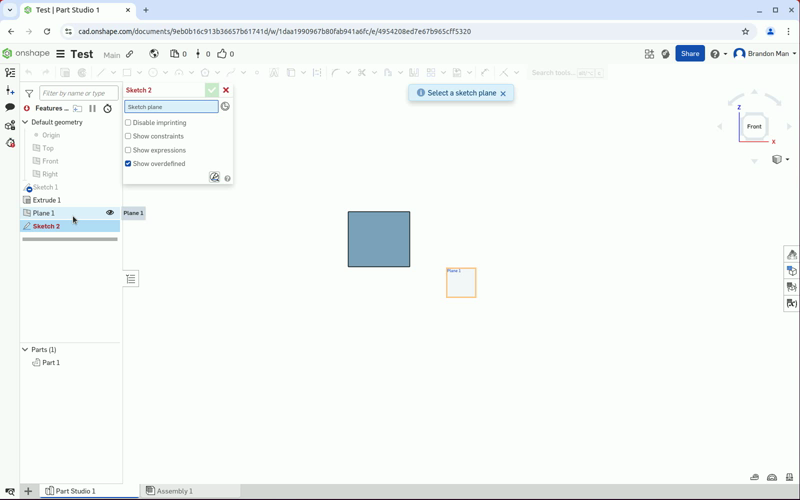
click(73, 215)
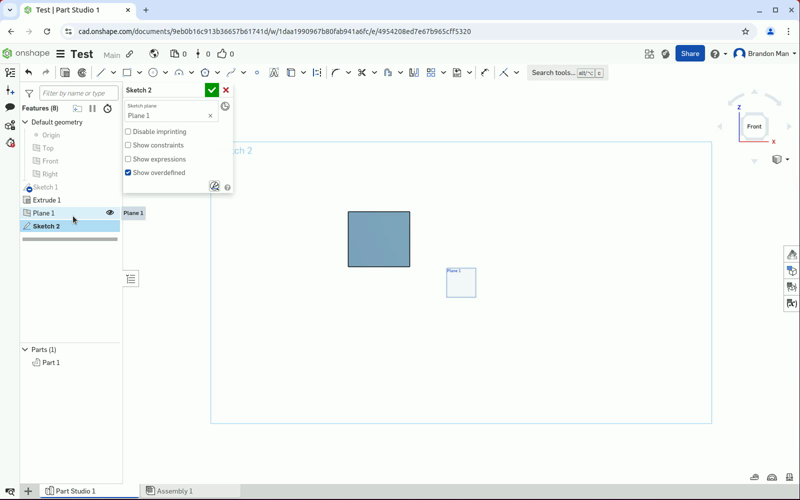
mouse_move(73, 352)
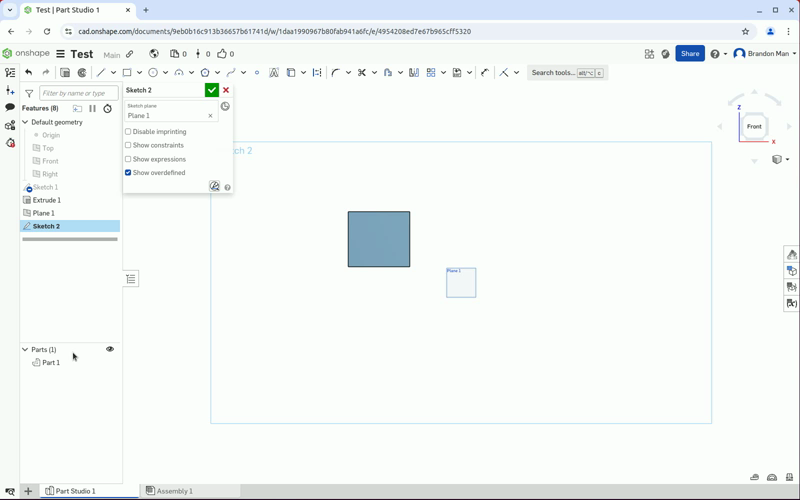
key(y)
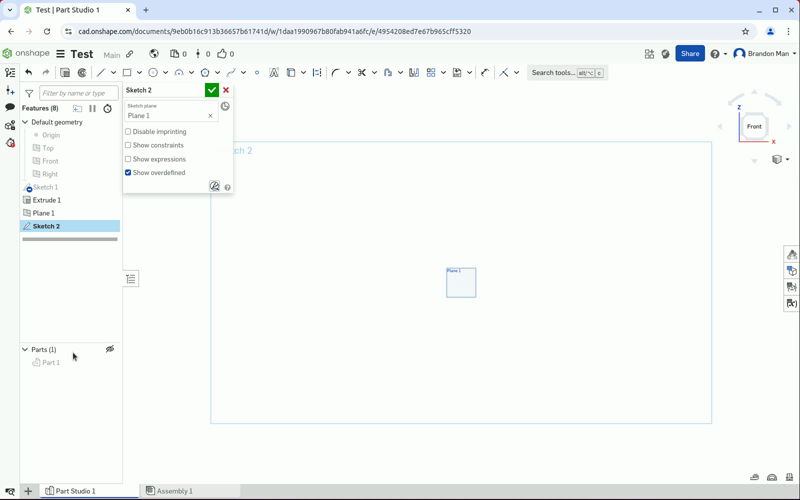
key(l)
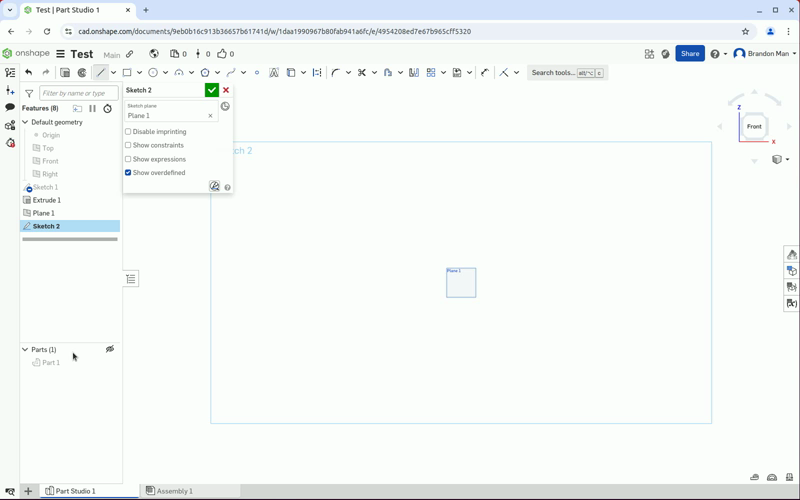
key_down(shift)
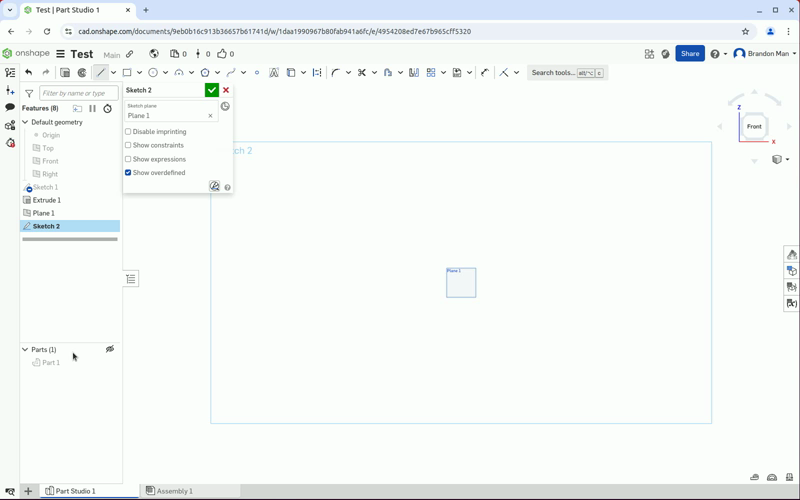
mouse_move(352, 266)
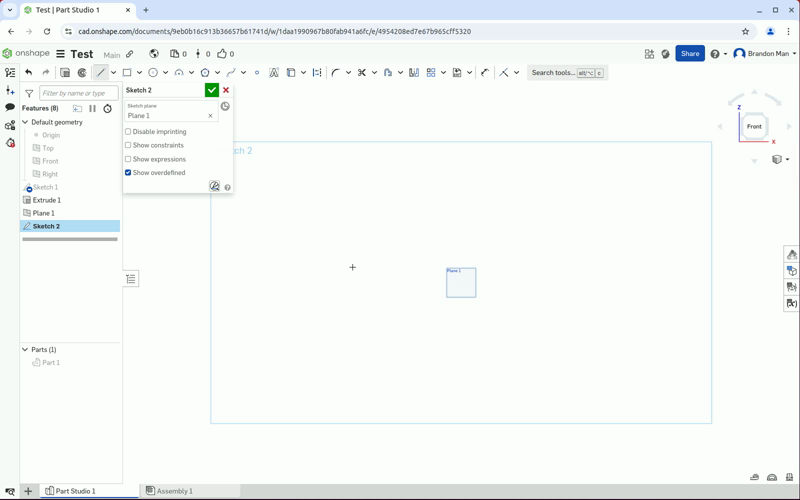
click(352, 266)
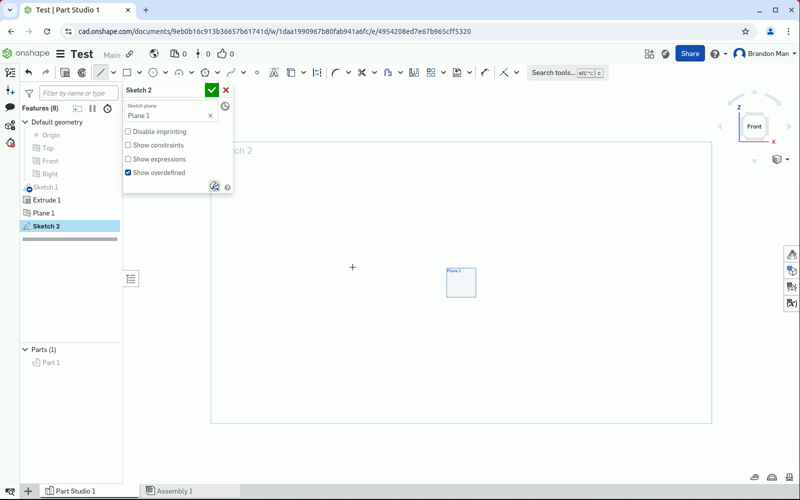
key_up(shift)
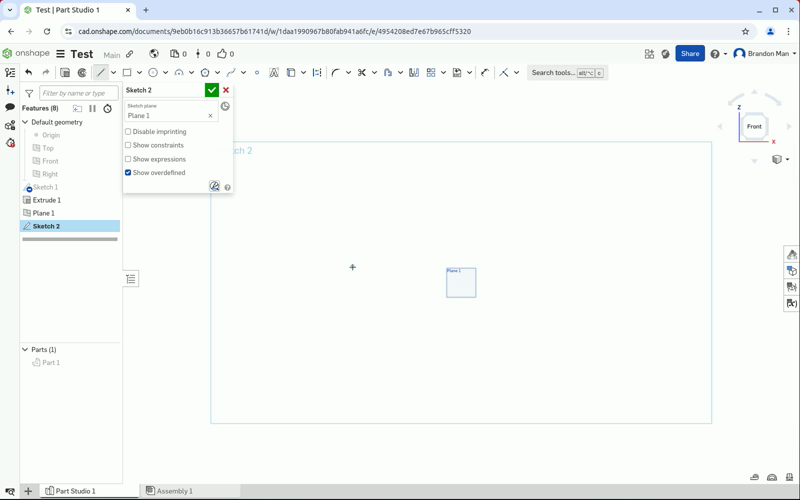
key_down(shift)
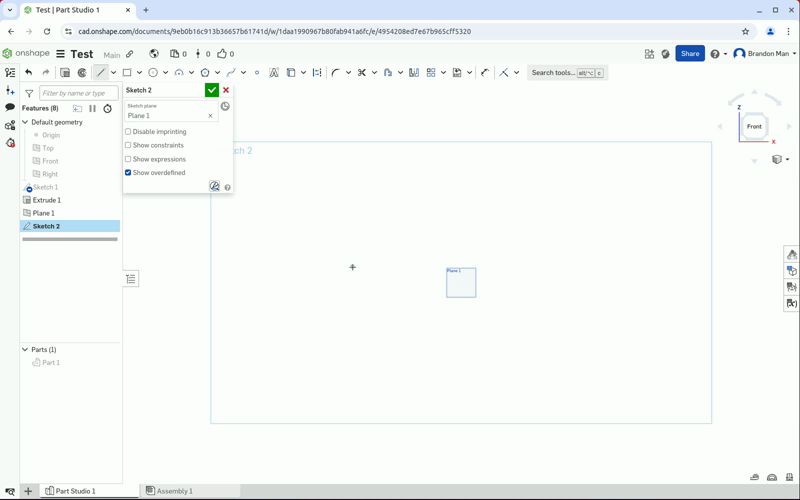
mouse_move(382, 266)
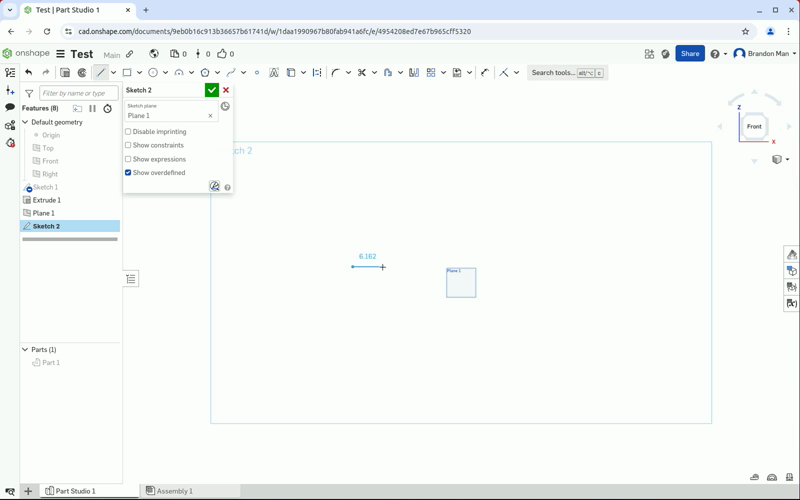
mouse_move(405, 266)
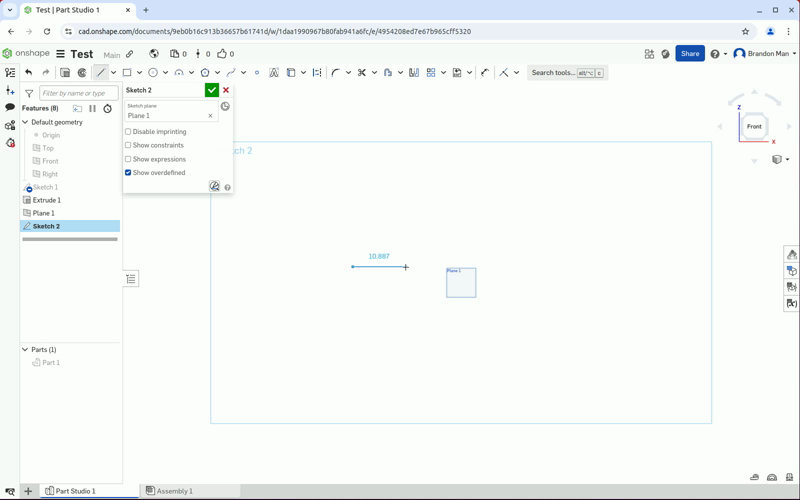
click(405, 266)
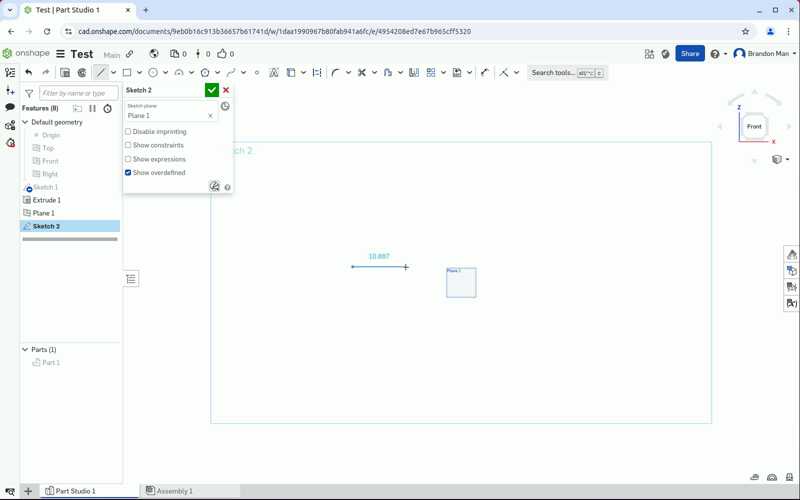
key_up(shift)
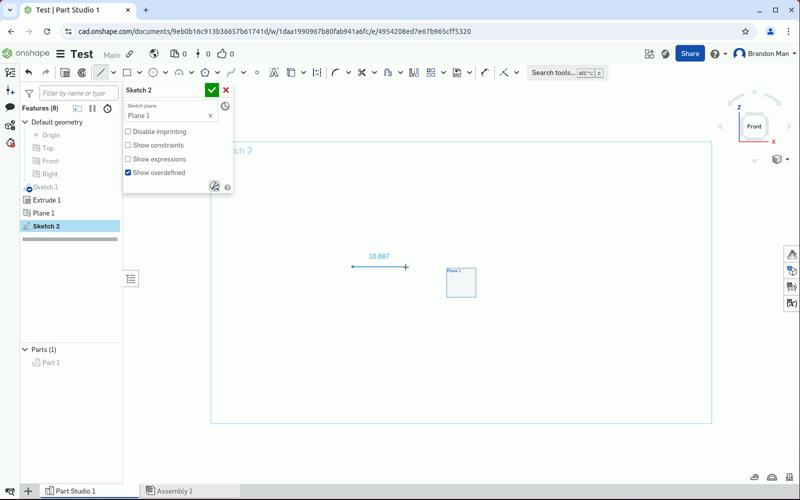
key_down(shift)
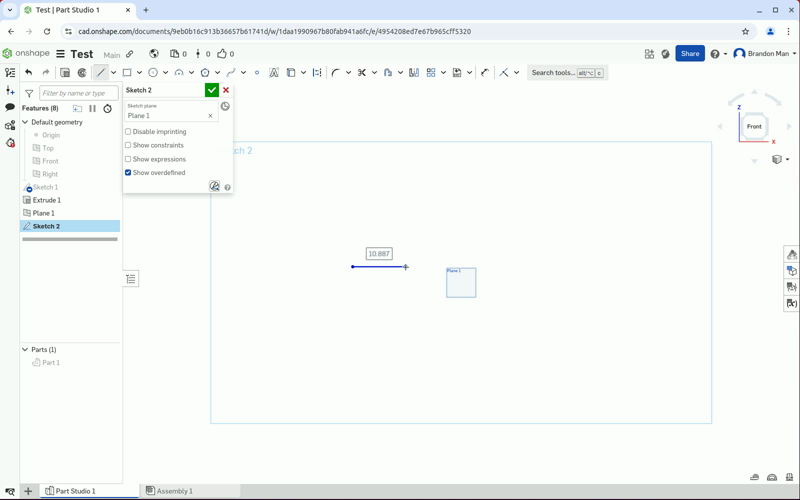
mouse_move(435, 266)
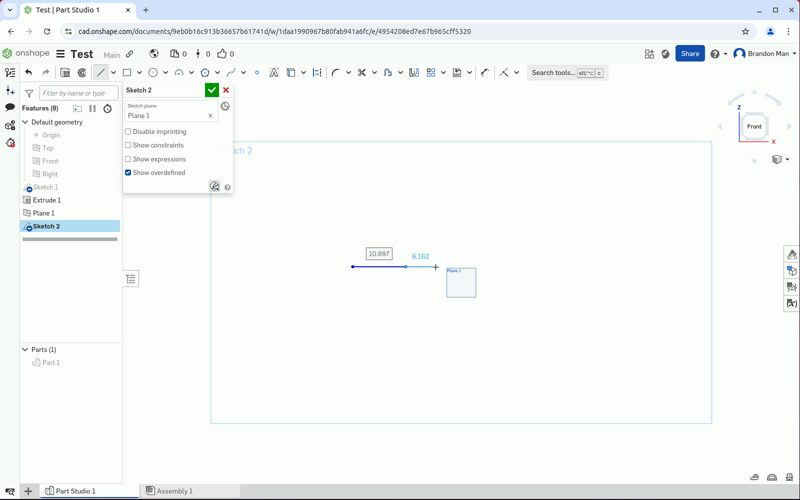
mouse_move(405, 210)
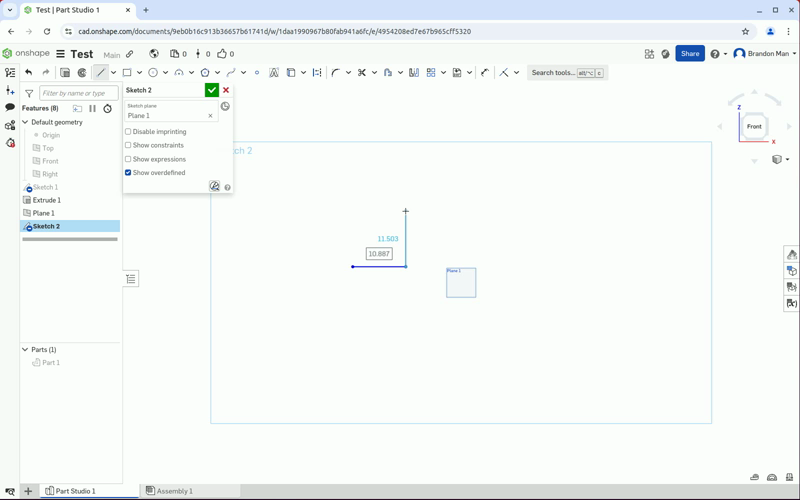
click(405, 210)
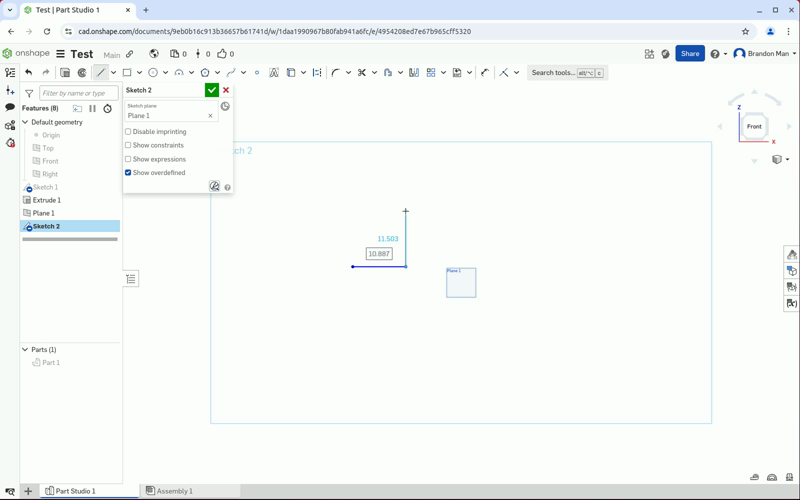
key_up(shift)
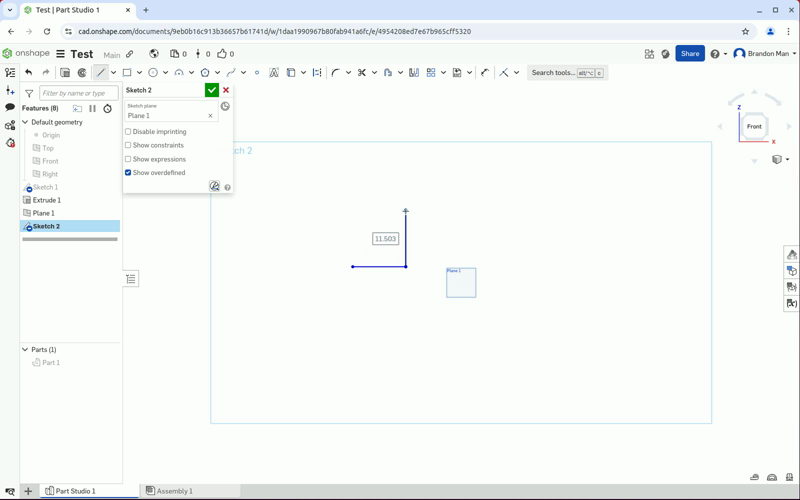
key_down(shift)
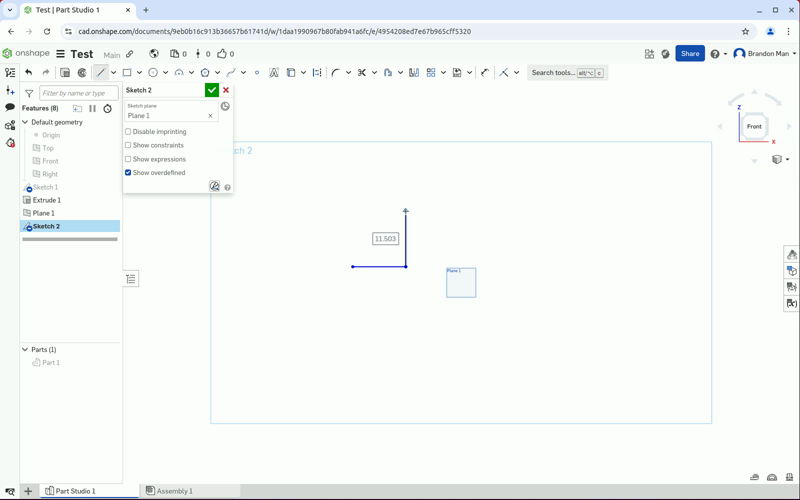
mouse_move(435, 210)
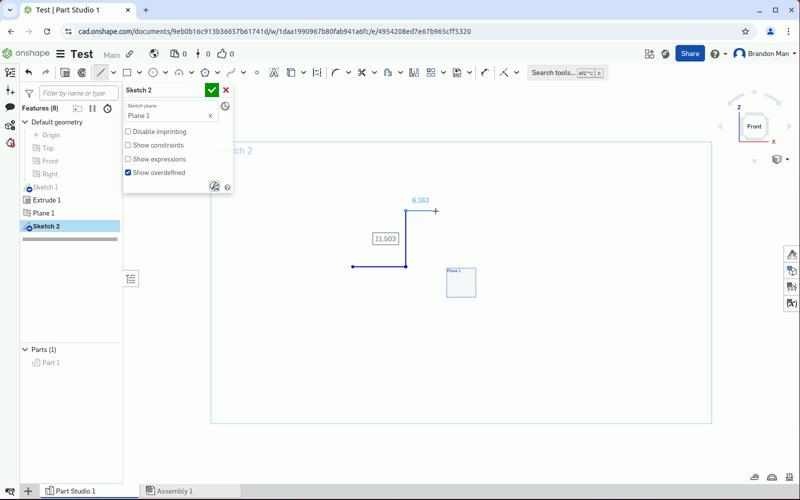
mouse_move(352, 210)
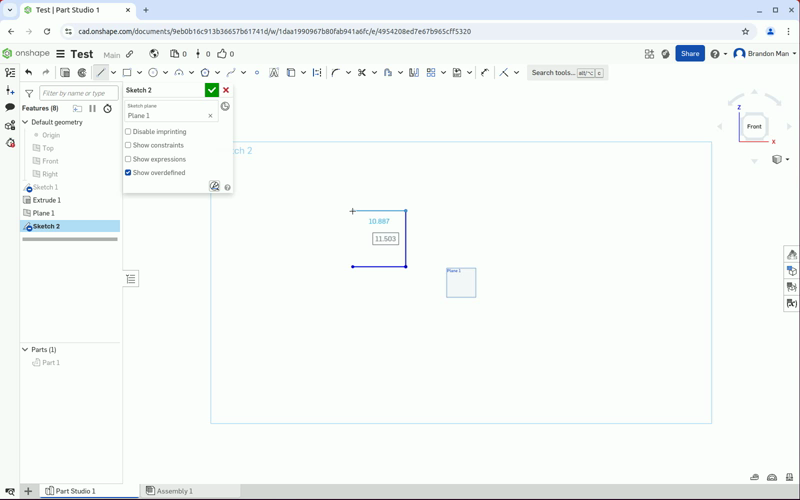
click(352, 210)
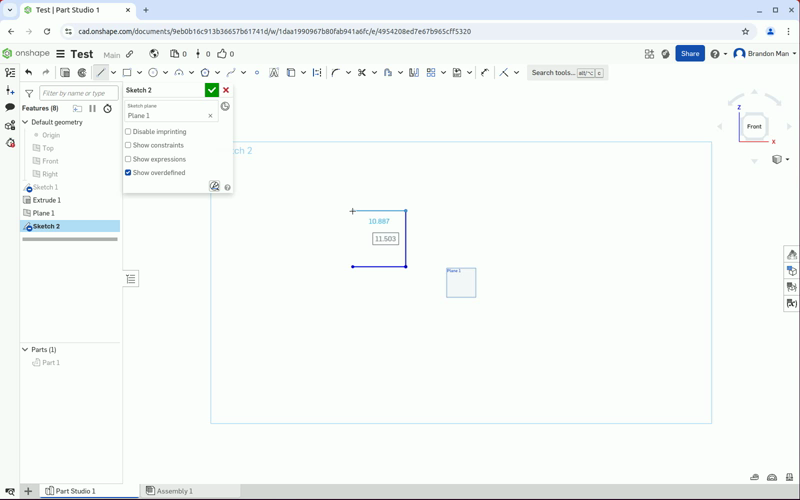
key_up(shift)
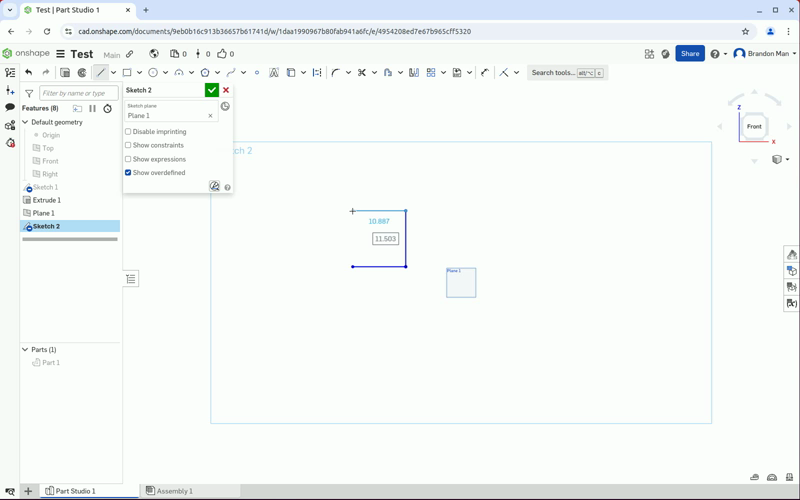
mouse_move(382, 210)
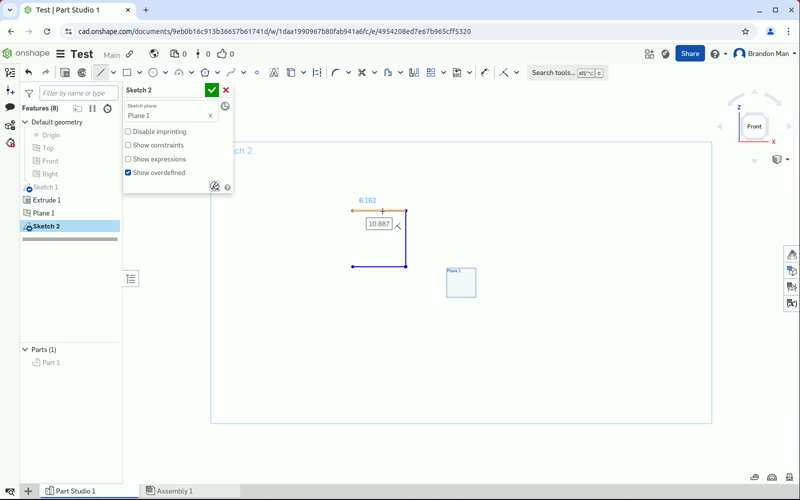
key_down(shift)
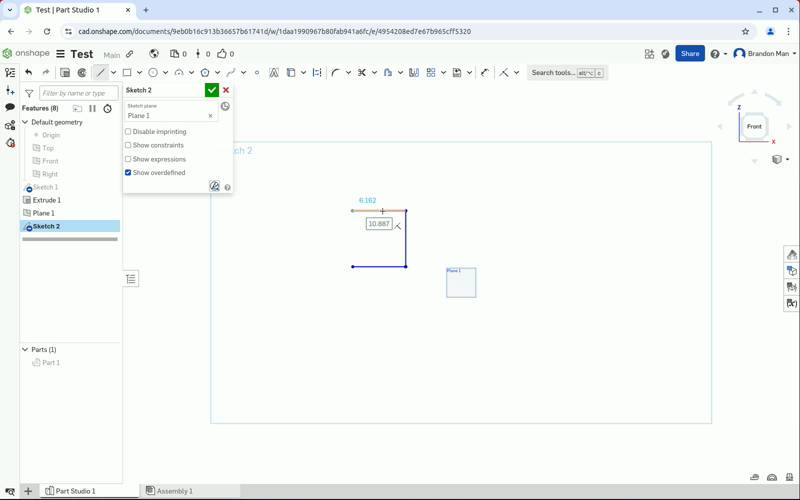
mouse_move(352, 266)
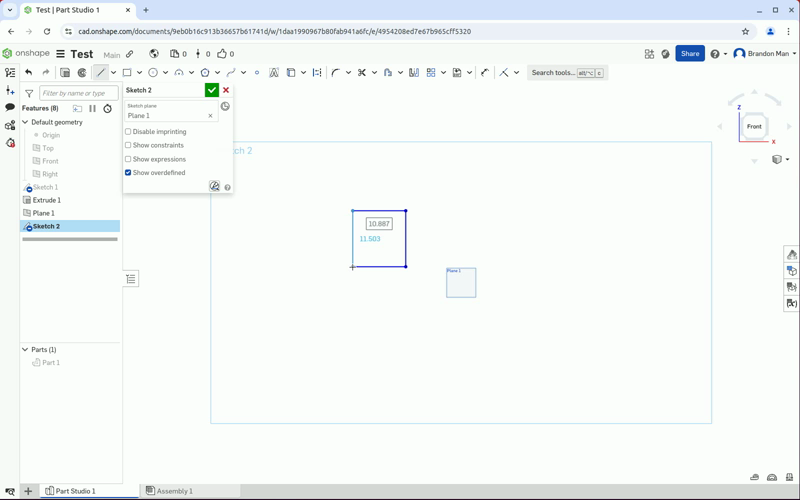
key_up(shift)
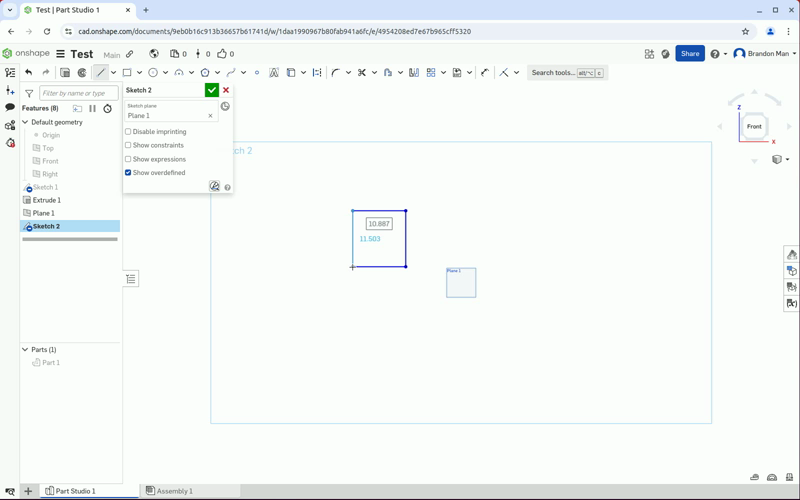
click(352, 266)
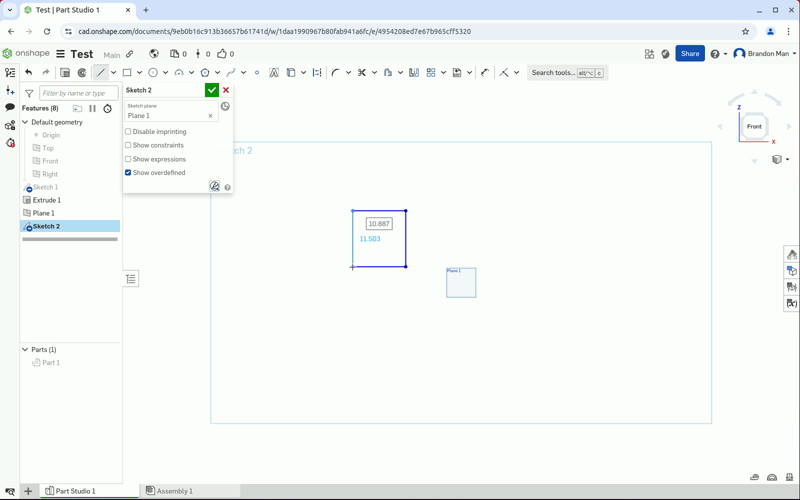
key(esc)
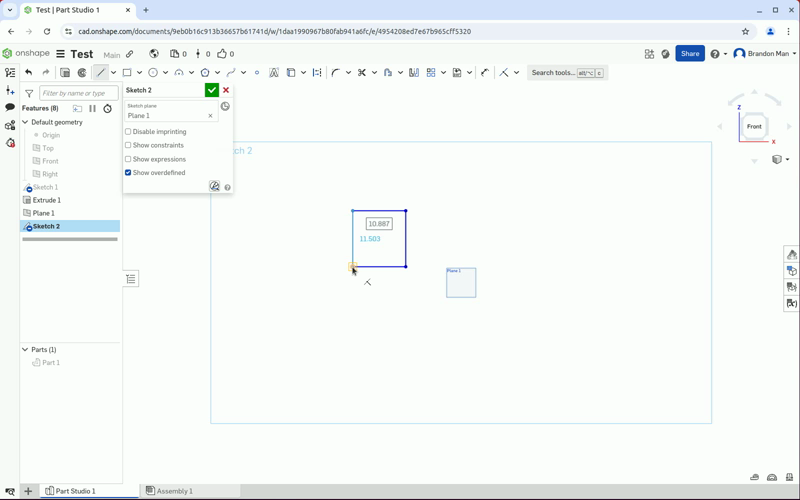
mouse_move(360, 219)
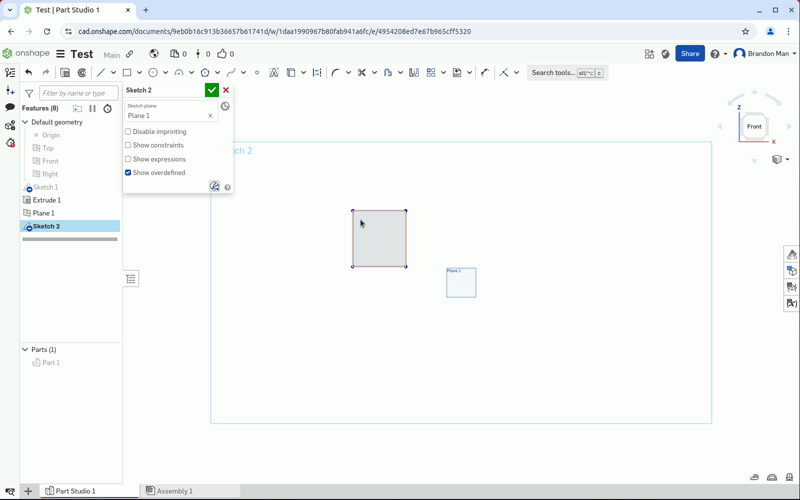
click(360, 219)
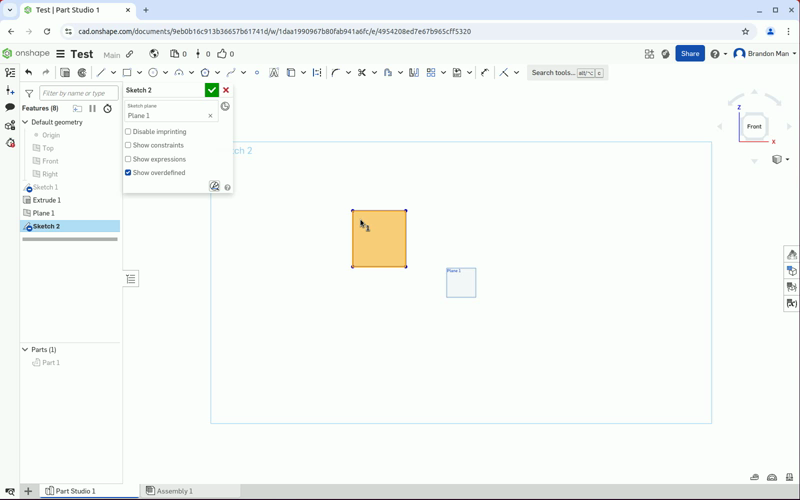
mouse_move(73, 352)
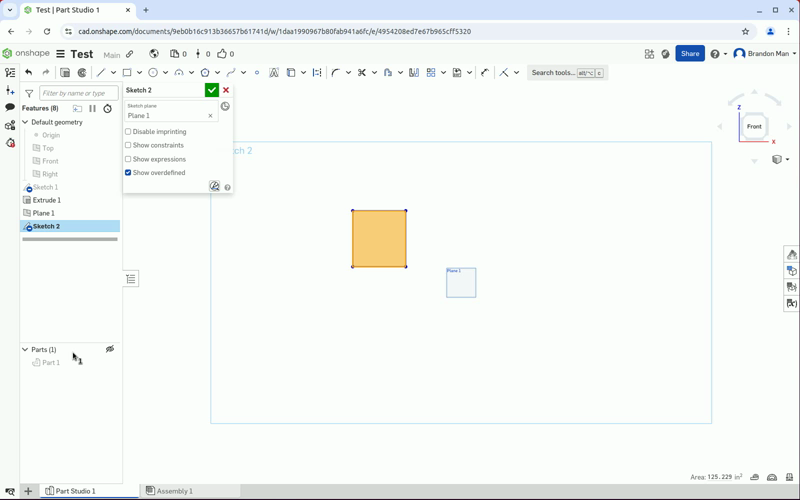
key(shift+y)
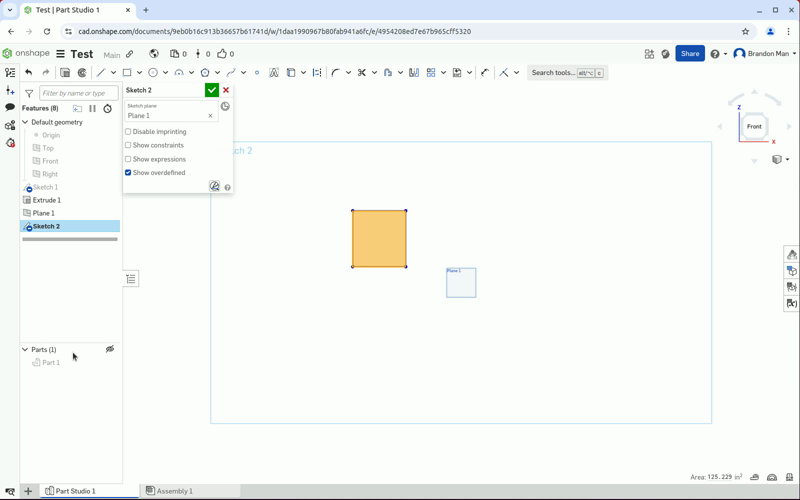
key(shift+e)
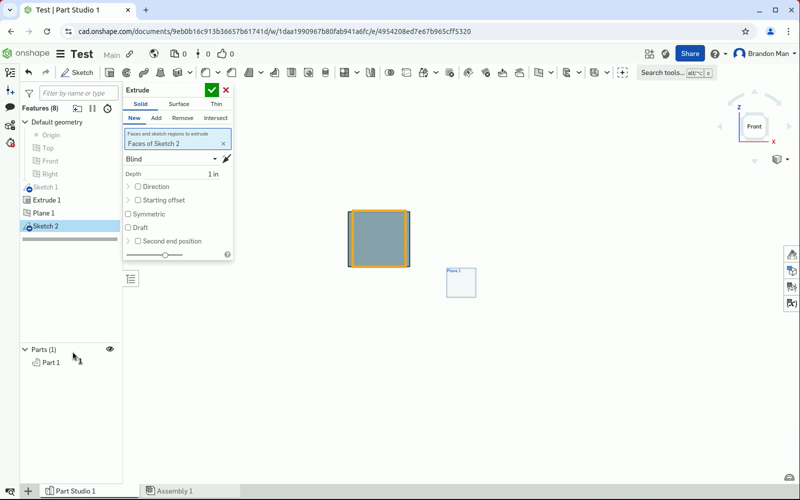
mouse_move(143, 106)
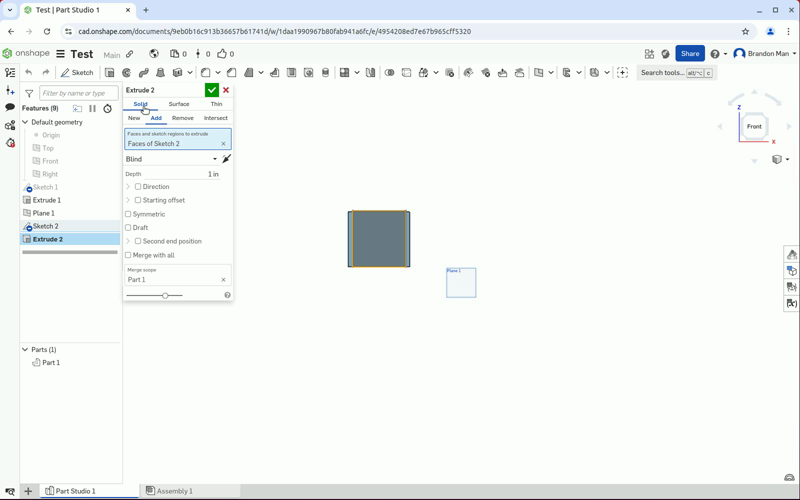
click(143, 106)
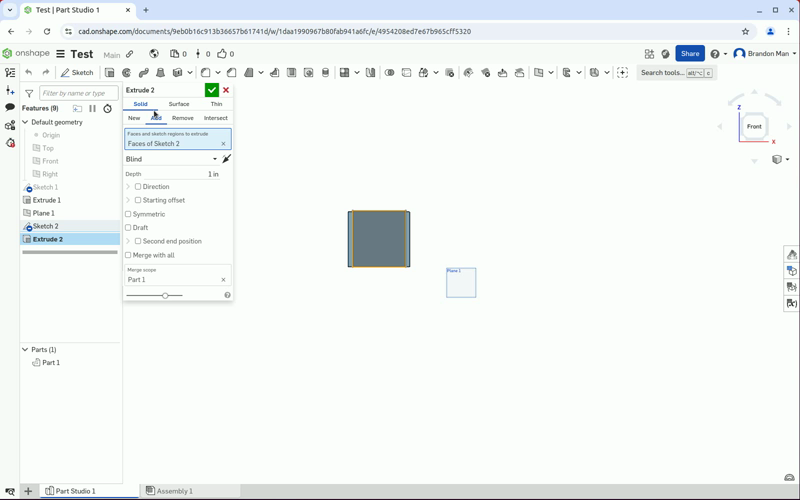
mouse_move(186, 120)
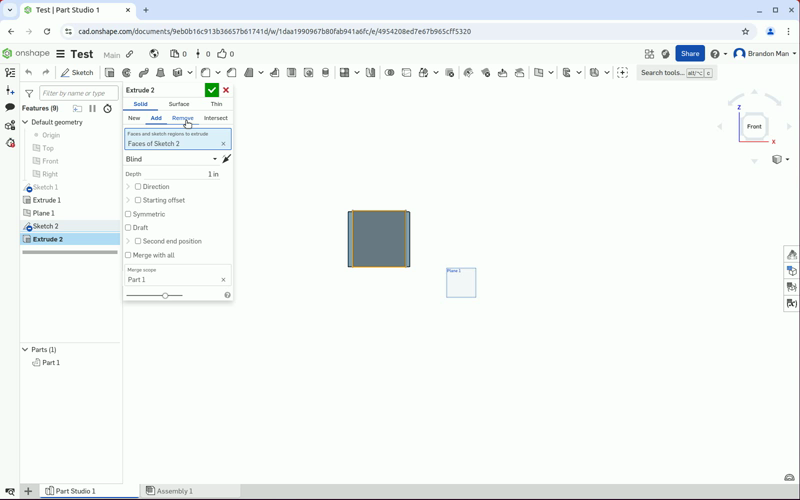
click(186, 120)
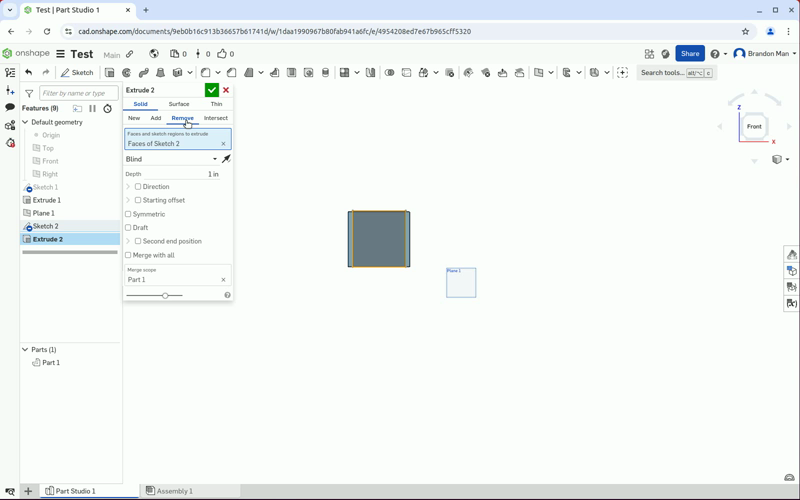
key(tab, 4)
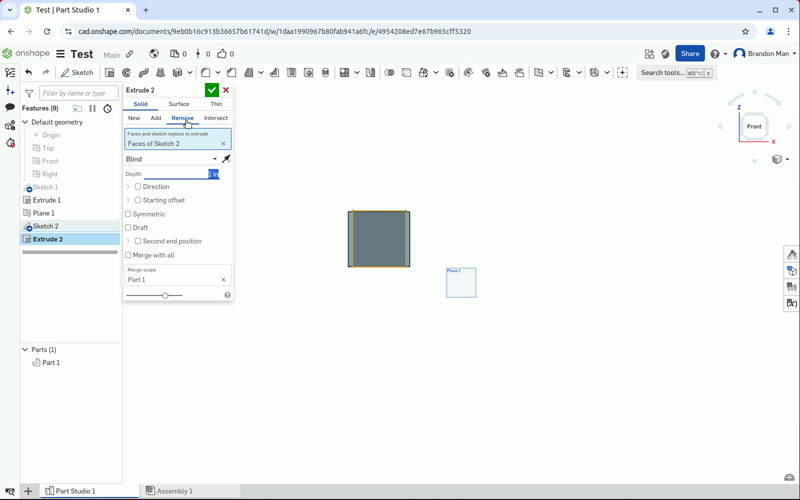
text(9.628)
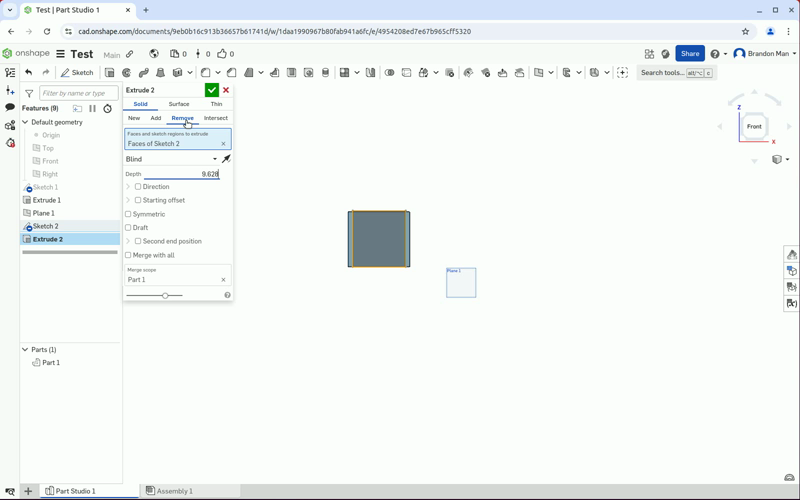
key(tab, 6)
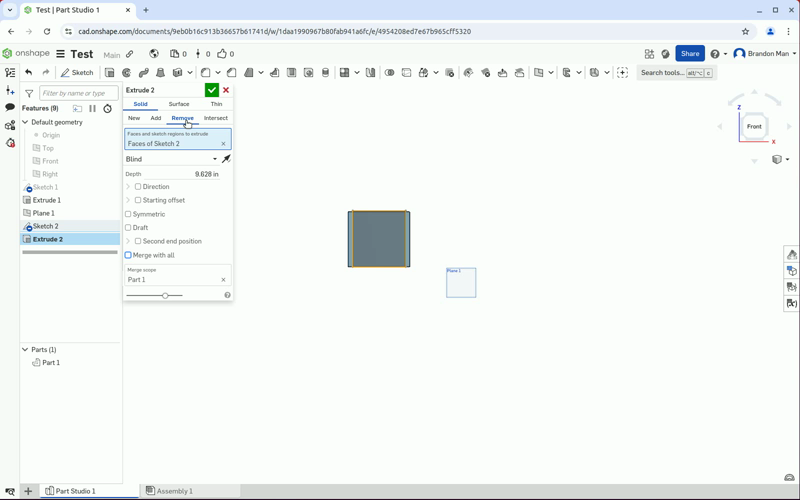
key(space)
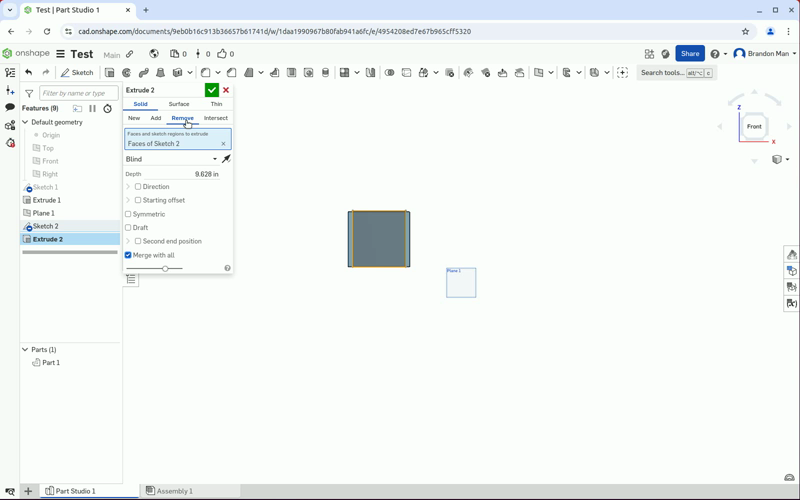
key(enter)
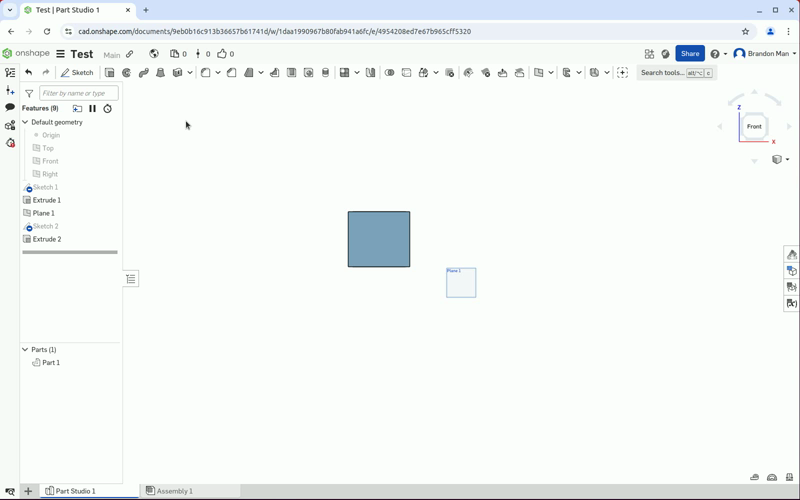
key(shift+h)
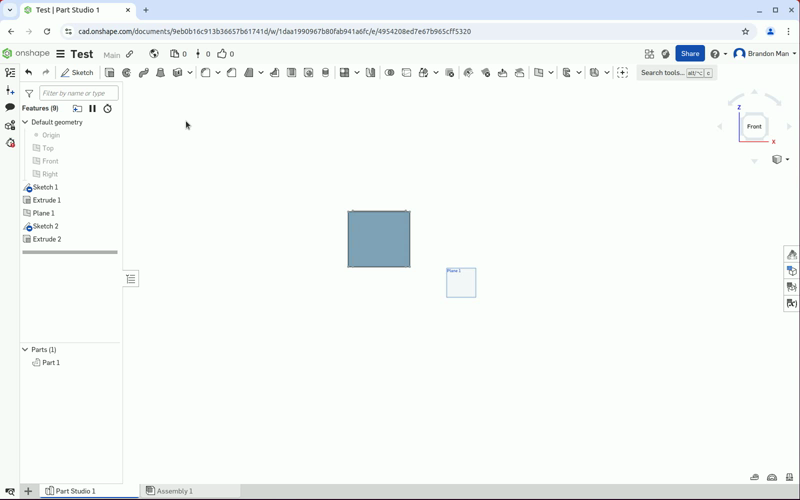
key(shift+h)
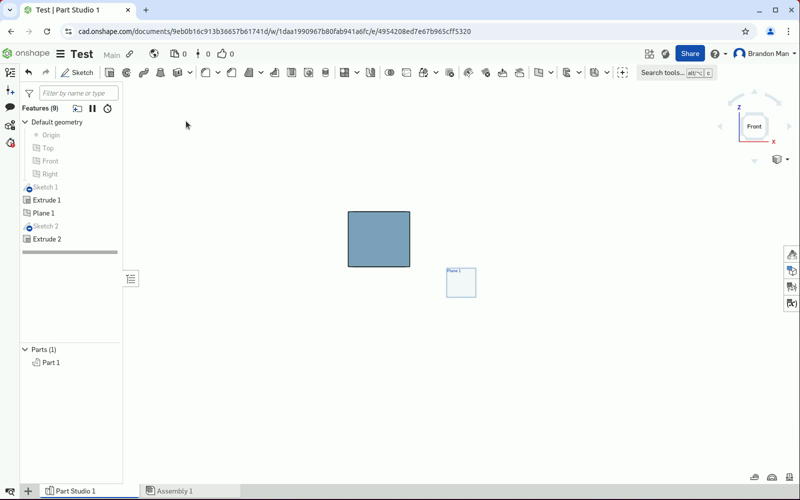
mouse_move(73, 189)
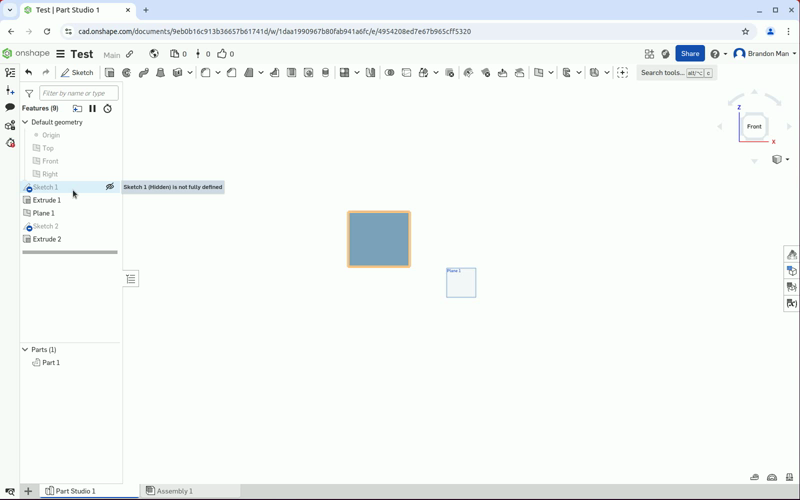
click(73, 189)
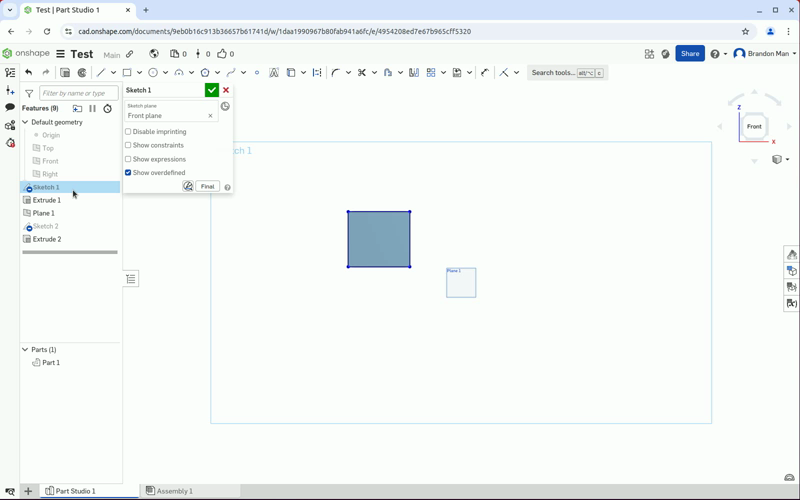
mouse_move(229, 92)
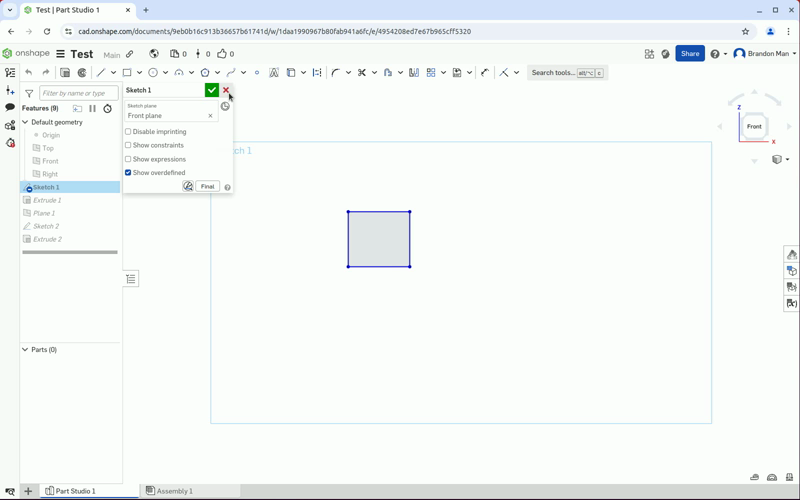
click(229, 92)
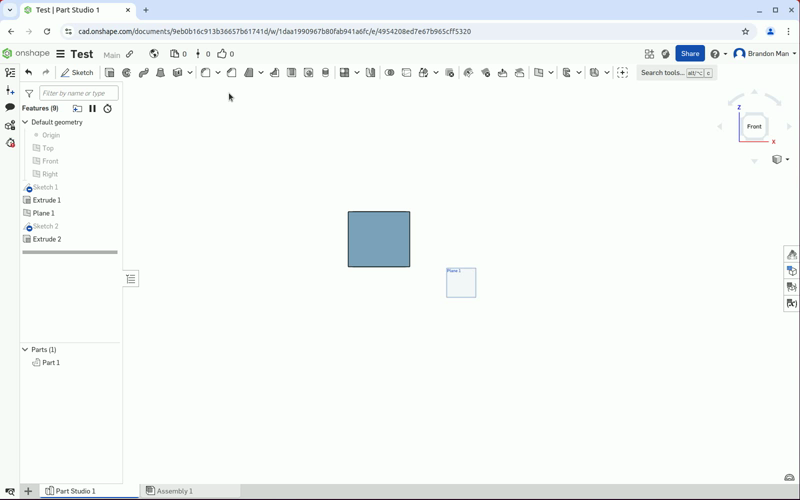
mouse_move(73, 352)
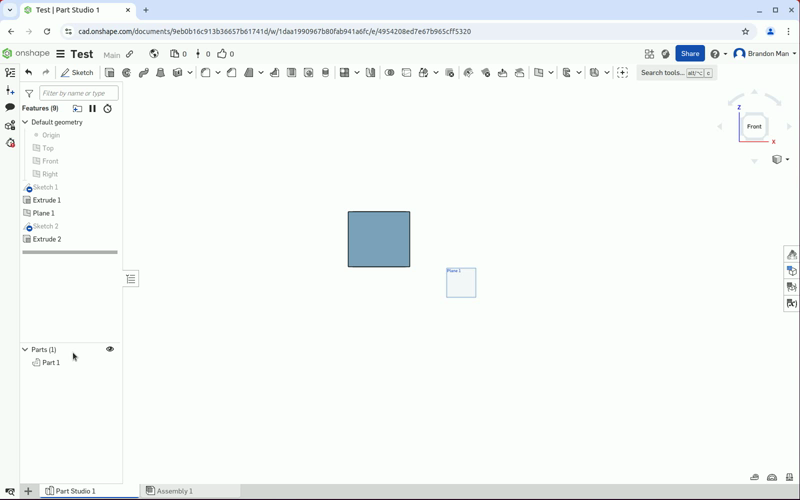
key(y)
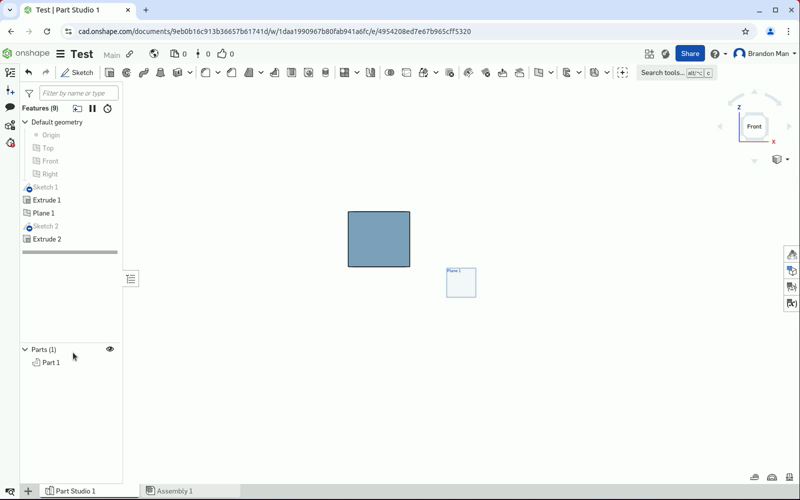
key(shift+p)
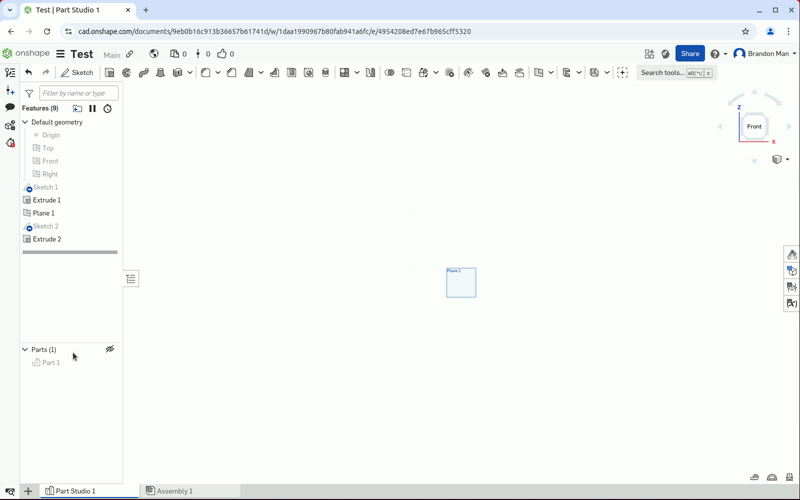
key(space)
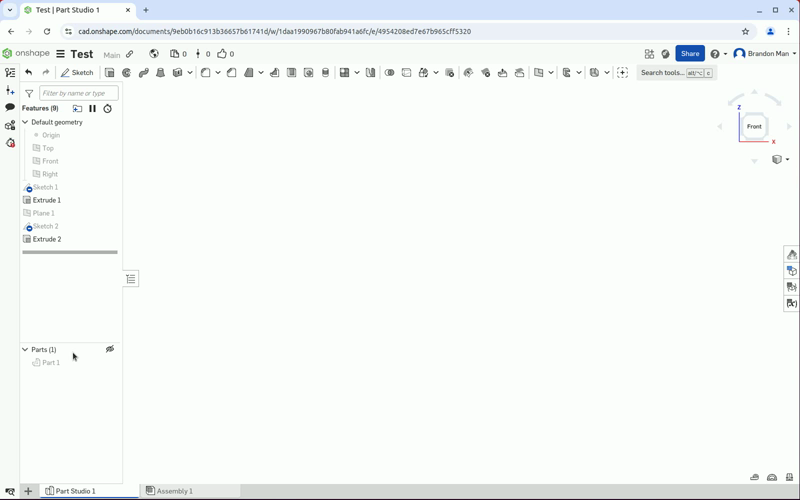
key_down(shift)
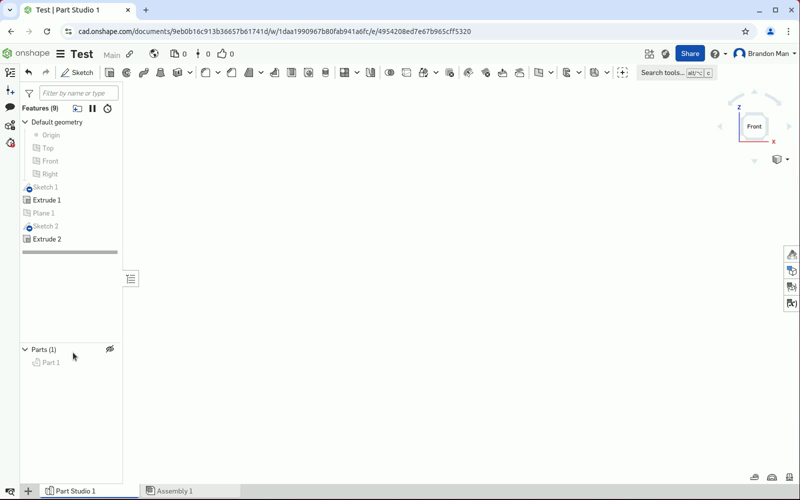
key(left)
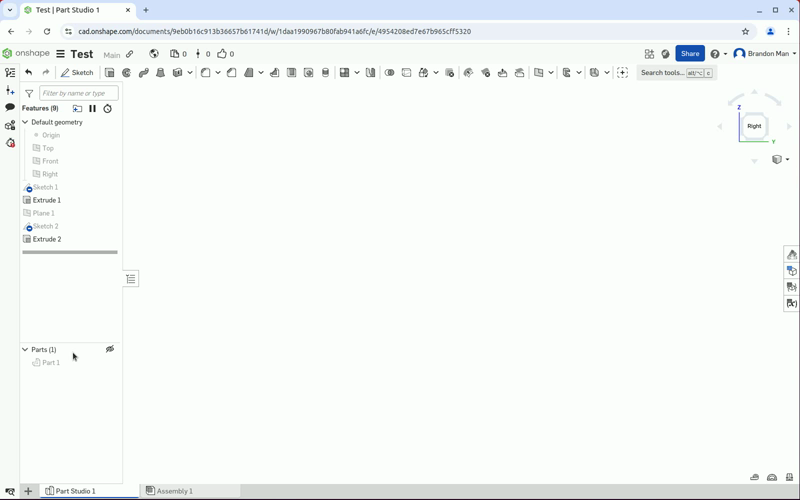
key_up(shift)
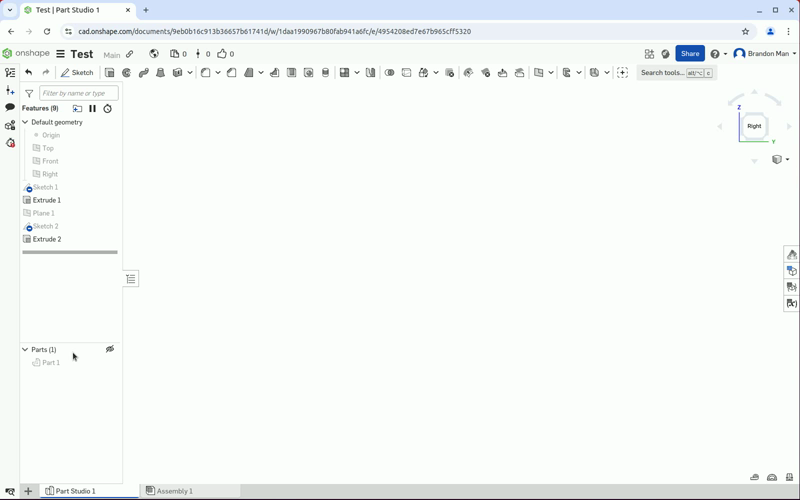
mouse_move(73, 352)
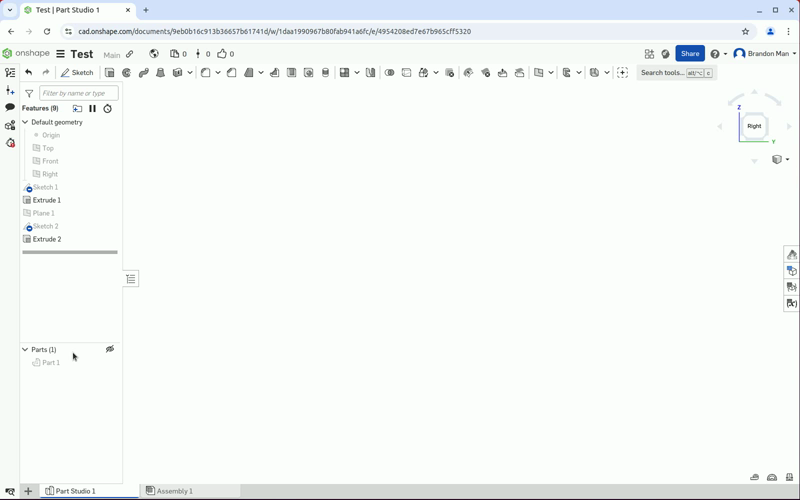
key(shift+y)
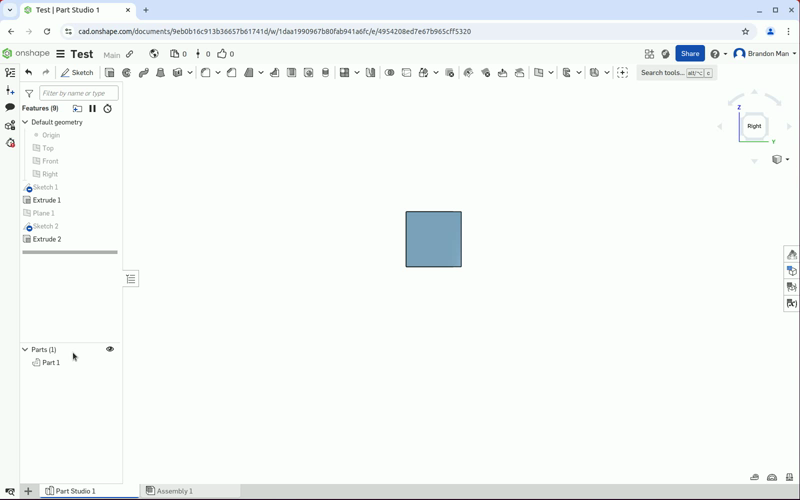
mouse_move(541, 75)
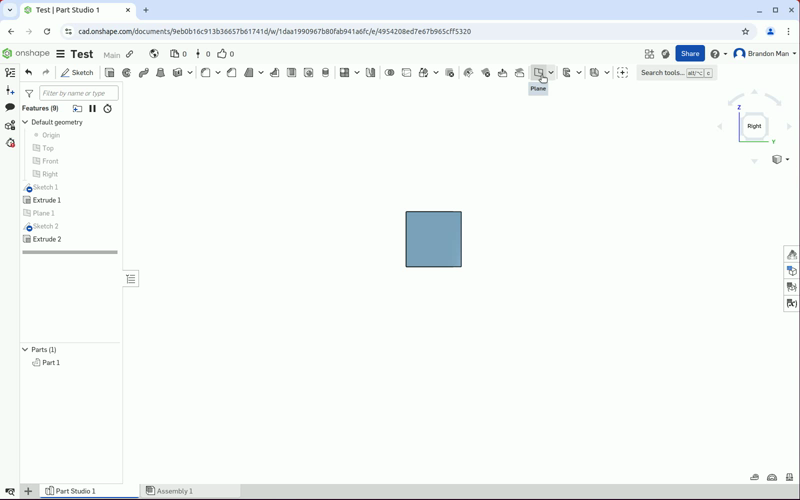
click(541, 75)
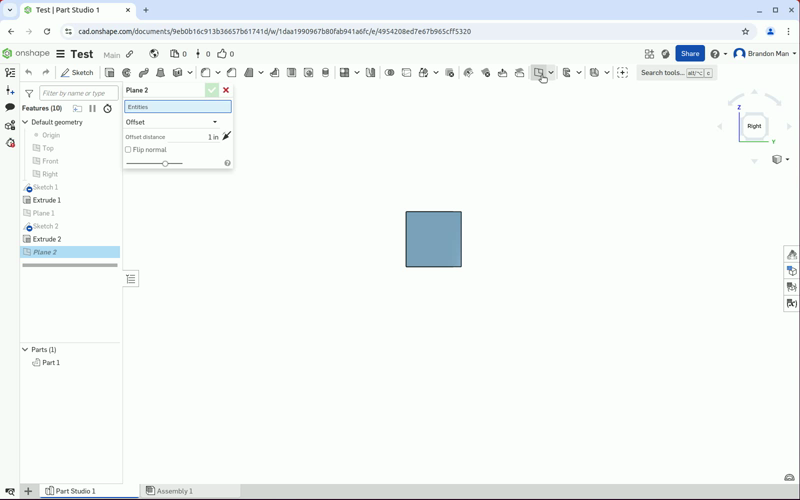
mouse_move(73, 176)
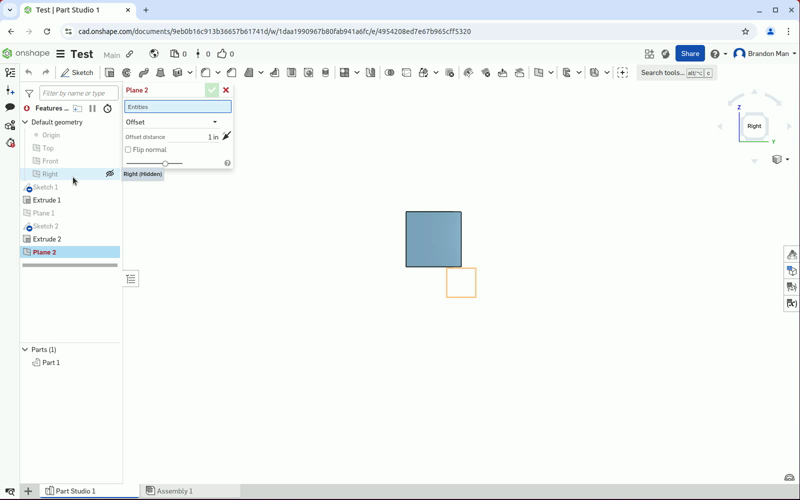
click(73, 176)
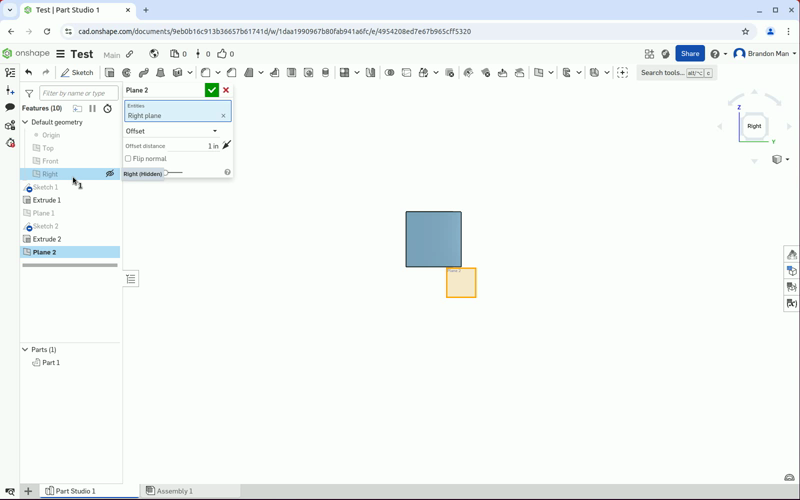
key(tab, 2)
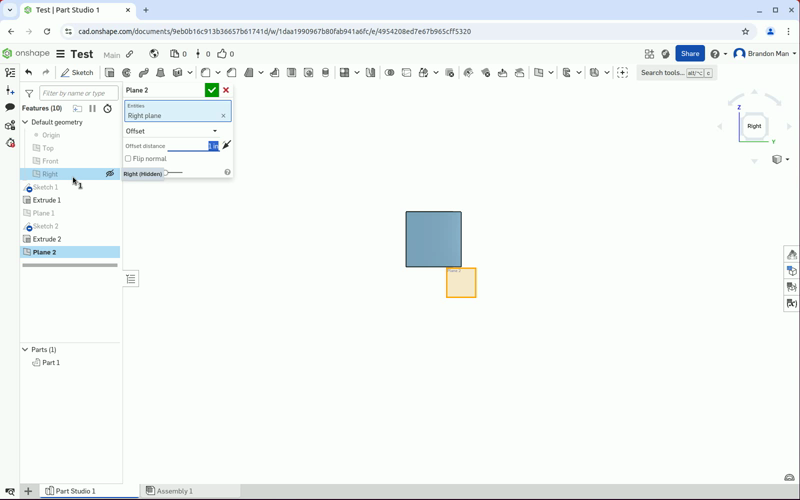
text(10.599)
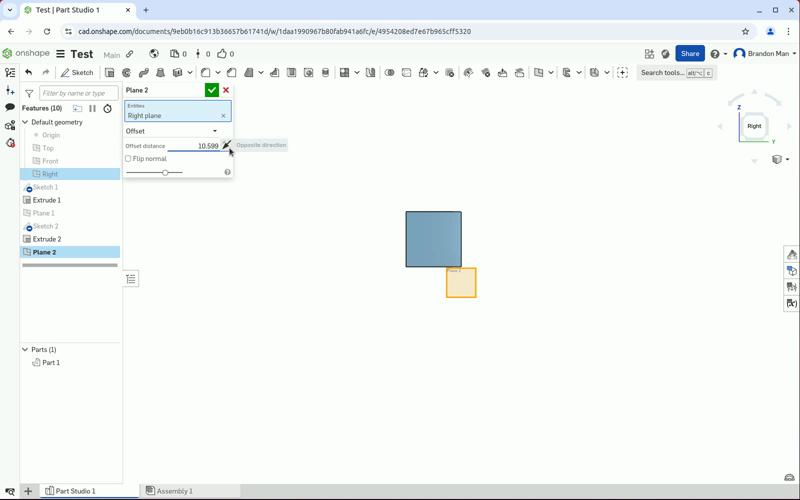
mouse_move(229, 147)
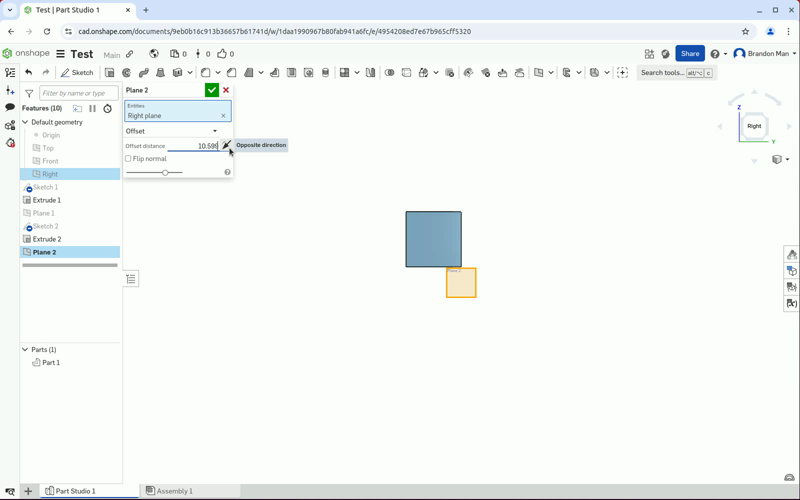
click(229, 147)
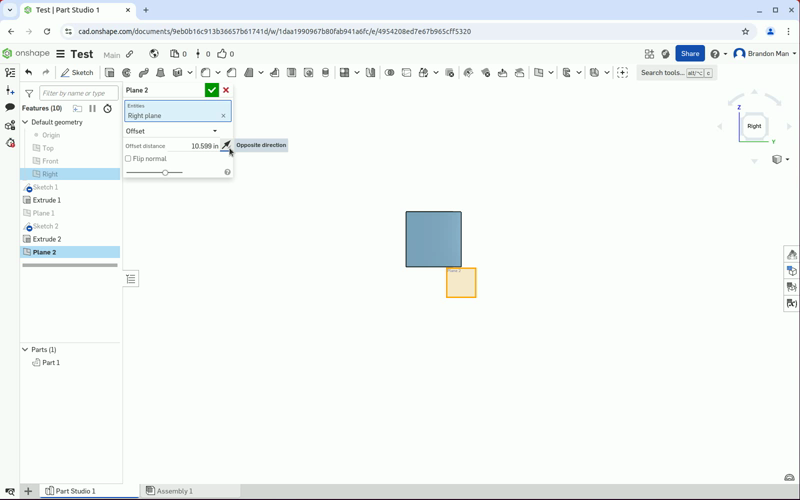
key(enter, 2)
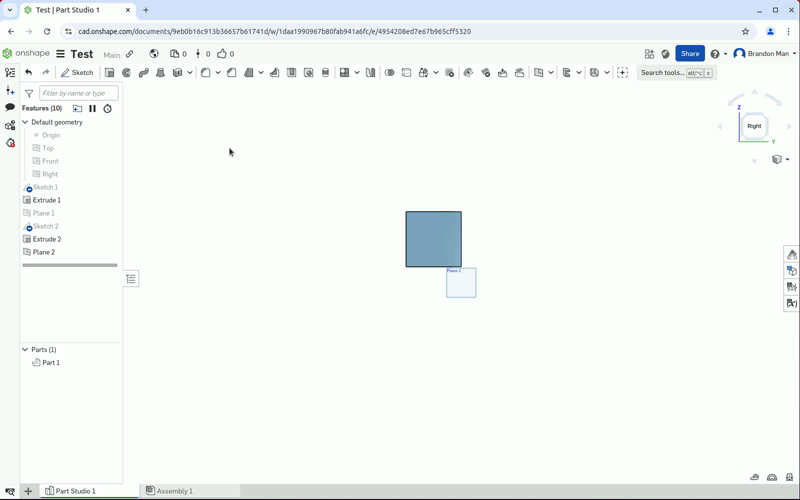
key(shift+s)
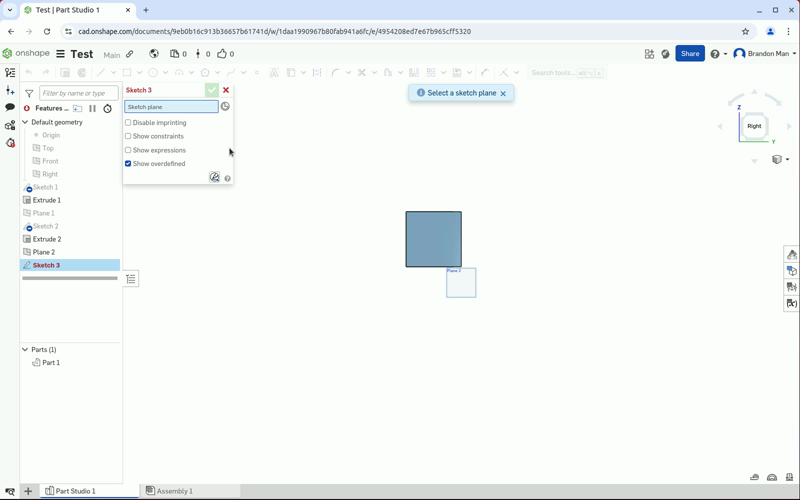
mouse_move(73, 254)
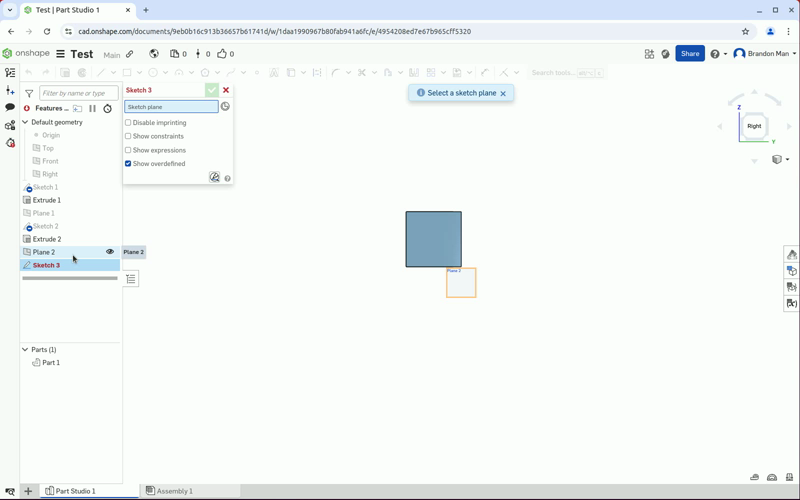
click(73, 254)
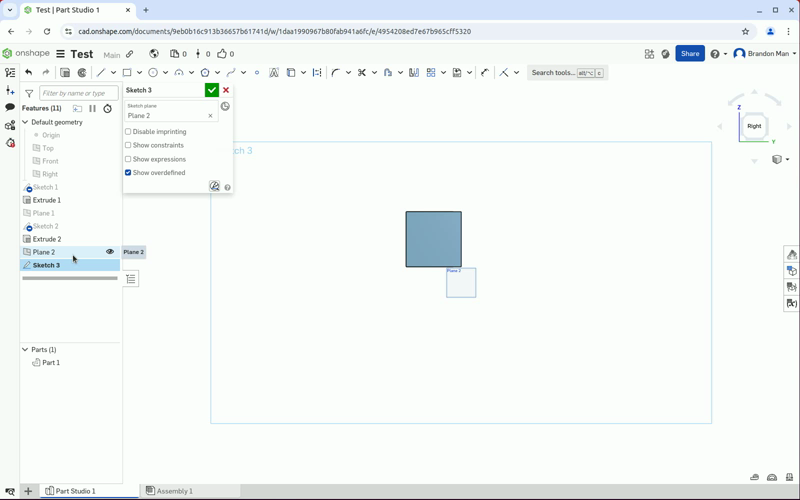
mouse_move(73, 352)
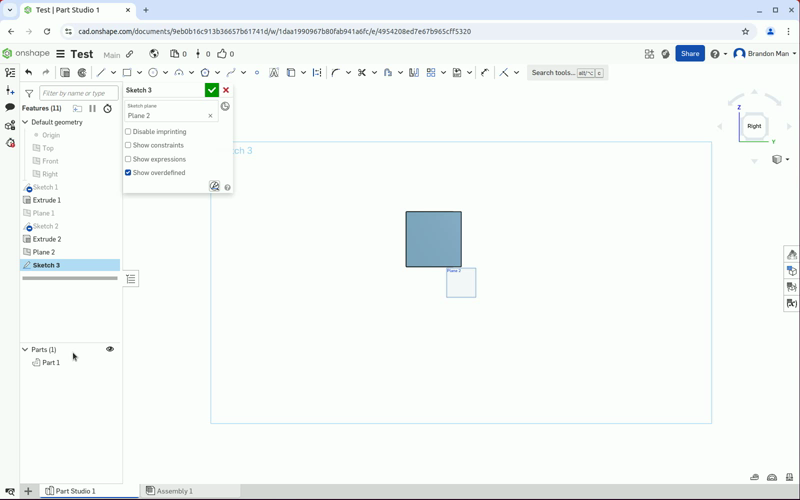
key(y)
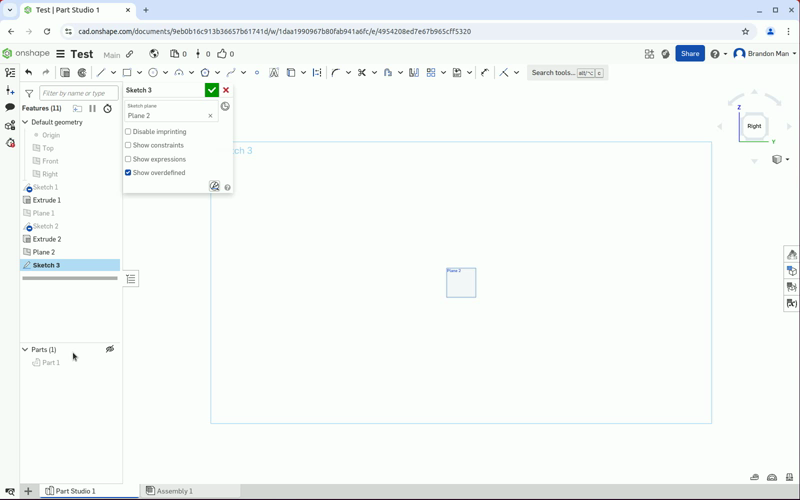
key(l)
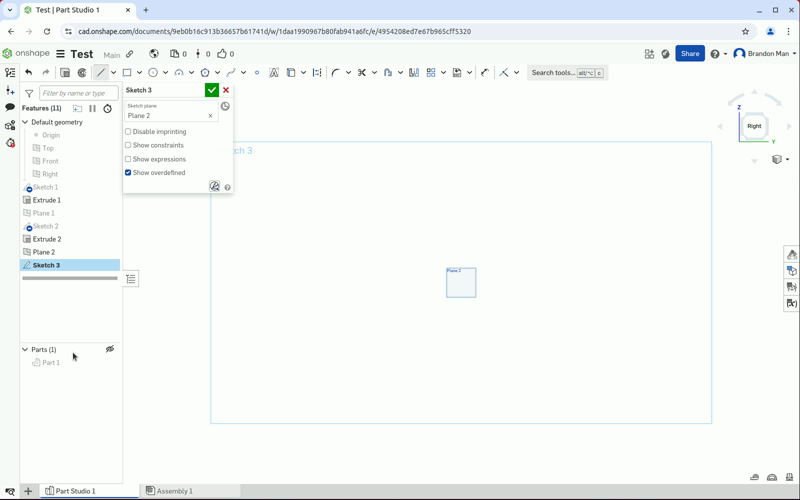
key_down(shift)
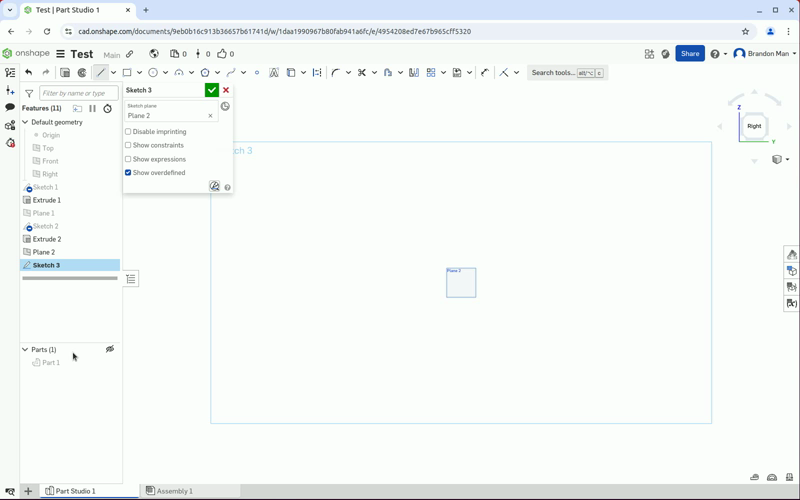
mouse_move(429, 243)
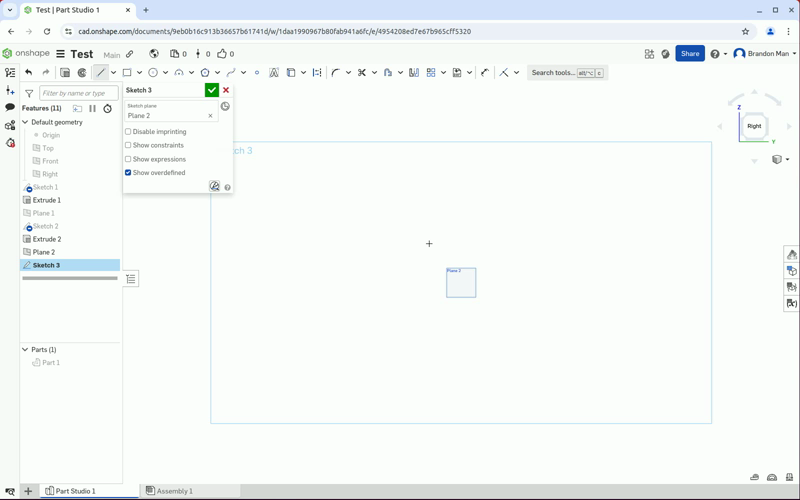
click(429, 243)
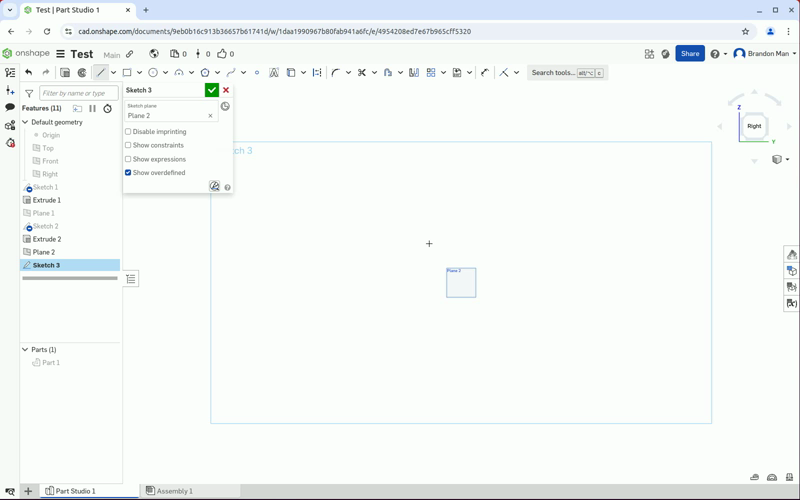
key_up(shift)
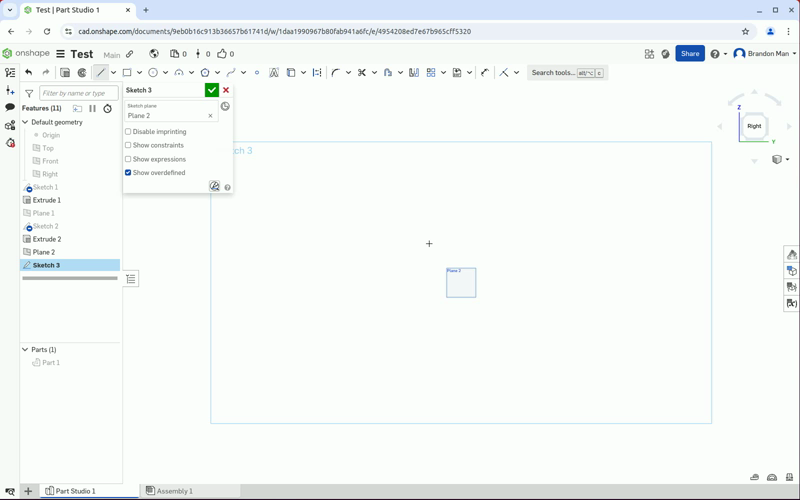
key_down(shift)
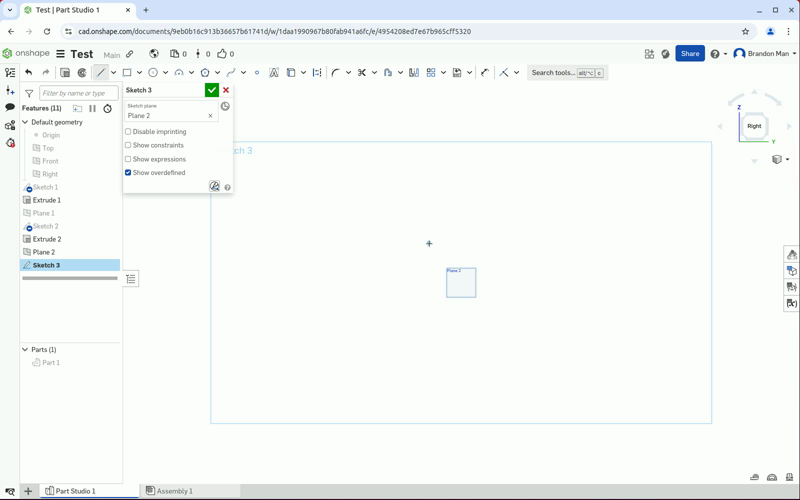
mouse_move(459, 243)
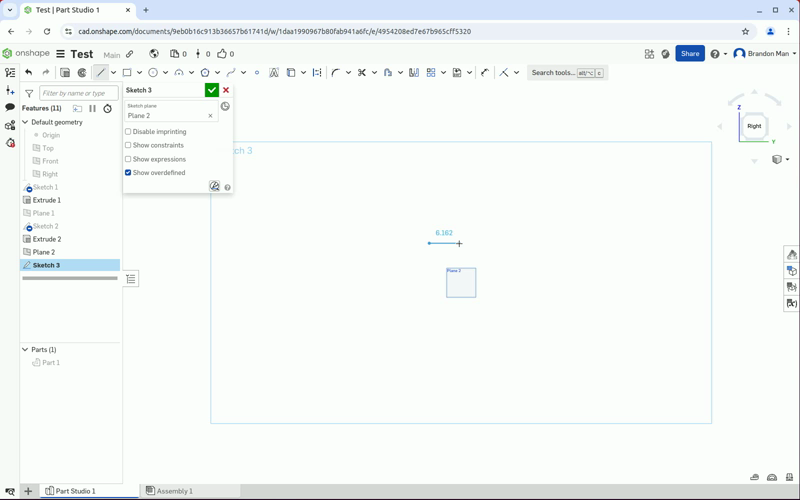
mouse_move(438, 243)
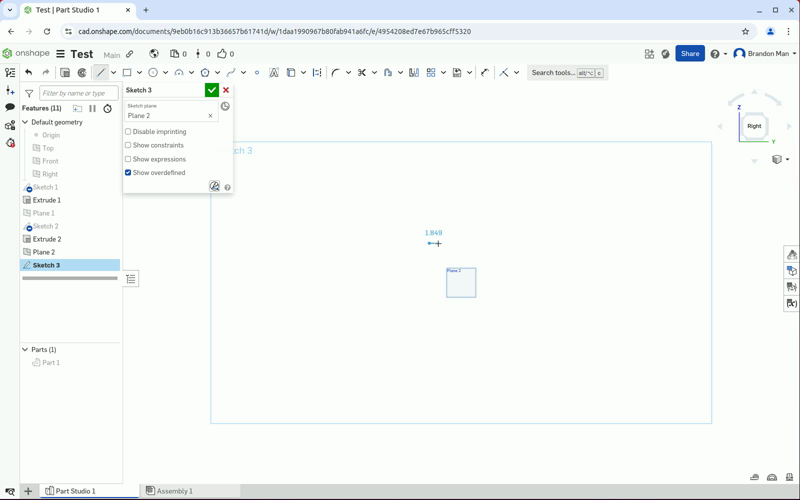
click(438, 243)
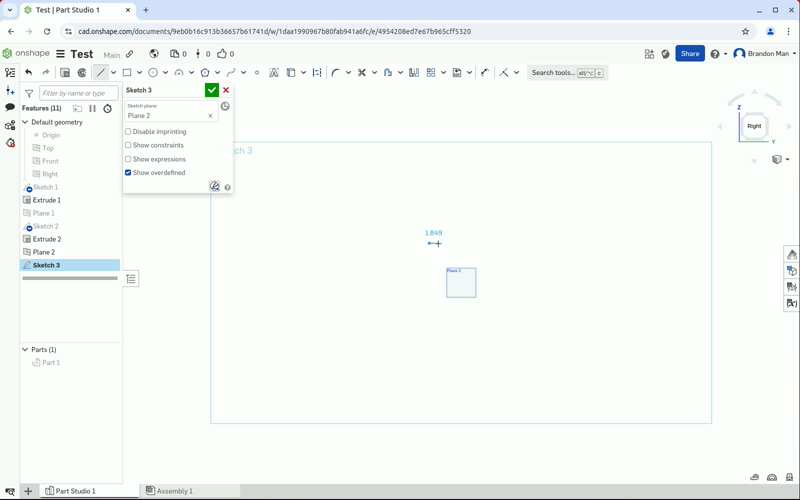
key_up(shift)
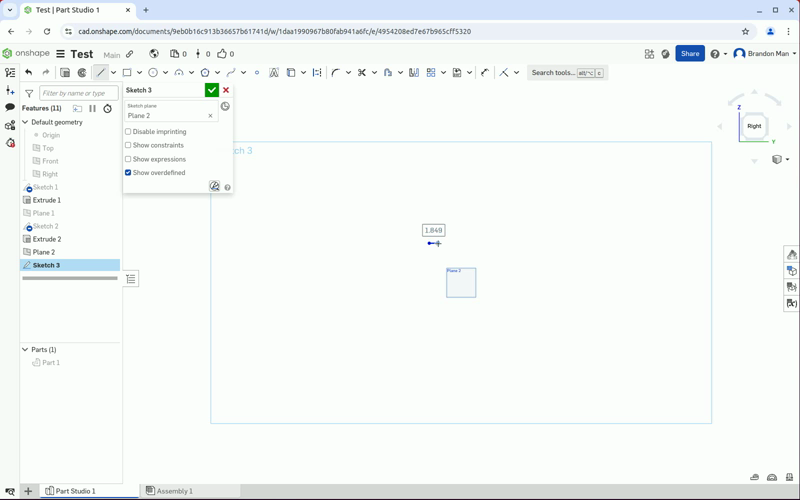
key_down(shift)
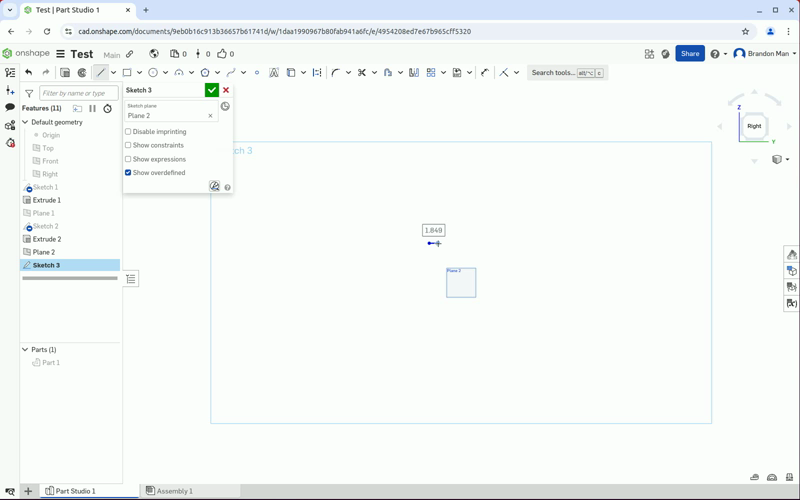
mouse_move(468, 243)
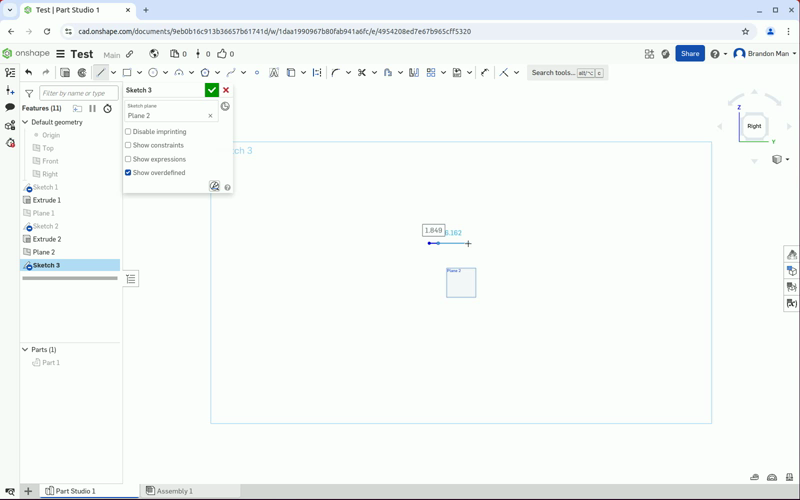
mouse_move(438, 233)
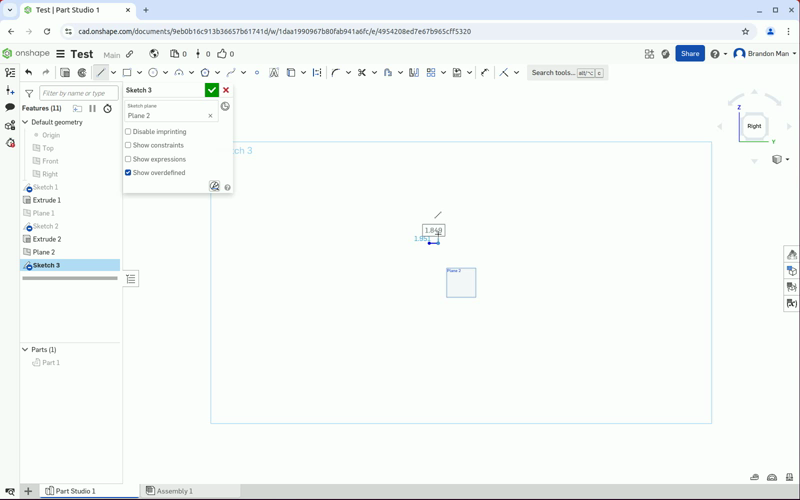
click(438, 233)
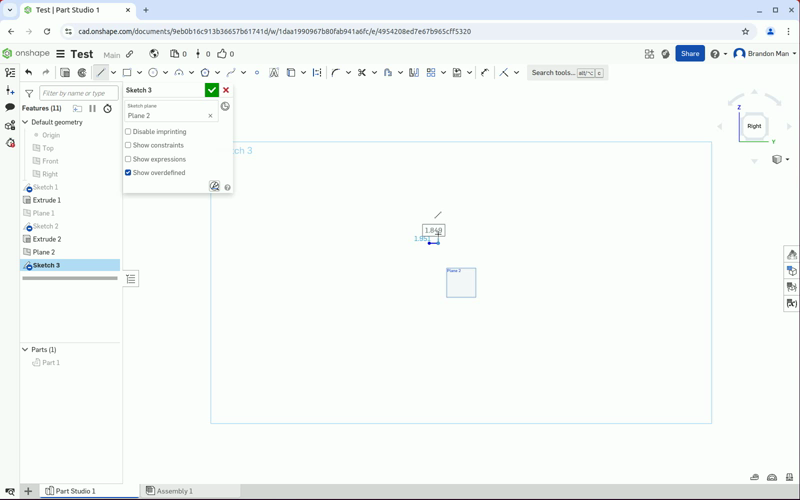
key_up(shift)
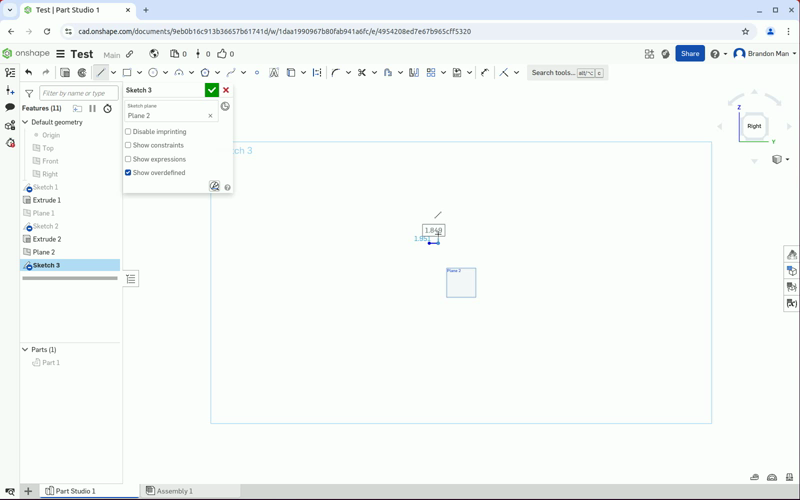
key_down(shift)
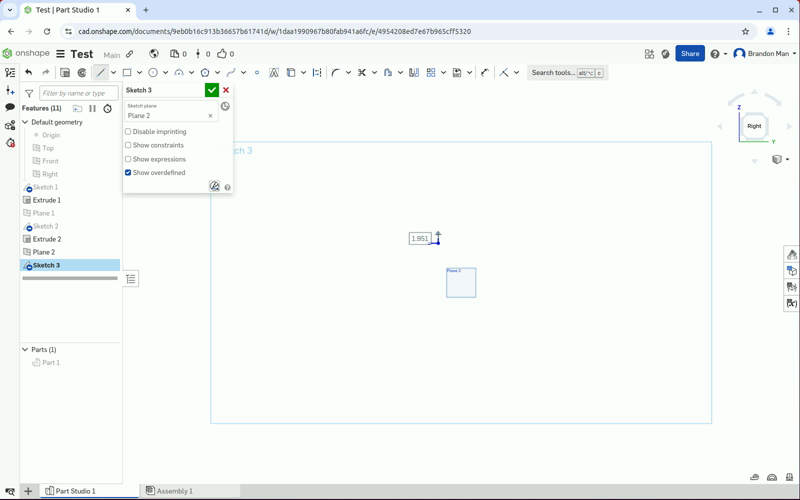
mouse_move(468, 233)
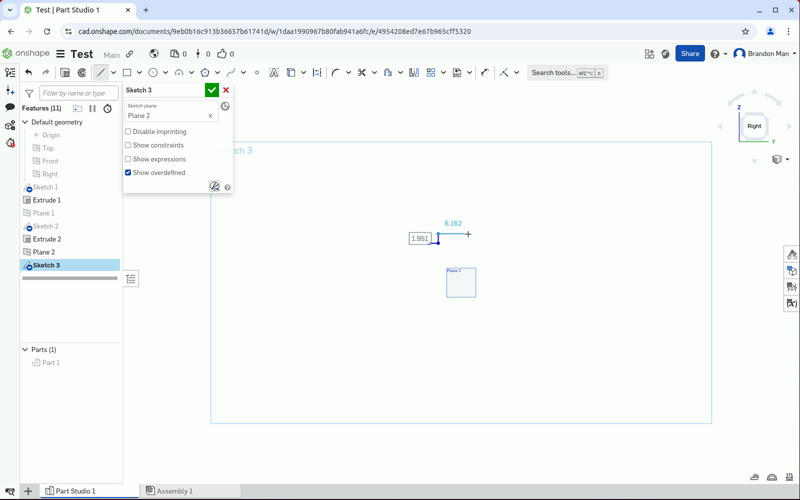
mouse_move(429, 233)
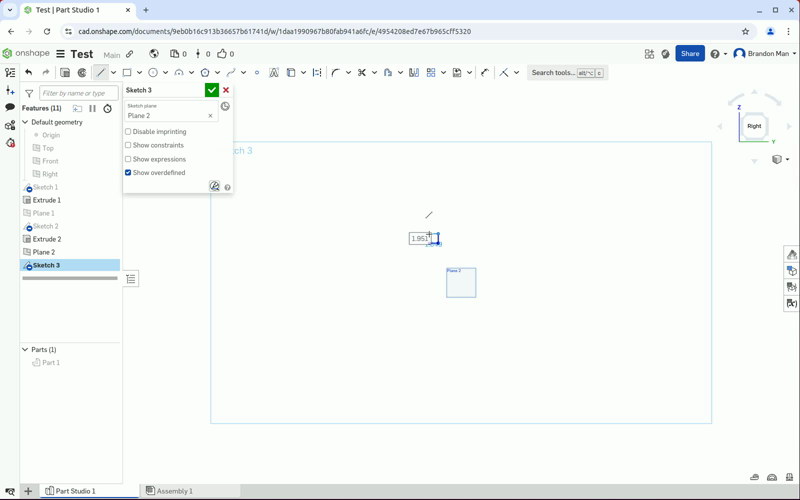
click(429, 233)
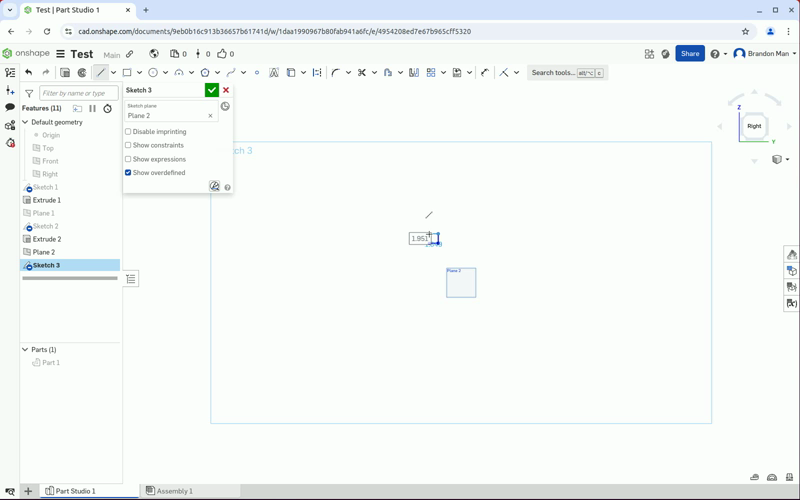
key_up(shift)
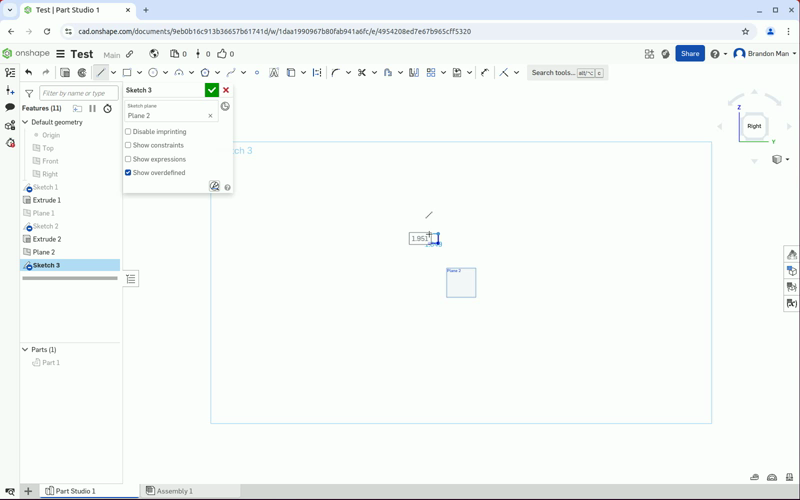
mouse_move(459, 233)
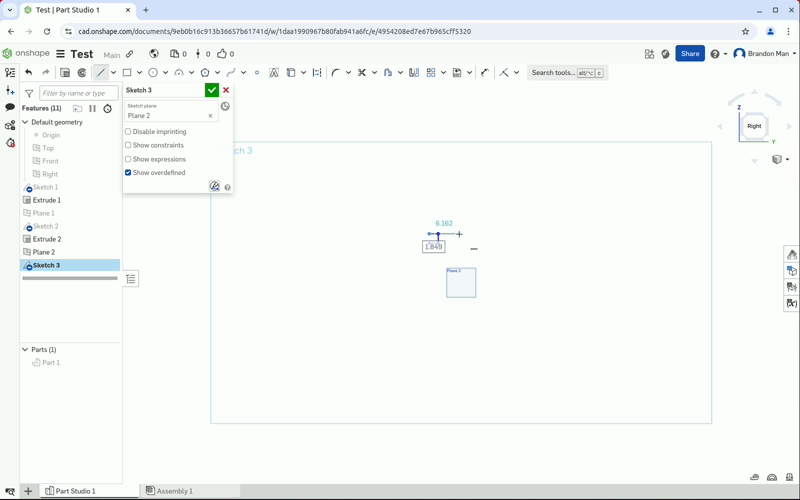
key_down(shift)
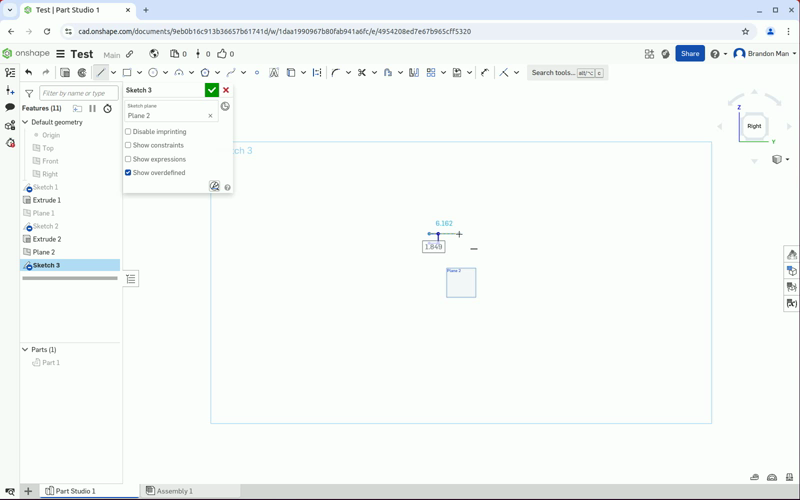
mouse_move(429, 243)
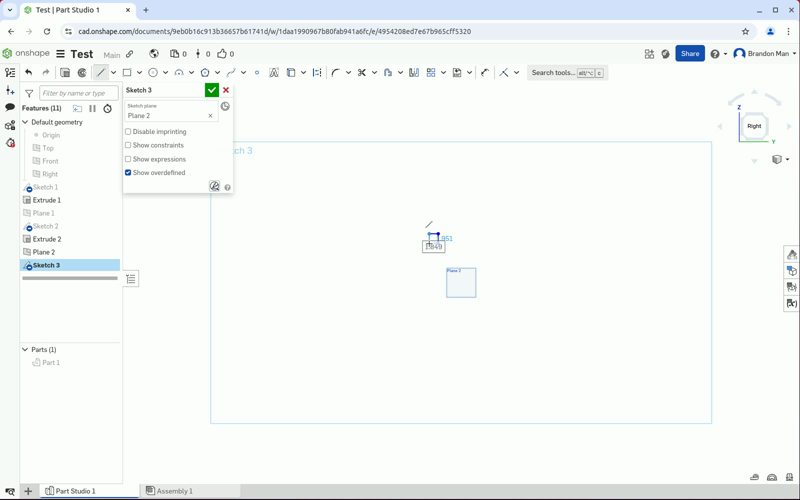
key_up(shift)
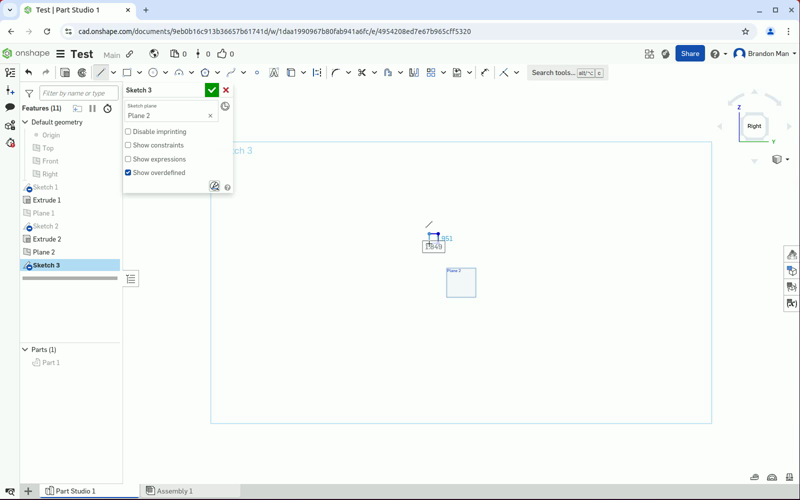
click(429, 243)
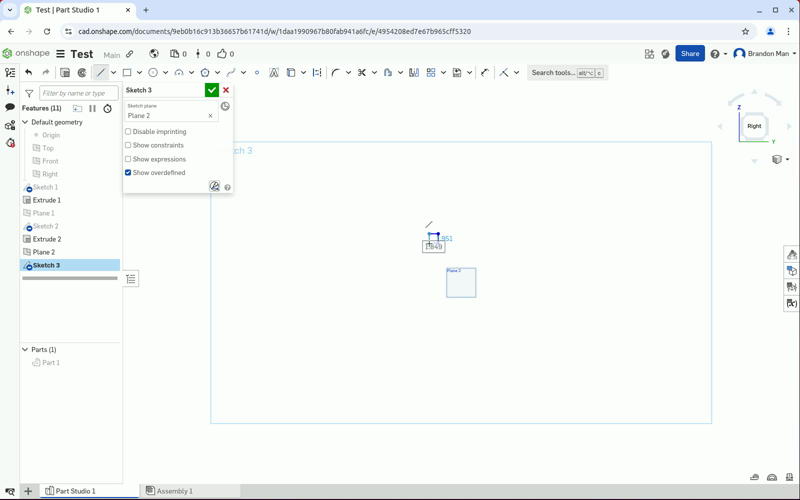
key(esc)
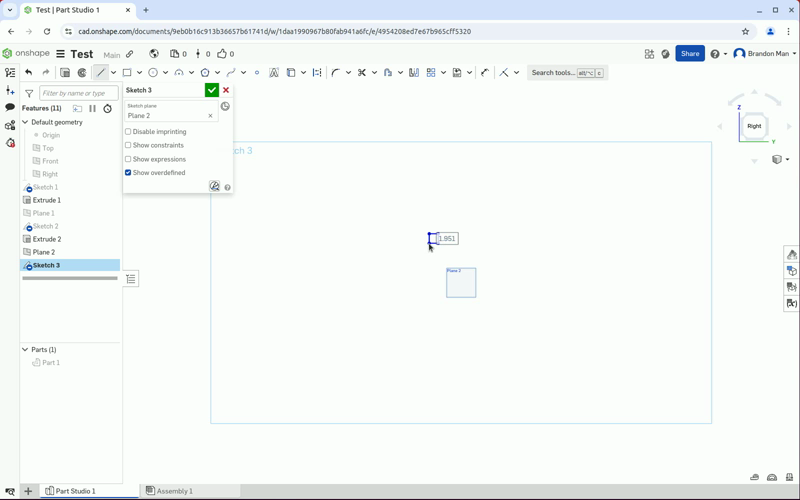
mouse_move(430, 239)
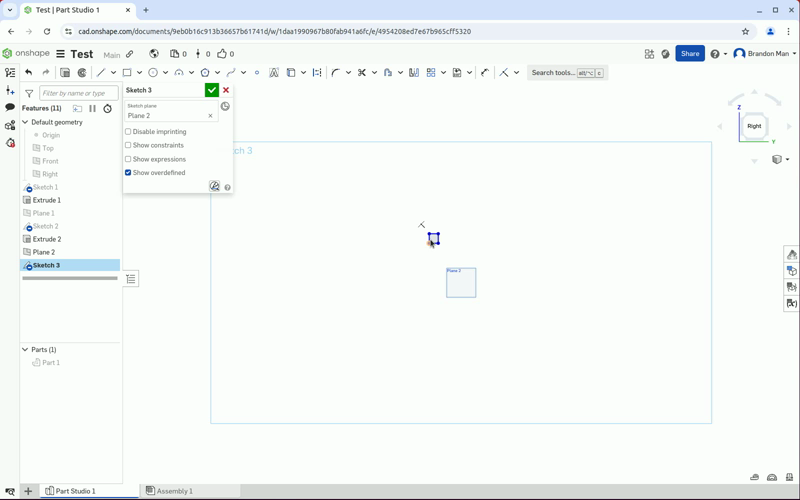
scroll(6)
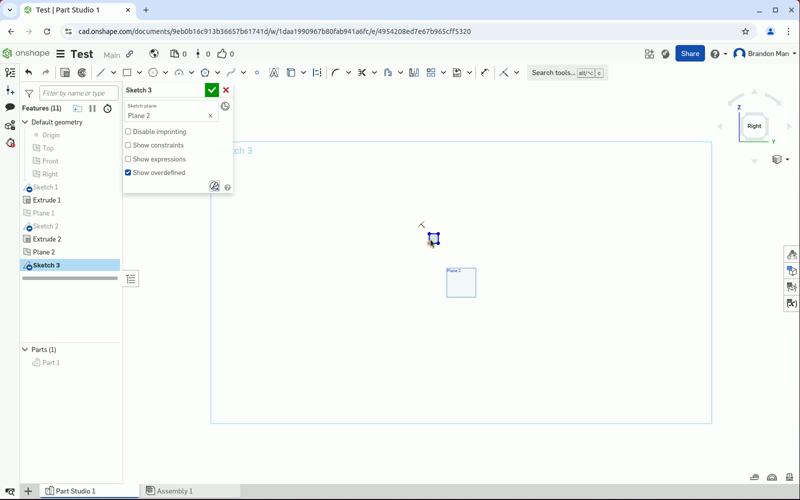
scroll(6)
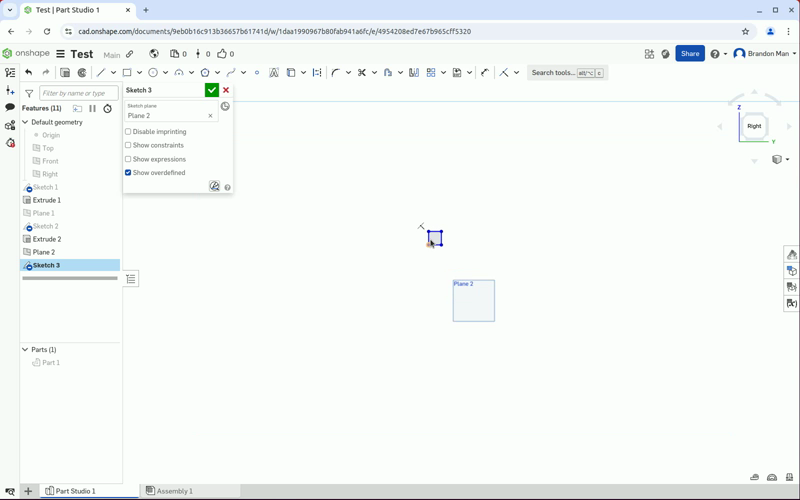
scroll(6)
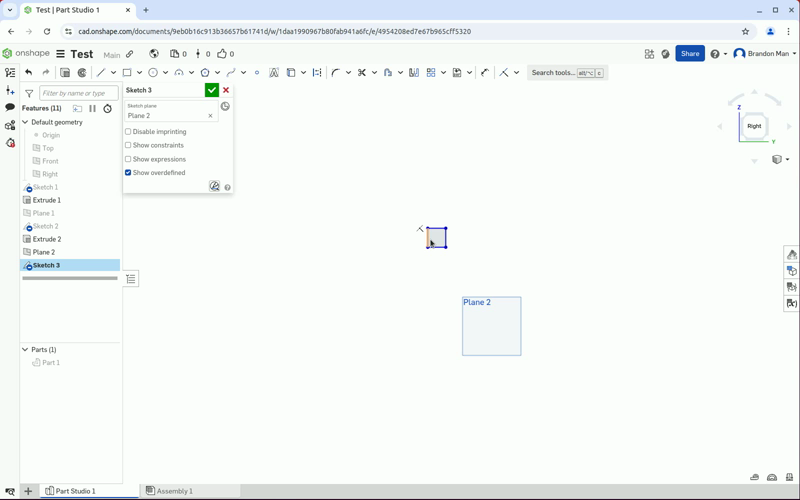
scroll(6)
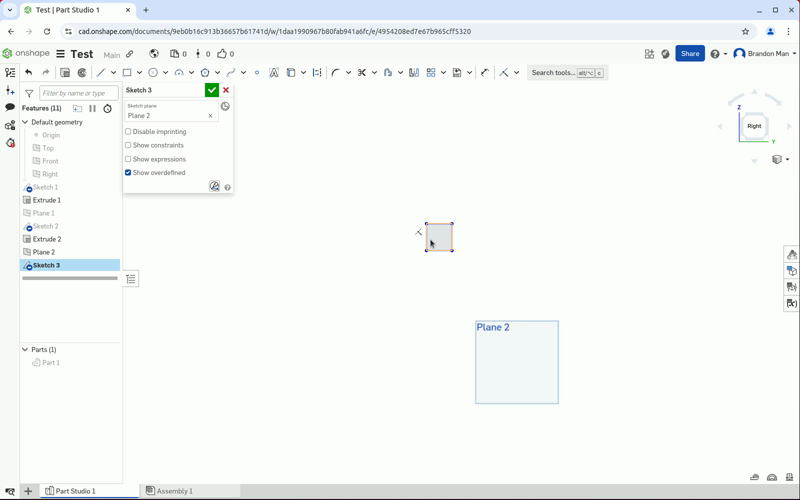
scroll(6)
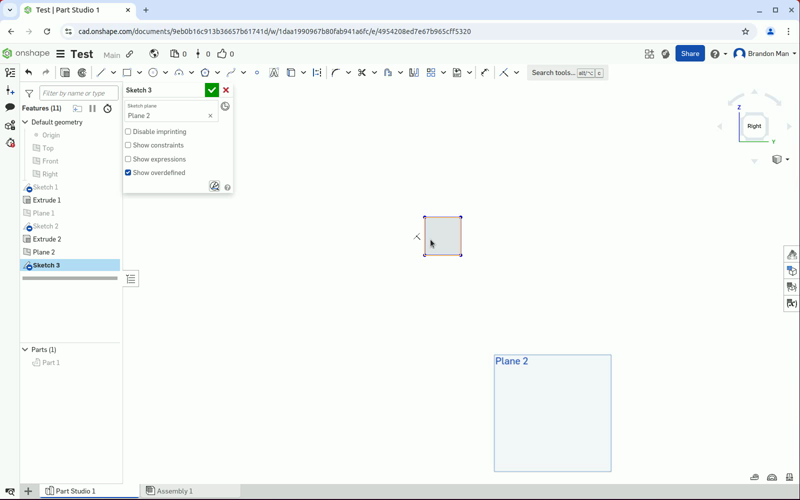
scroll(6)
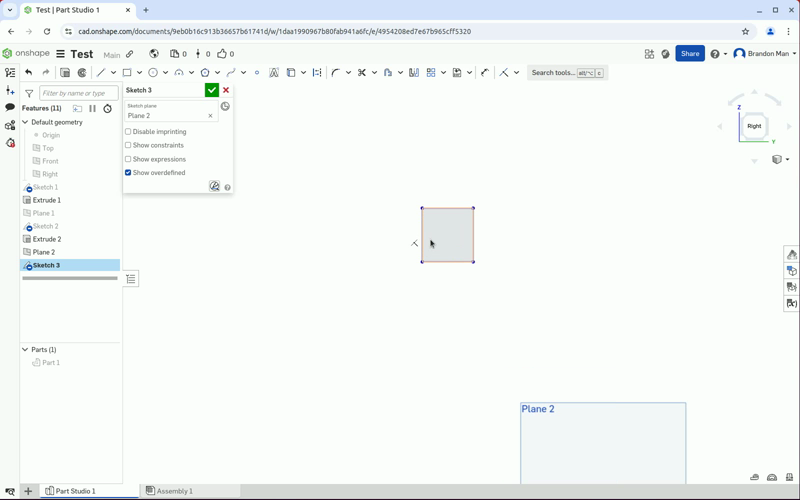
scroll(6)
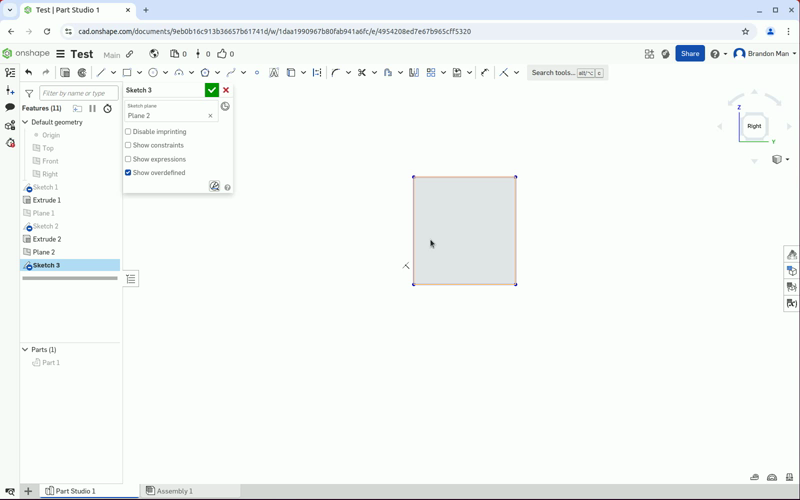
click(430, 239)
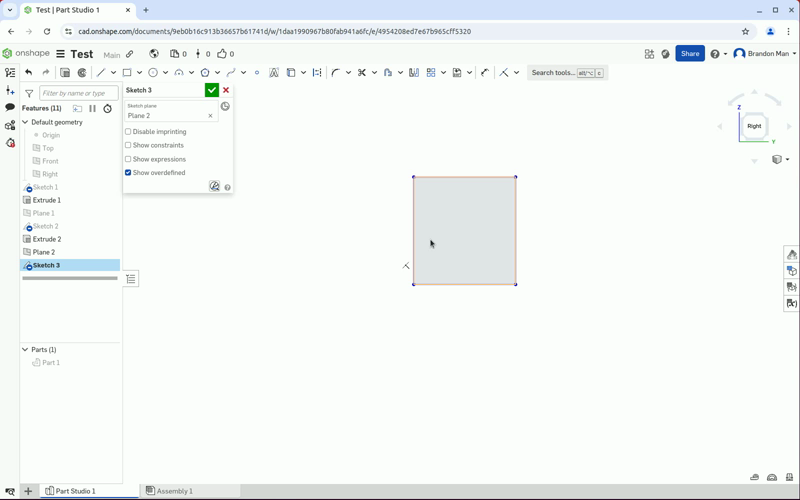
scroll(-6)
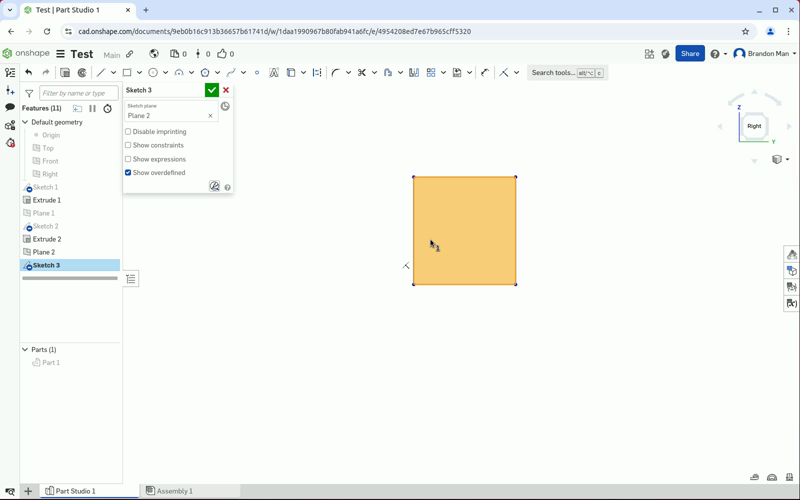
scroll(-6)
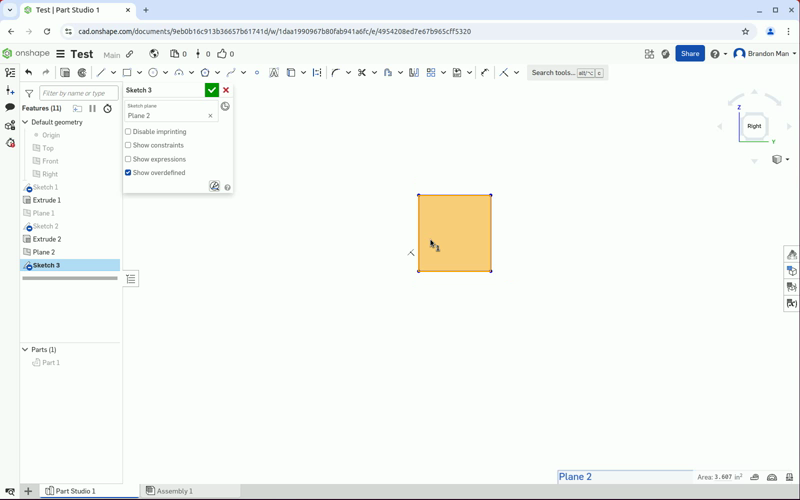
scroll(-6)
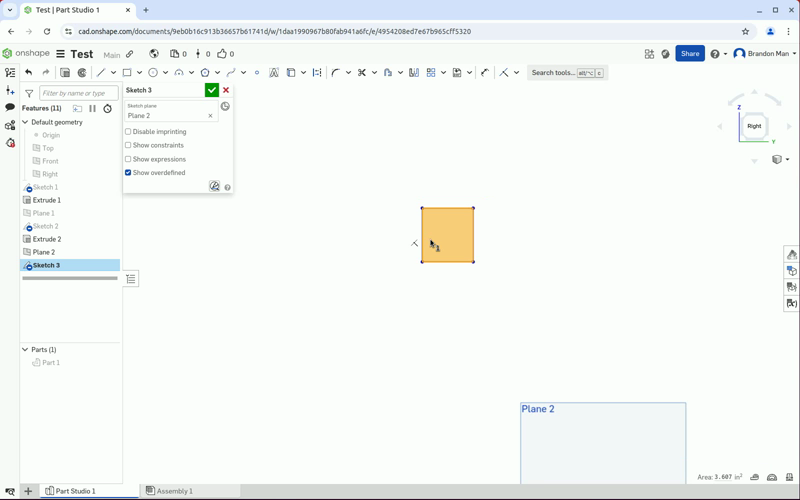
scroll(-6)
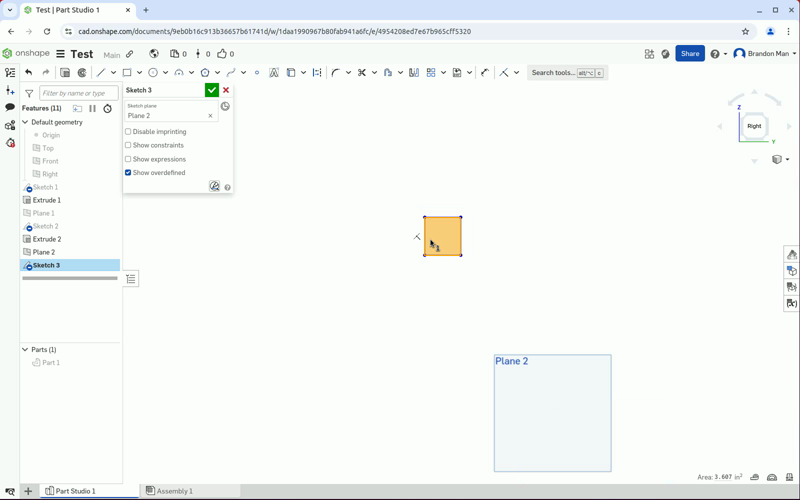
scroll(-6)
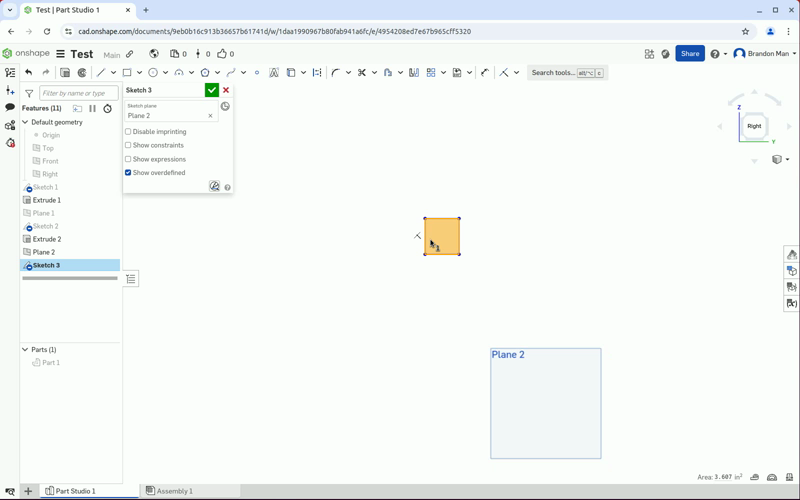
scroll(-6)
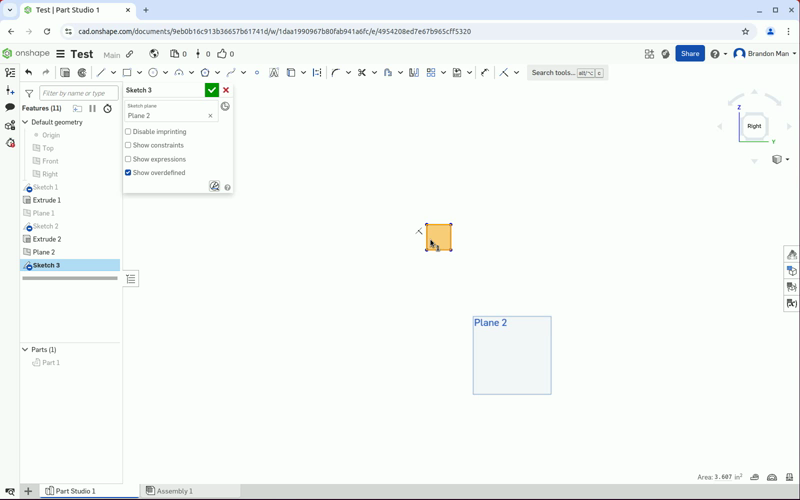
scroll(-6)
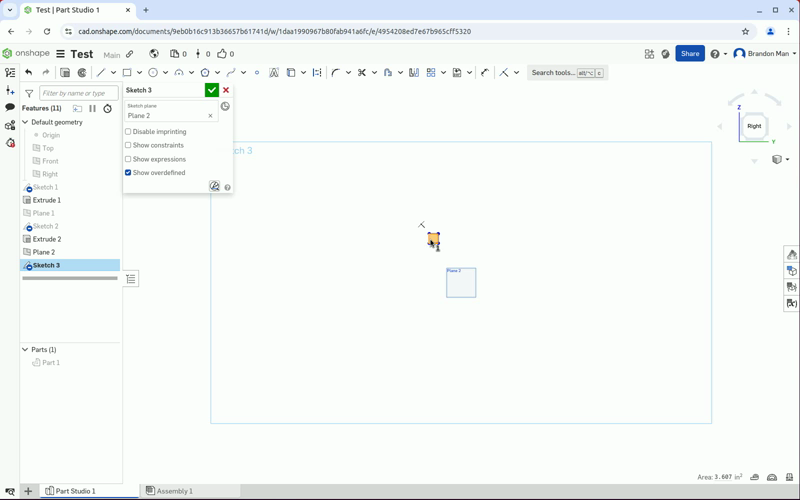
mouse_move(73, 352)
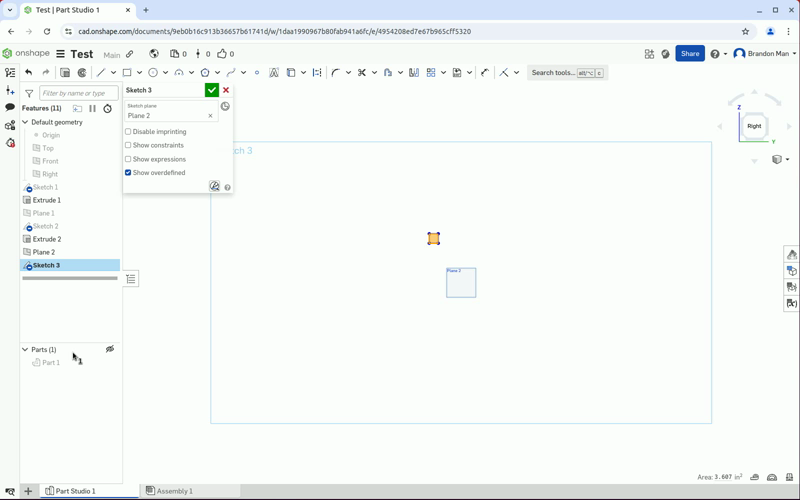
key(shift+y)
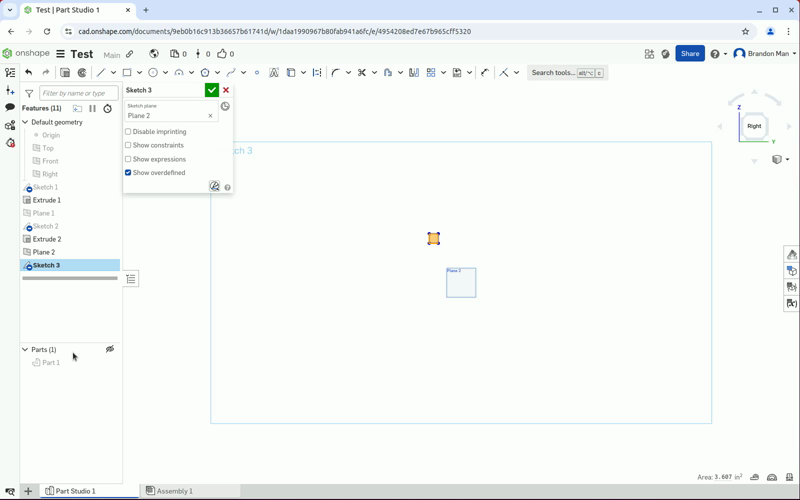
key(shift+e)
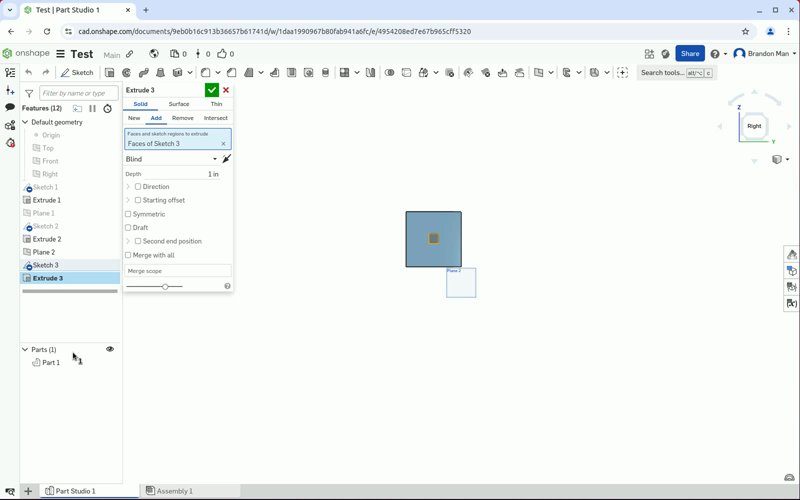
mouse_move(143, 106)
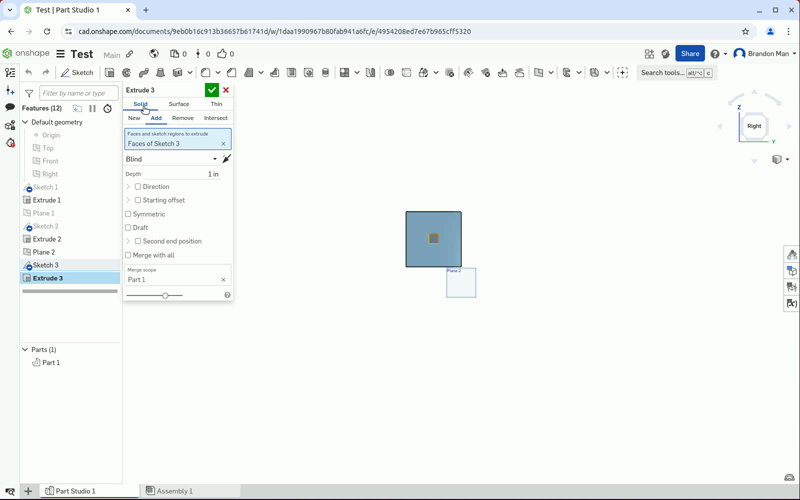
click(143, 106)
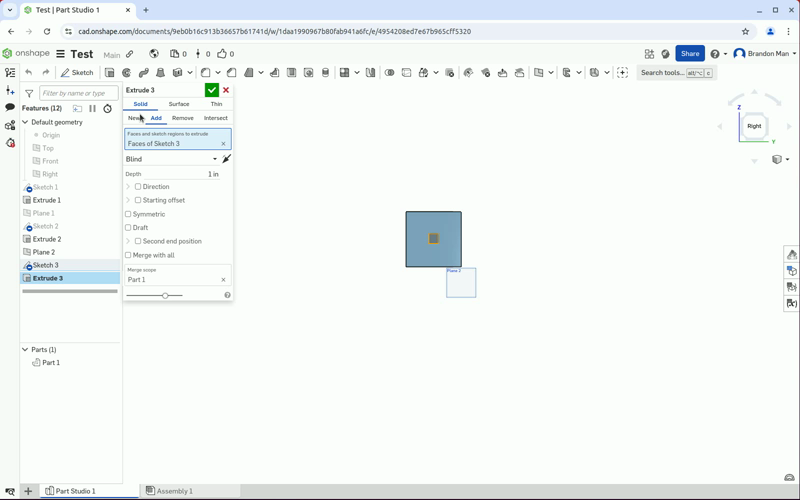
mouse_move(137, 120)
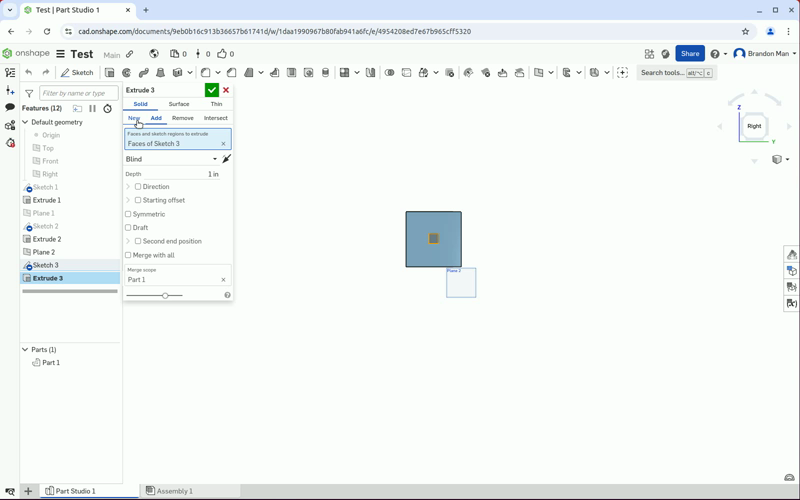
click(137, 120)
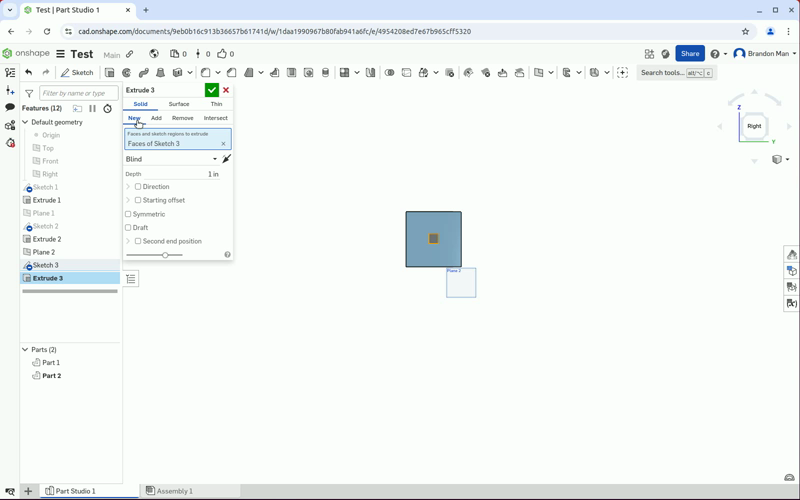
key(tab, 4)
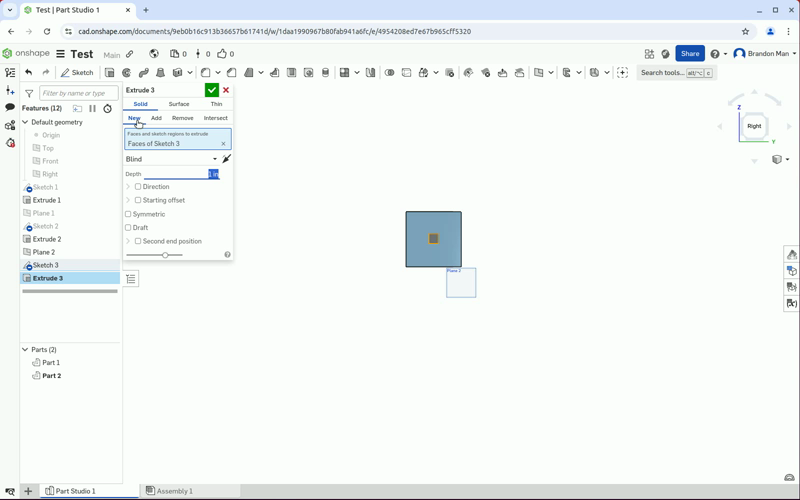
text(4.814)
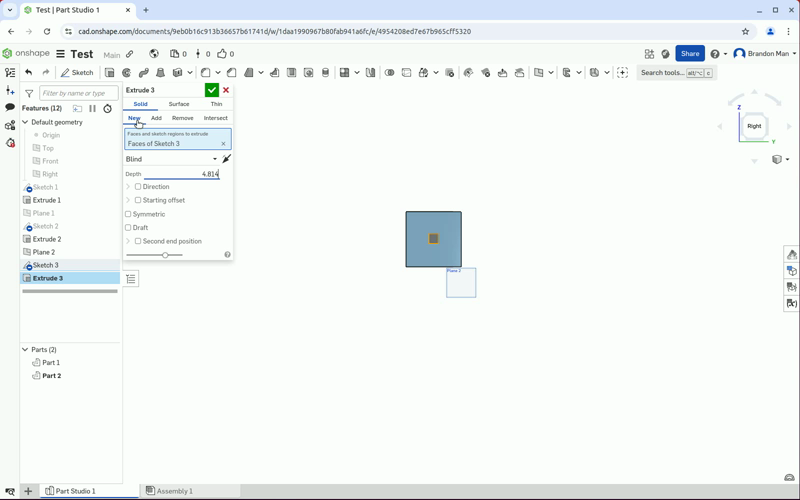
key(enter)
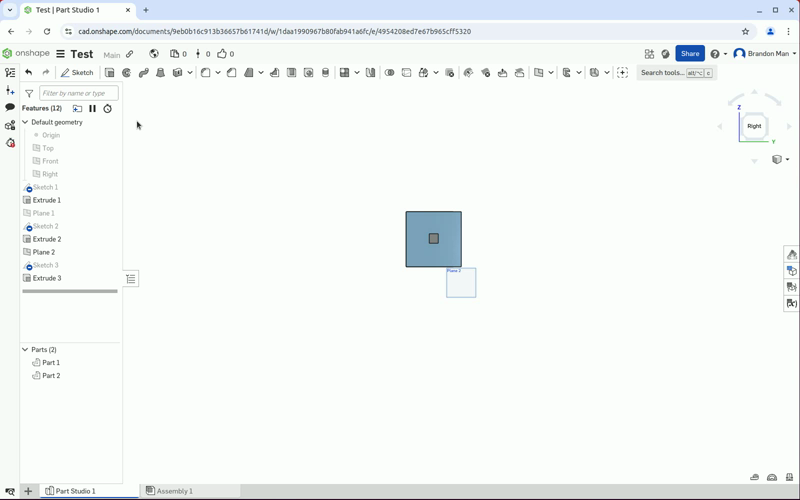
key(shift+h)
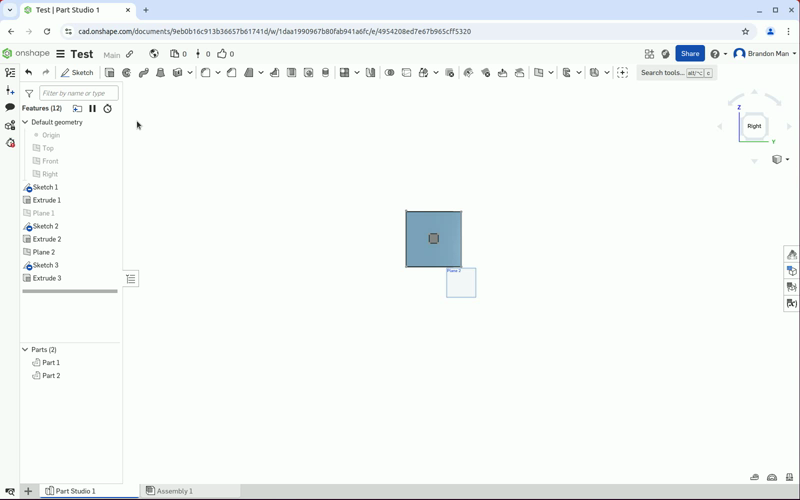
key(shift+h)
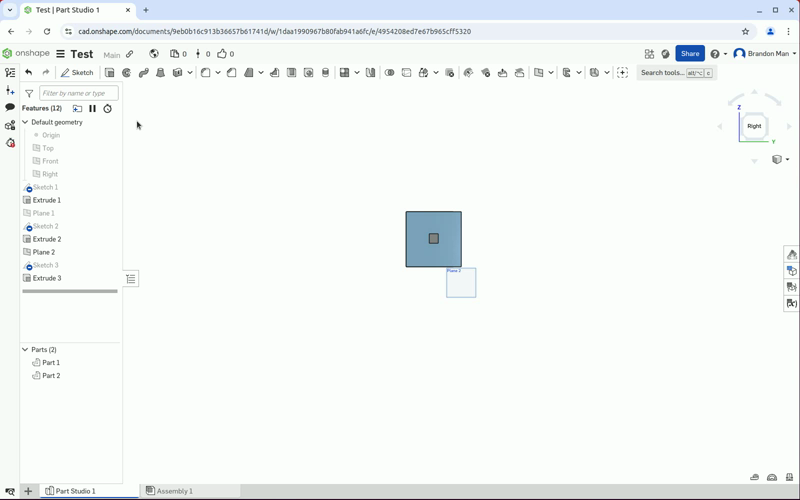
mouse_move(73, 189)
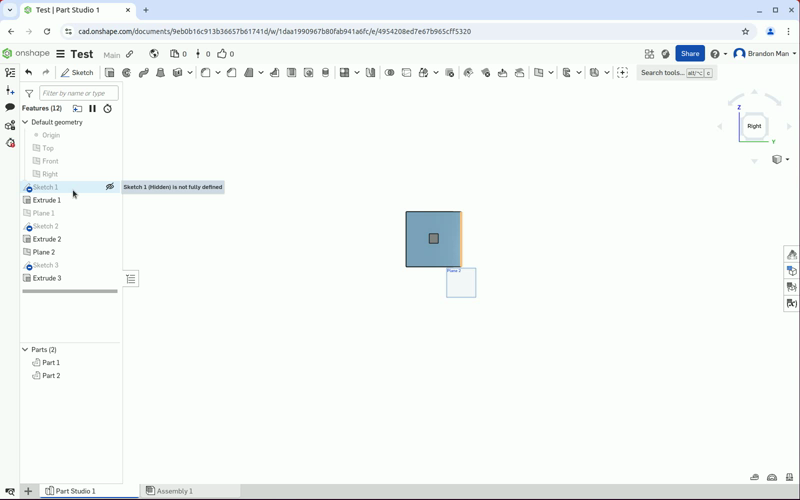
click(73, 189)
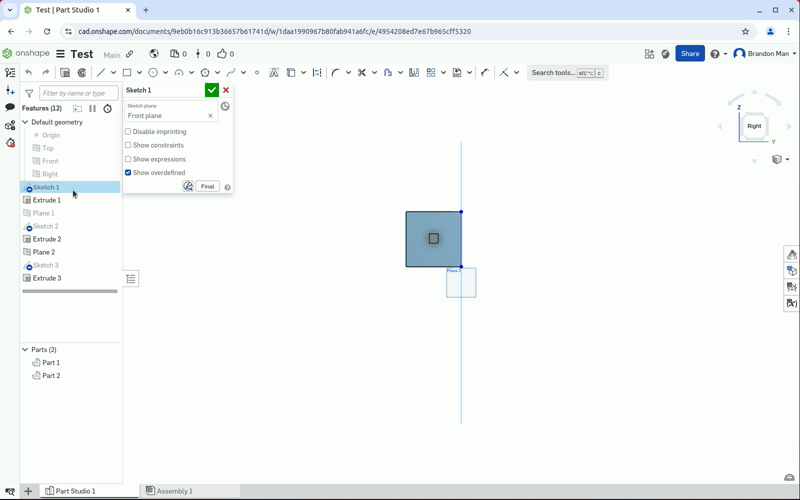
mouse_move(229, 92)
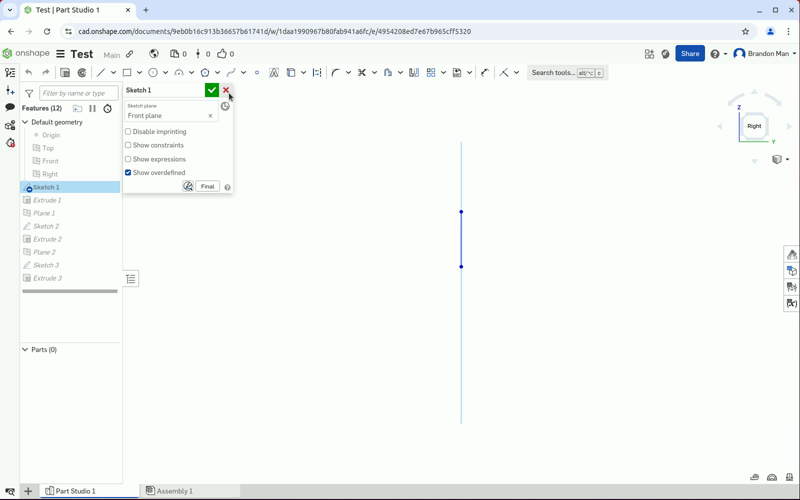
click(229, 92)
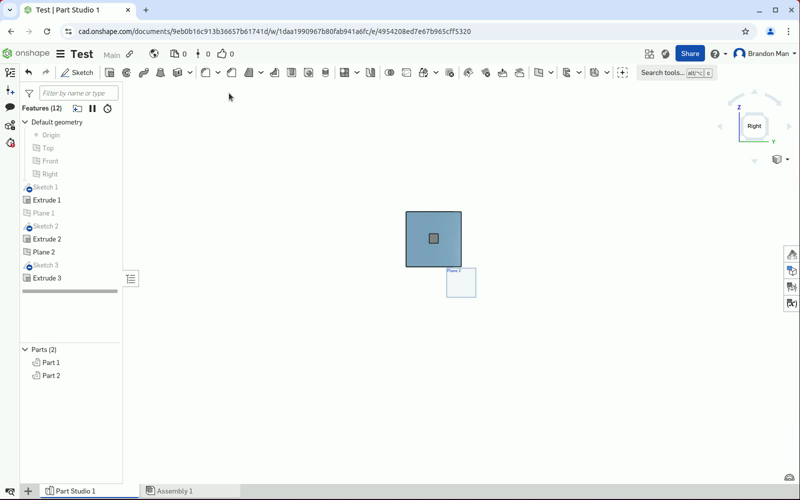
mouse_move(541, 75)
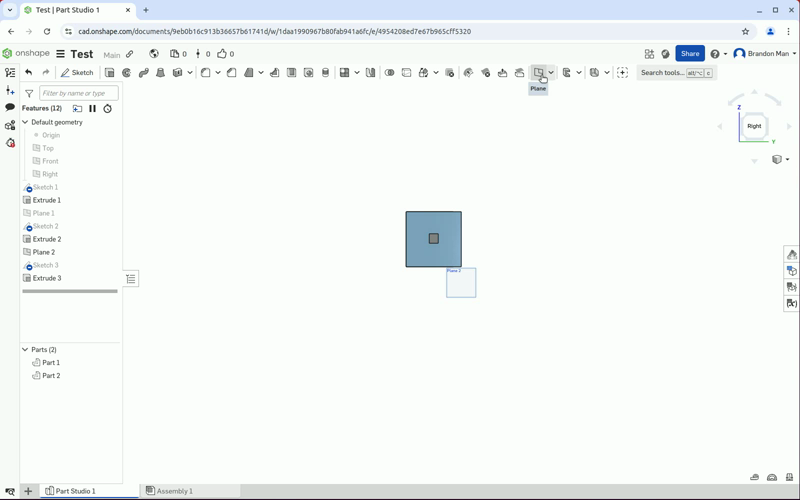
click(541, 75)
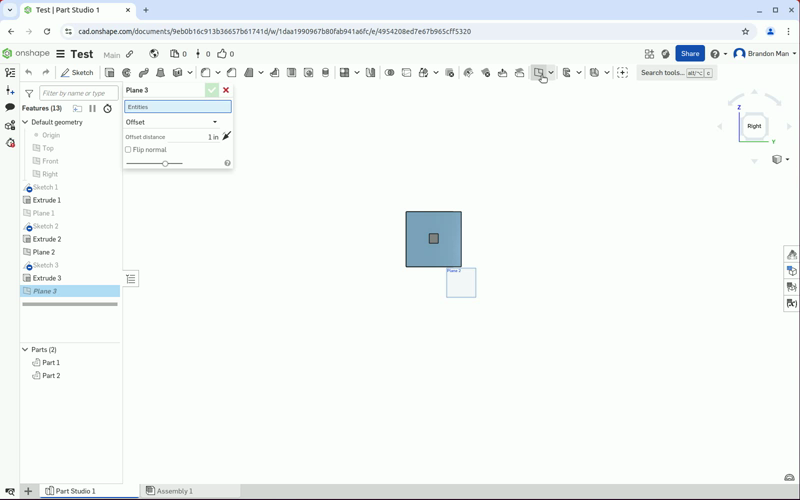
mouse_move(73, 176)
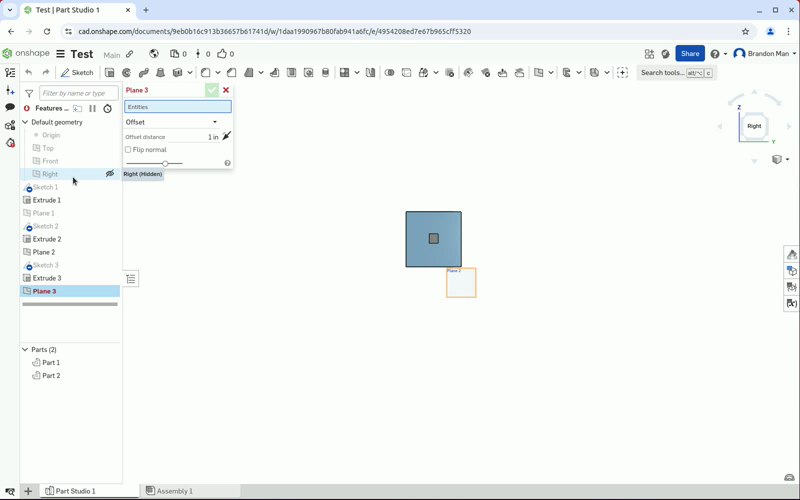
click(73, 176)
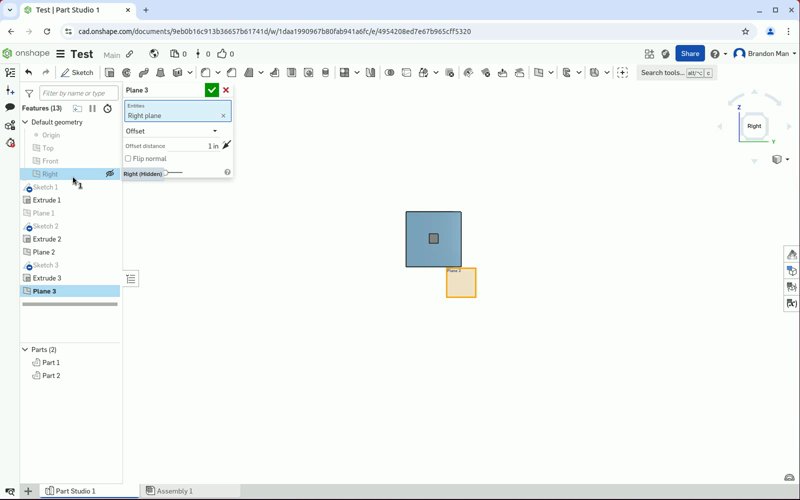
key(tab, 2)
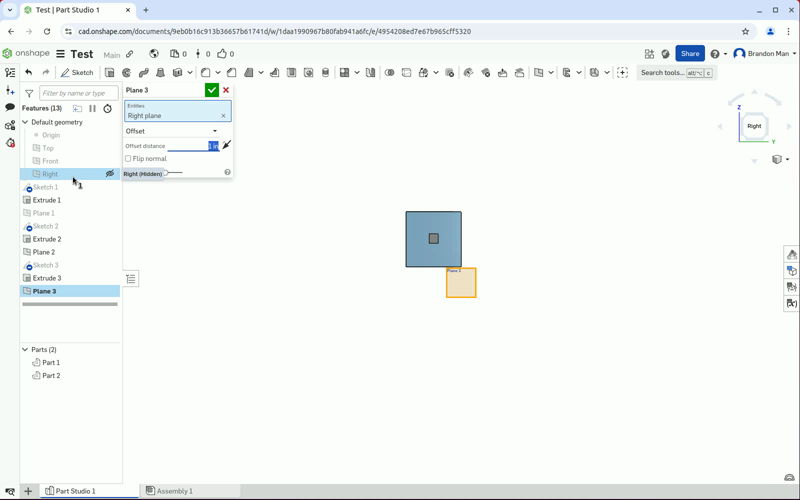
text(5.792)
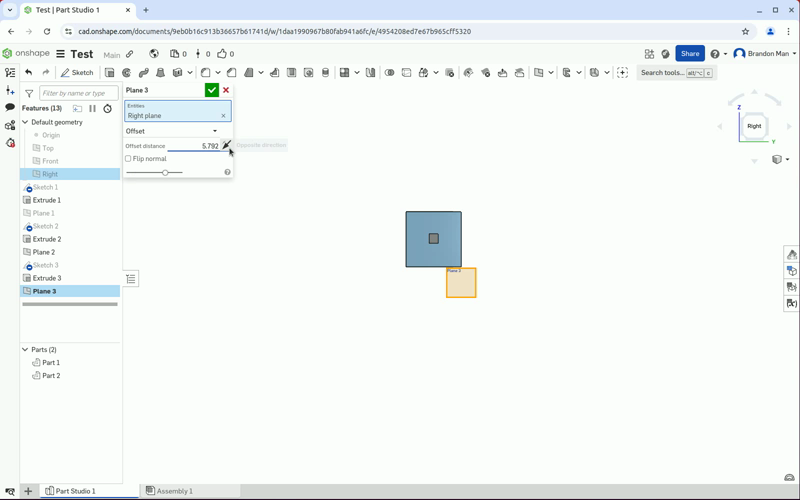
mouse_move(229, 147)
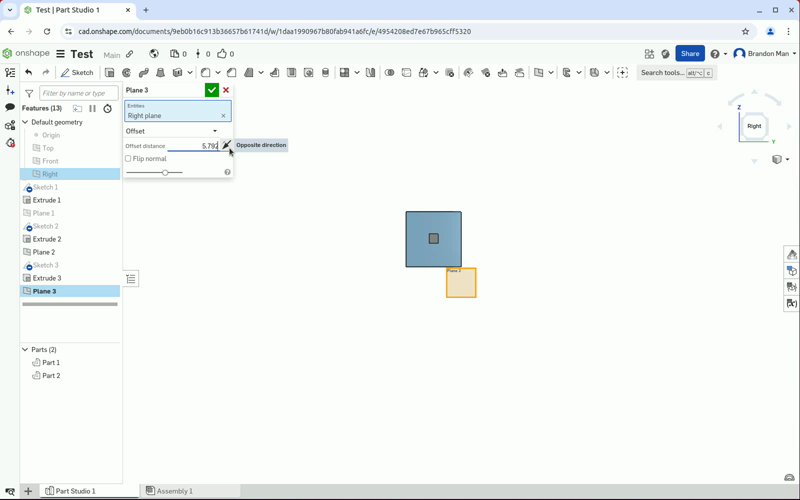
click(229, 147)
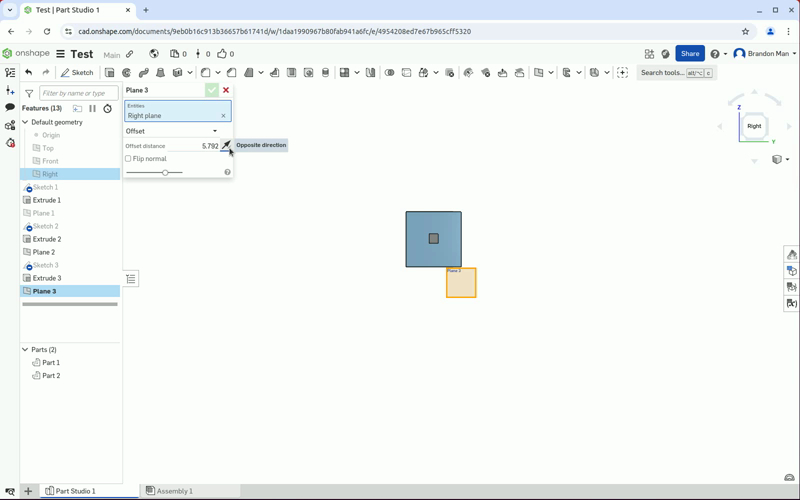
key(enter, 2)
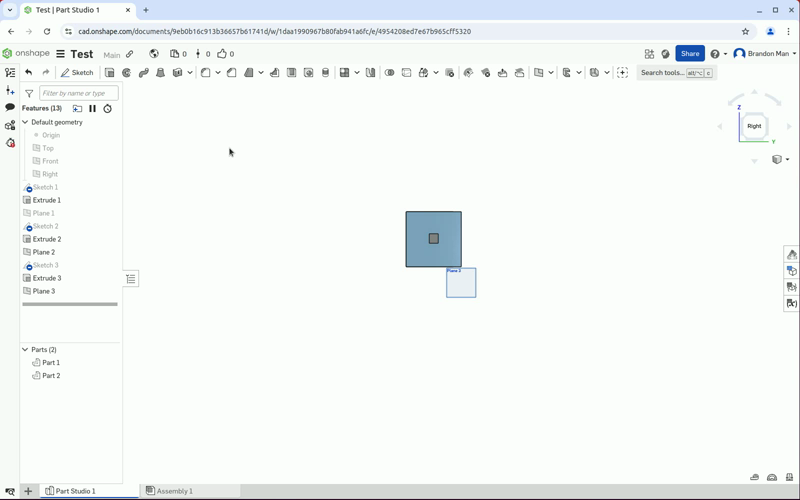
key(shift+s)
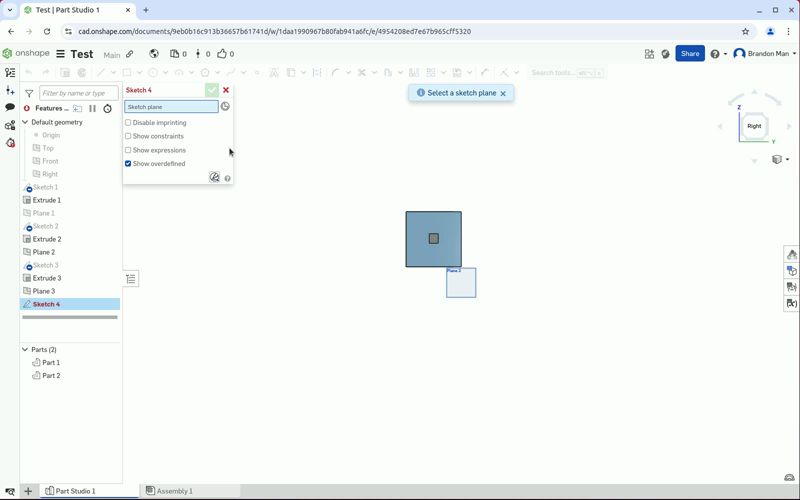
mouse_move(73, 293)
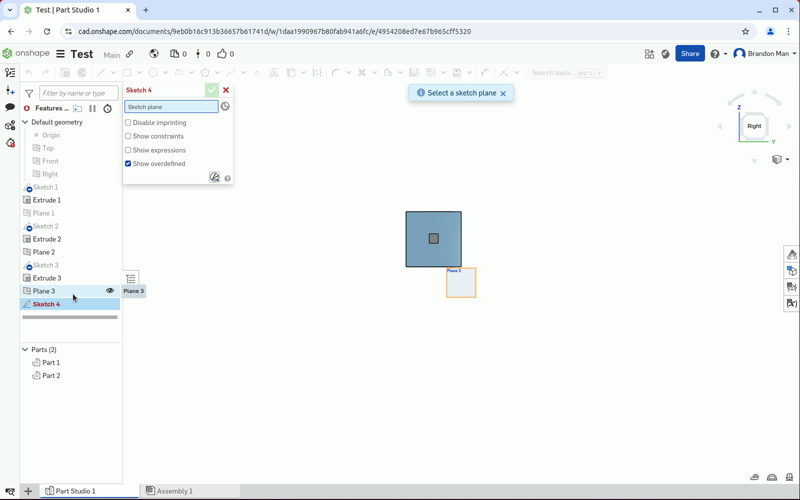
click(73, 293)
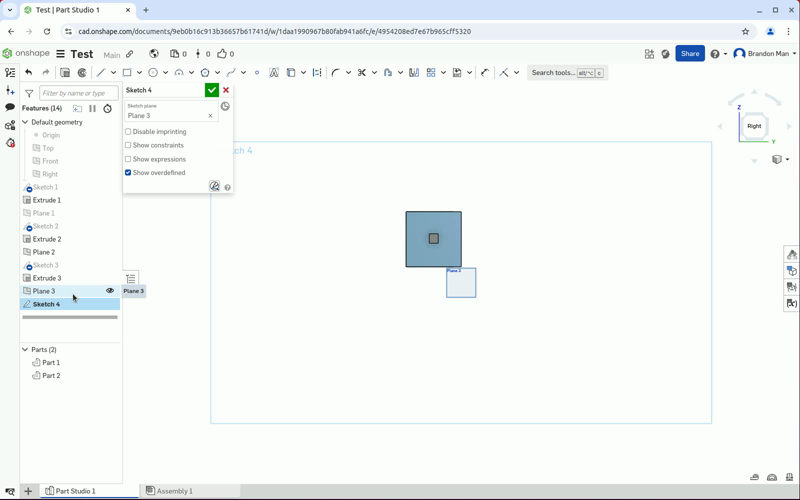
mouse_move(73, 352)
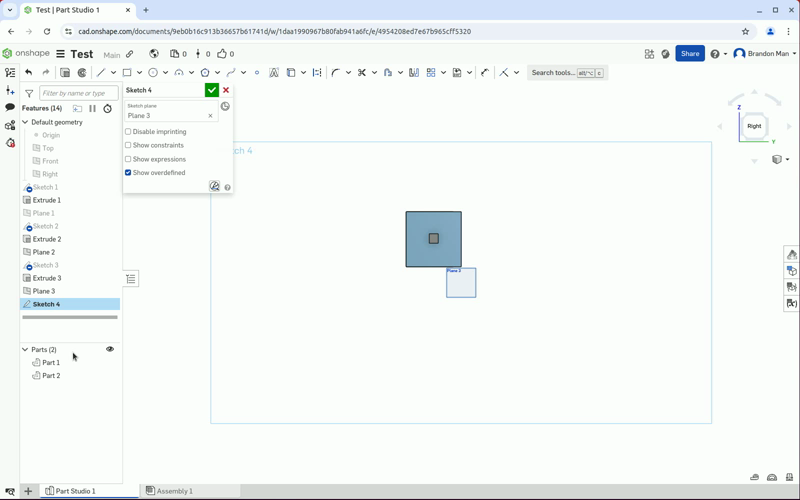
key(y)
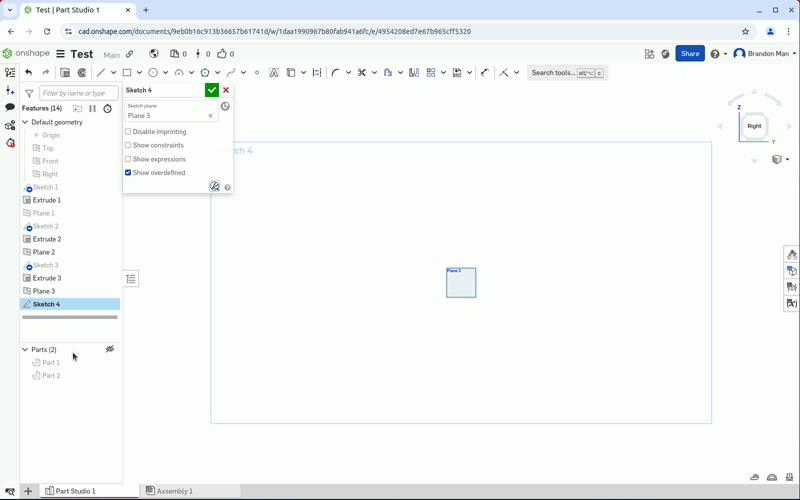
key(l)
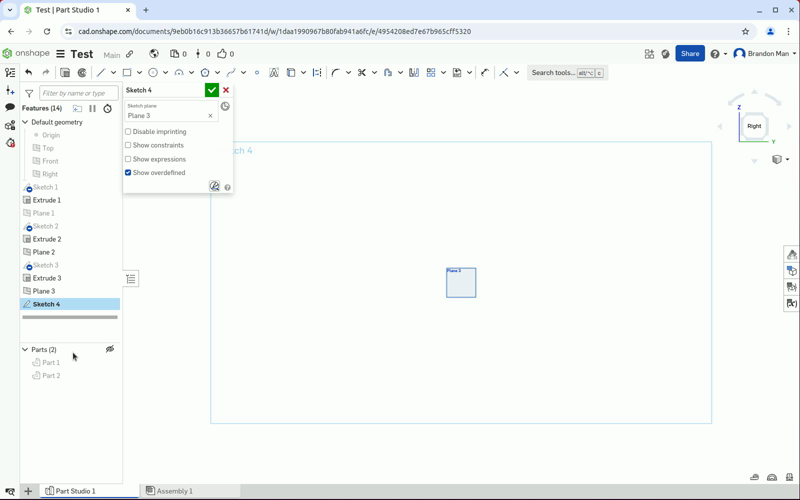
key_down(shift)
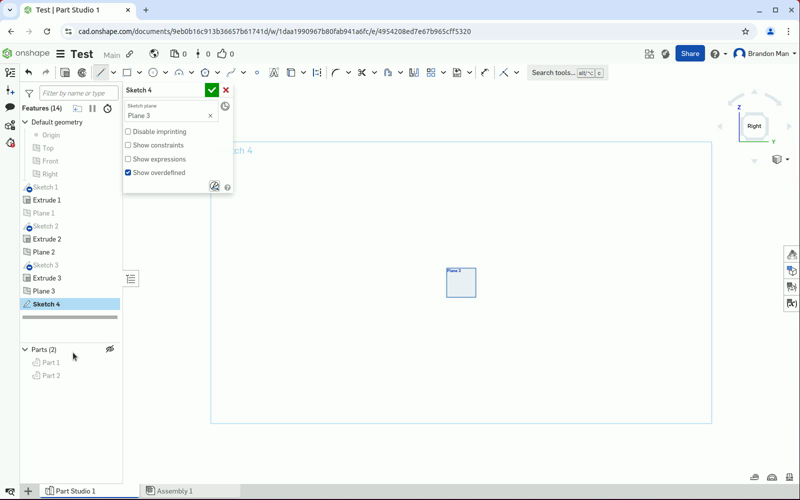
mouse_move(437, 243)
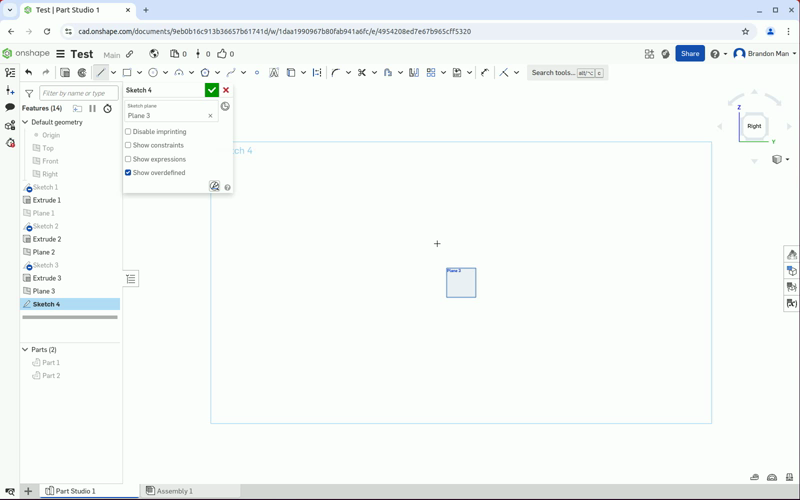
click(437, 243)
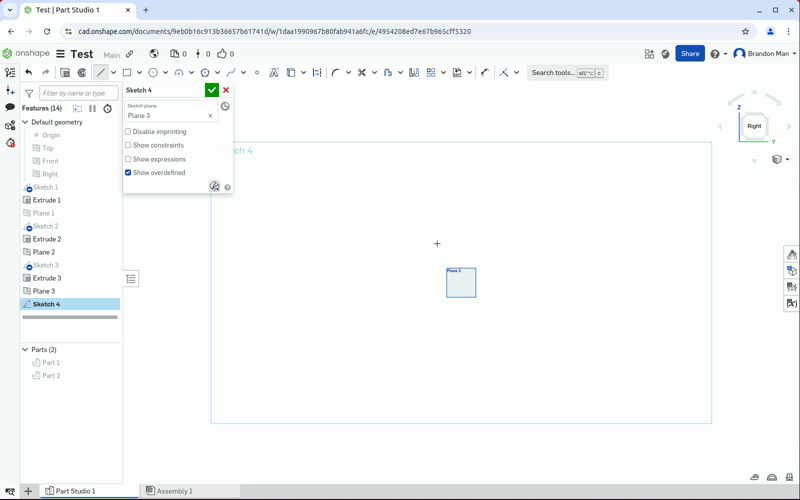
key_up(shift)
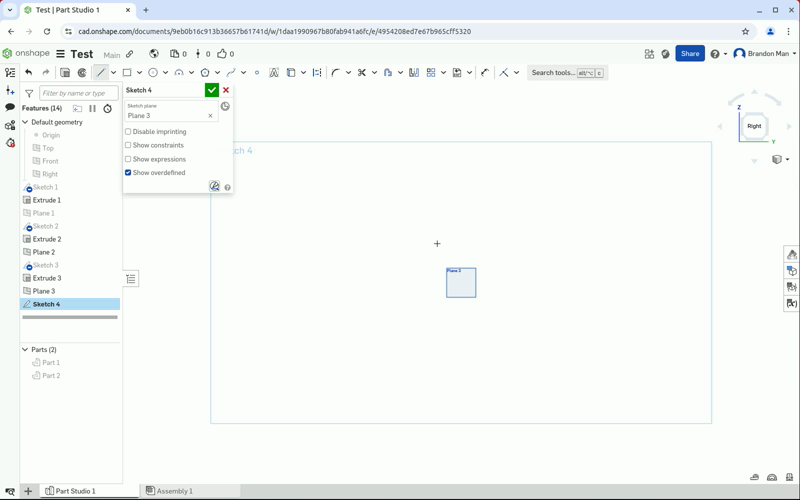
key_down(shift)
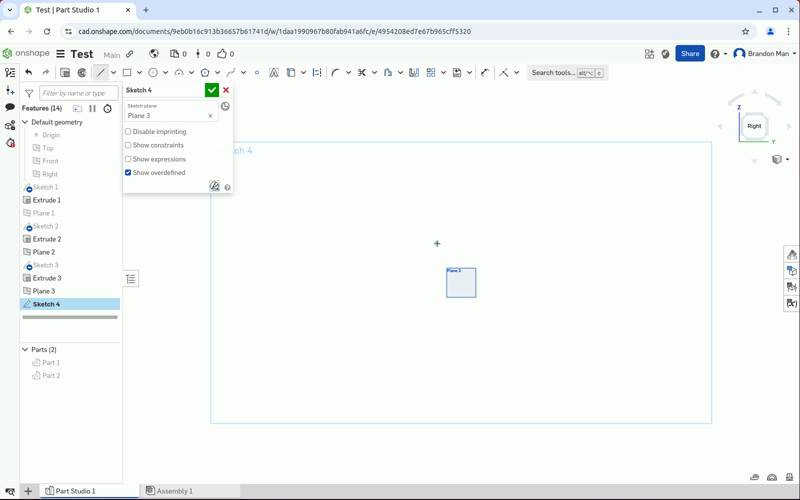
mouse_move(467, 243)
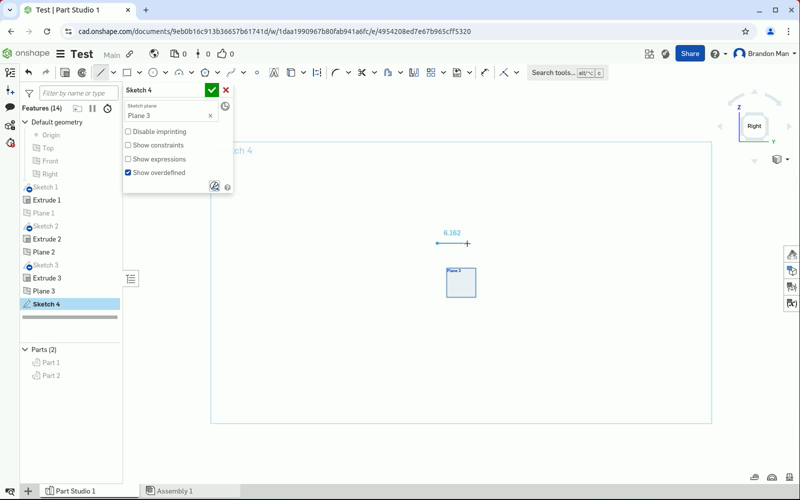
mouse_move(446, 243)
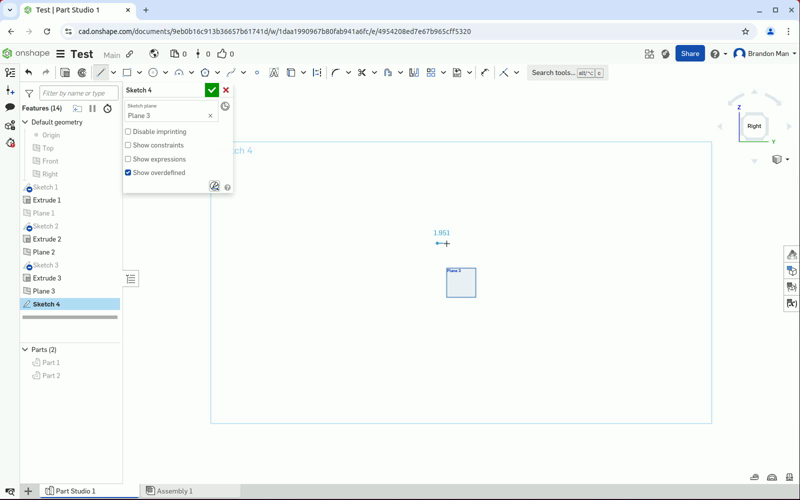
click(446, 243)
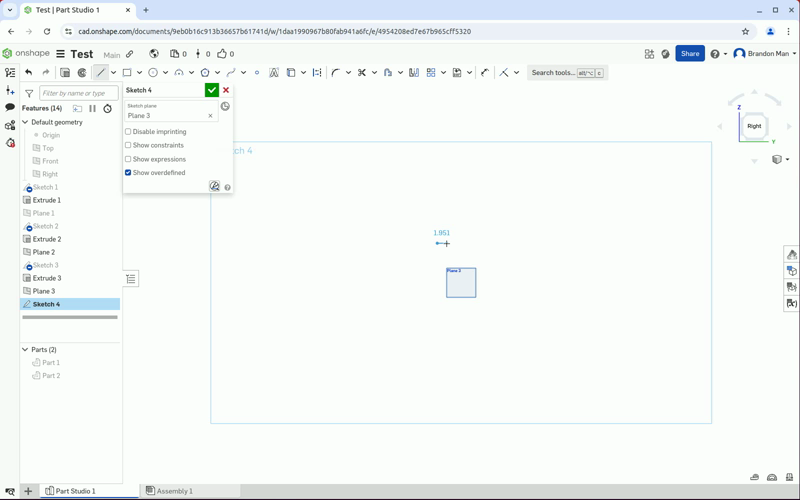
key_up(shift)
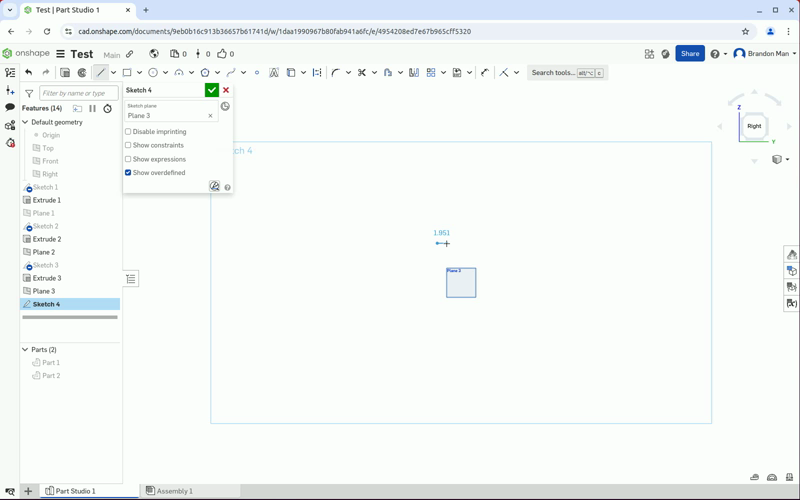
key_down(shift)
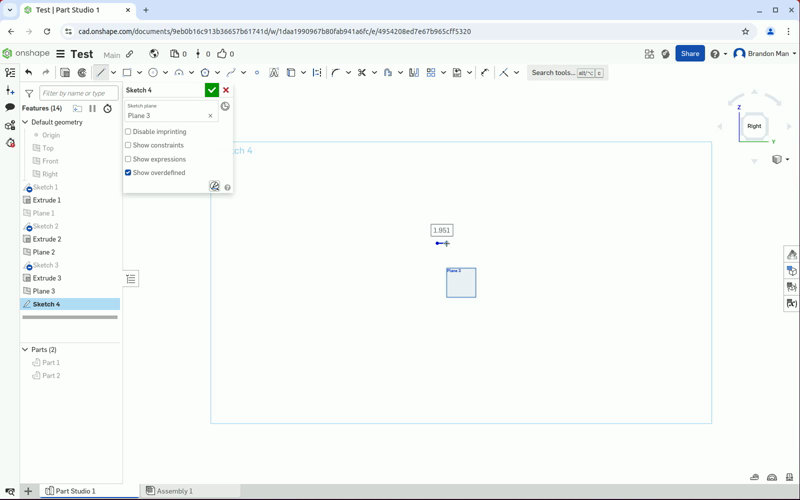
mouse_move(476, 243)
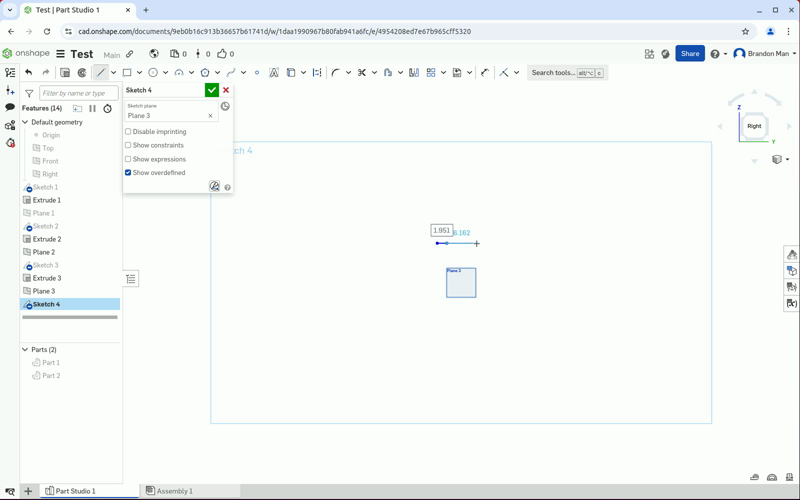
mouse_move(446, 233)
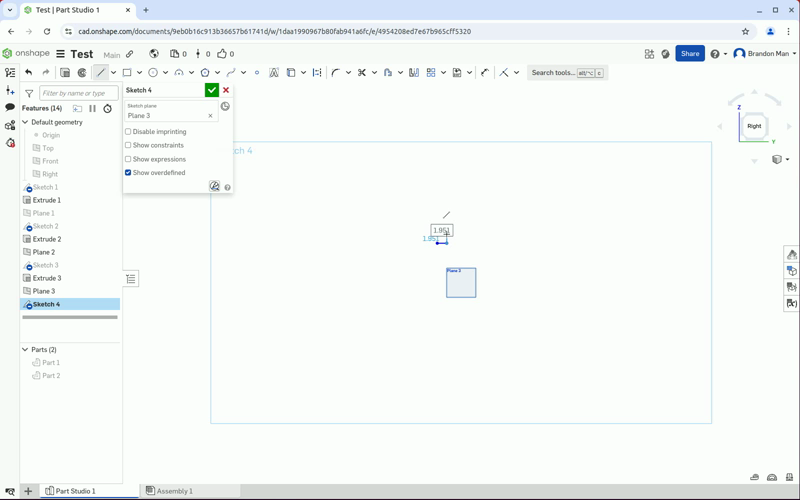
click(446, 233)
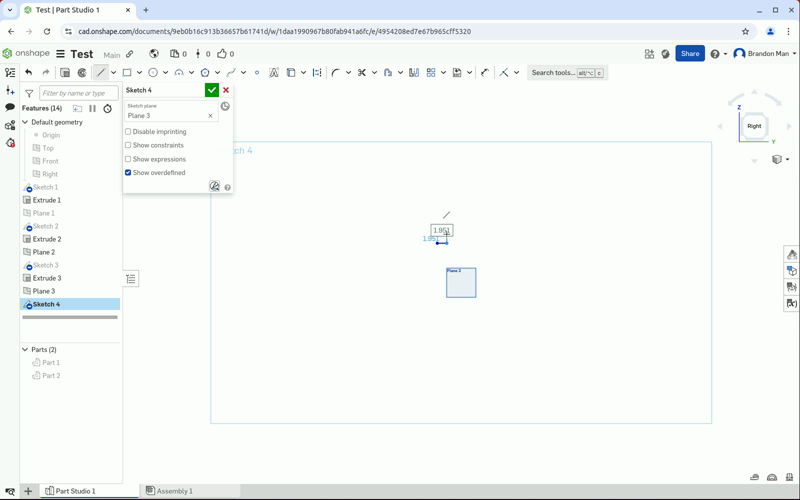
key_up(shift)
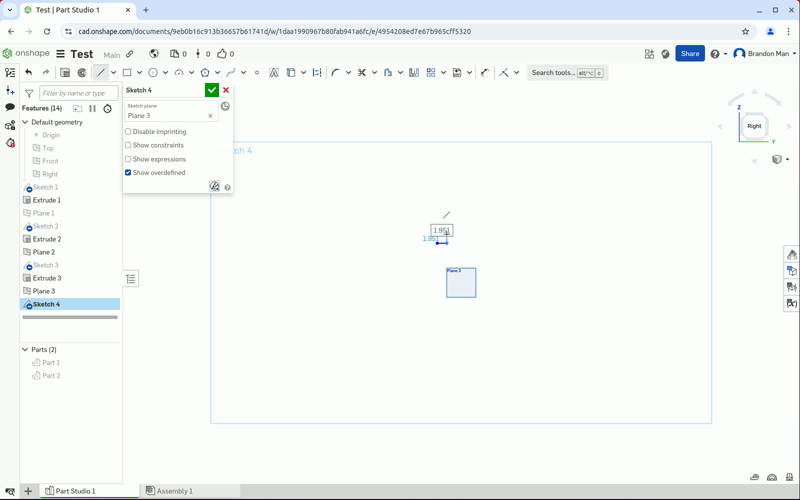
key_down(shift)
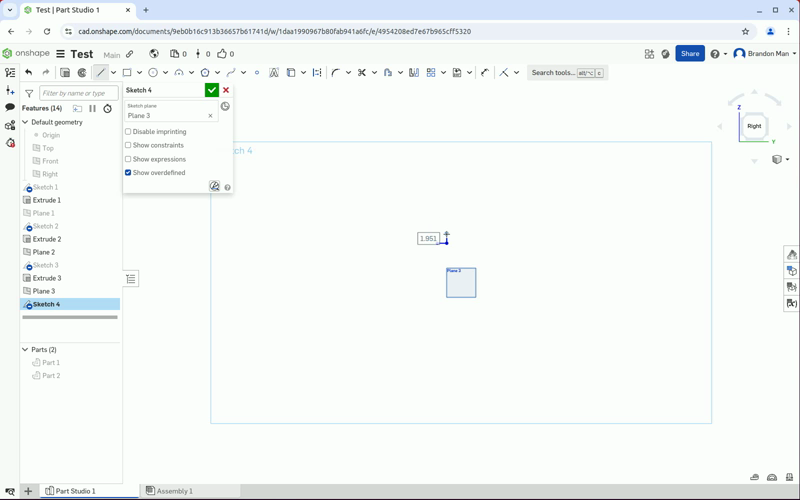
mouse_move(476, 233)
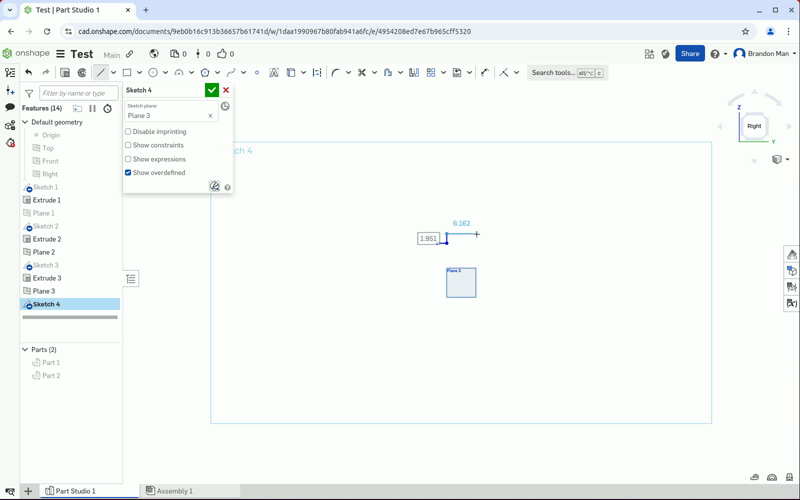
mouse_move(437, 233)
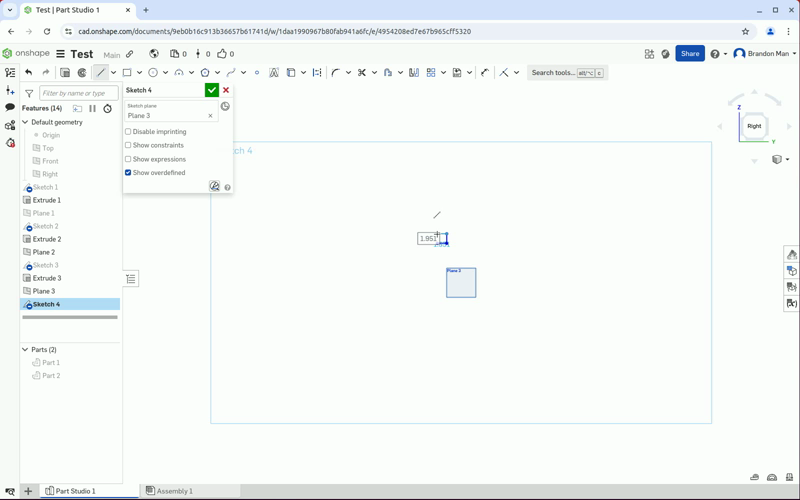
click(437, 233)
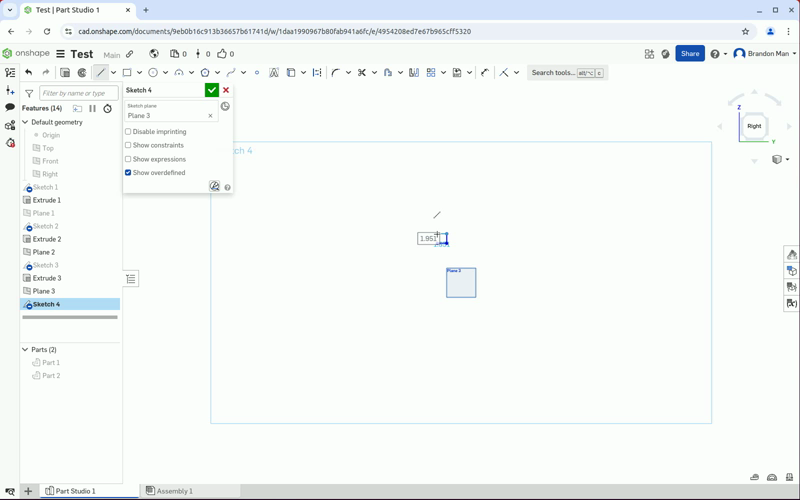
key_up(shift)
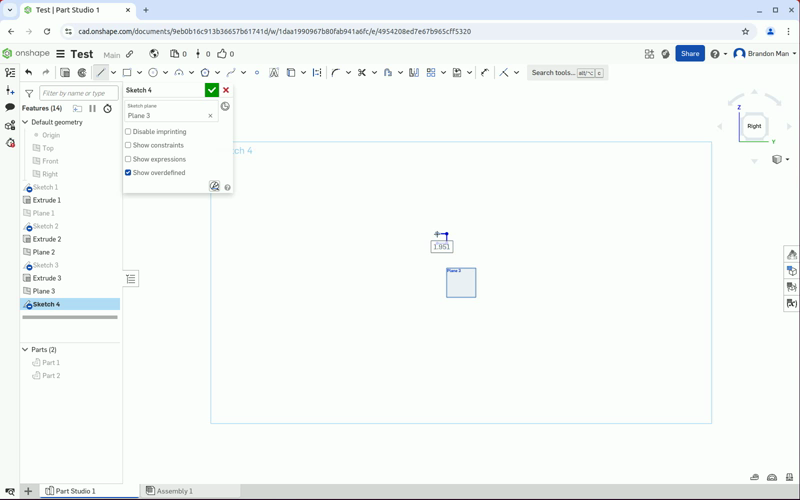
mouse_move(467, 233)
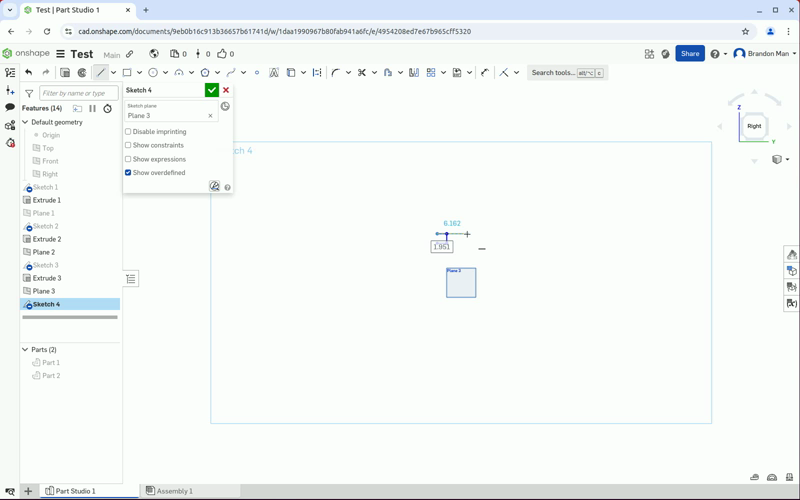
key_down(shift)
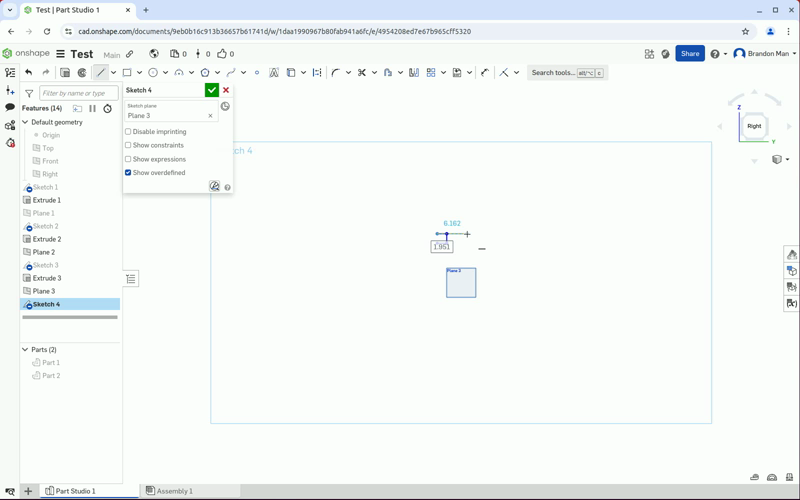
mouse_move(437, 243)
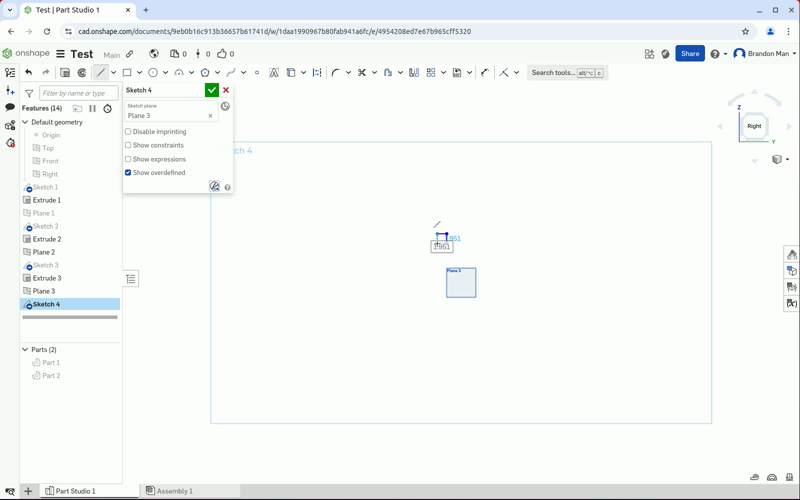
key_up(shift)
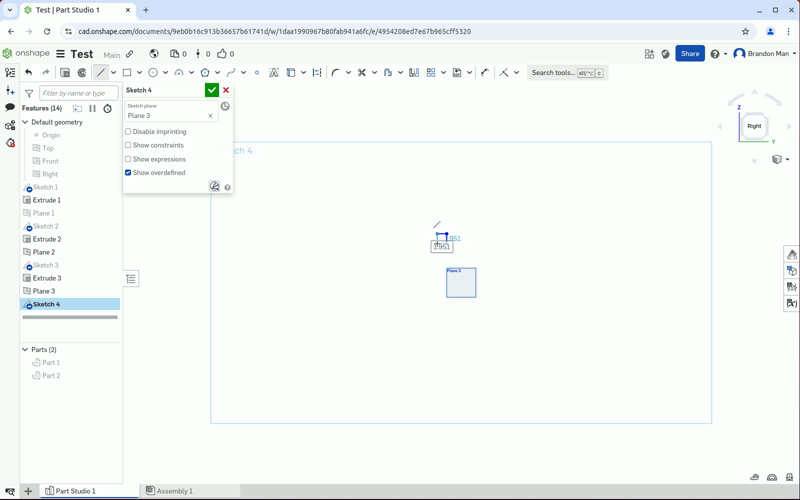
click(437, 243)
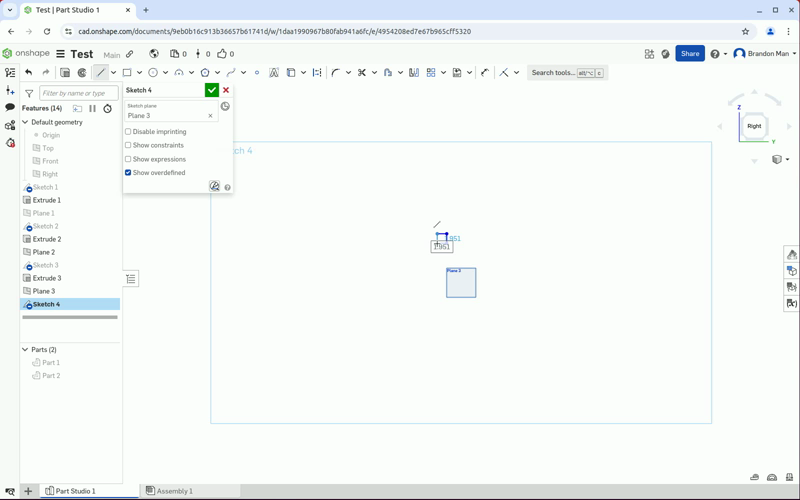
key(esc)
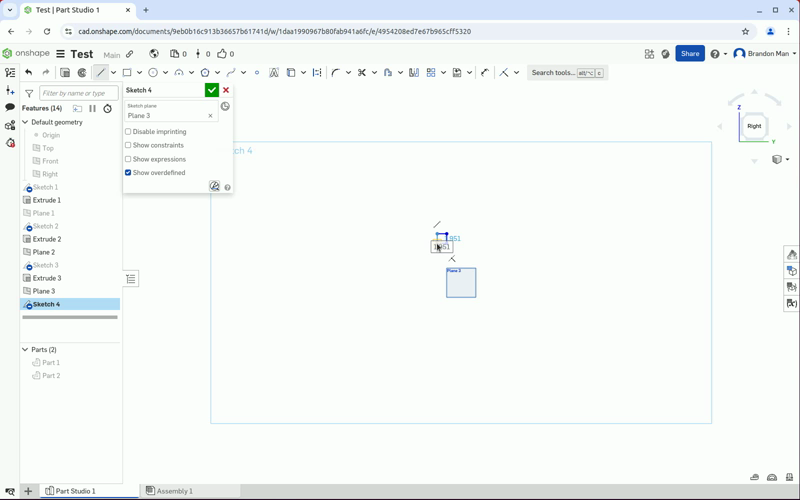
mouse_move(440, 238)
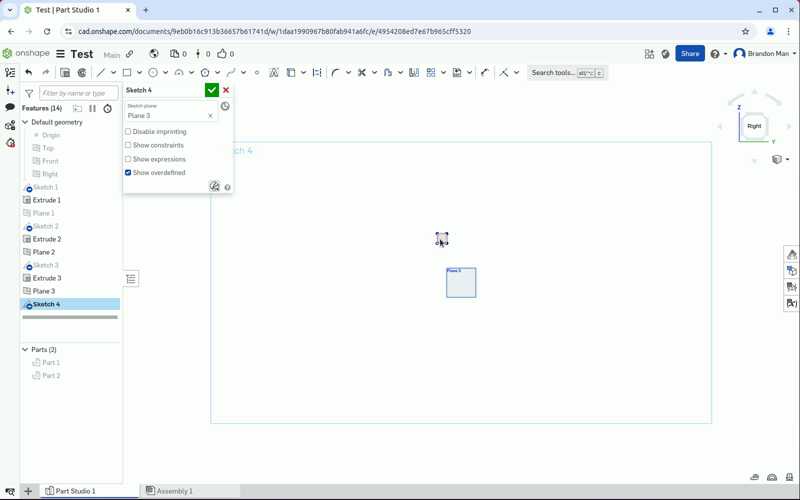
scroll(6)
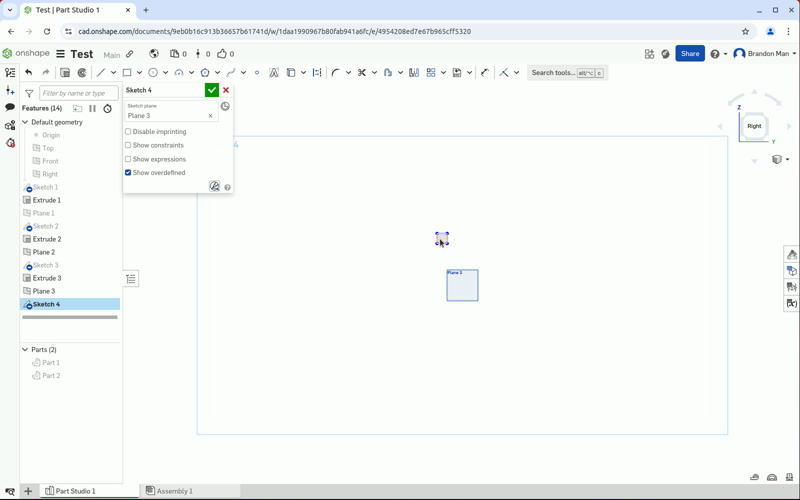
scroll(6)
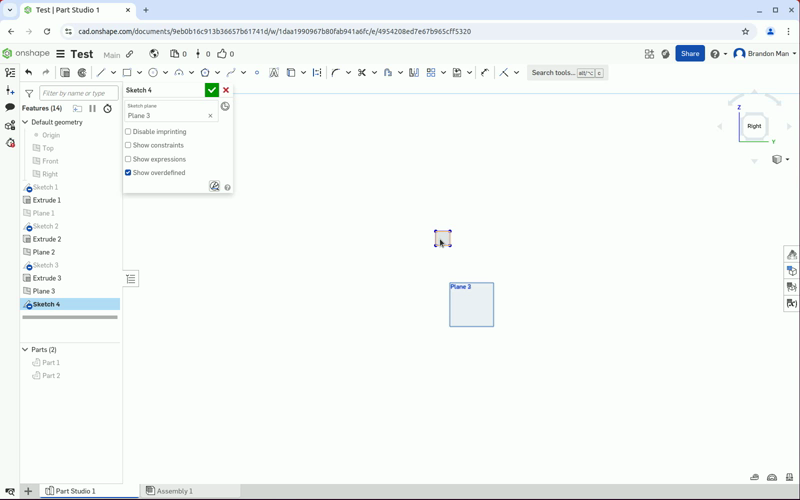
scroll(6)
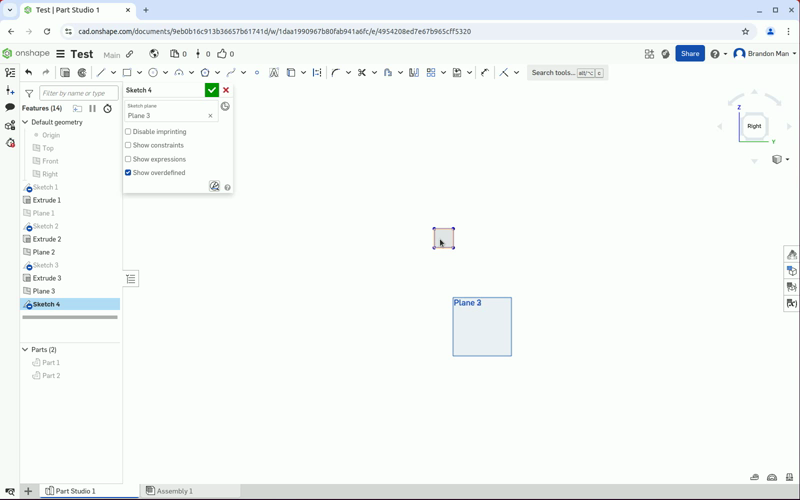
scroll(6)
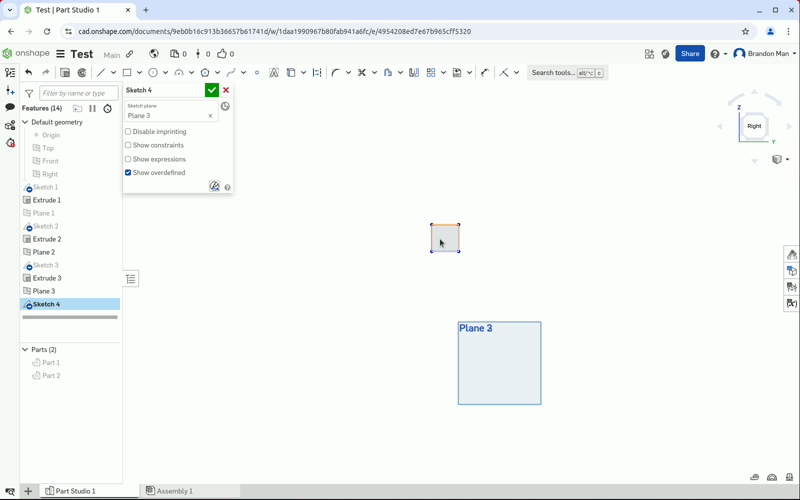
scroll(6)
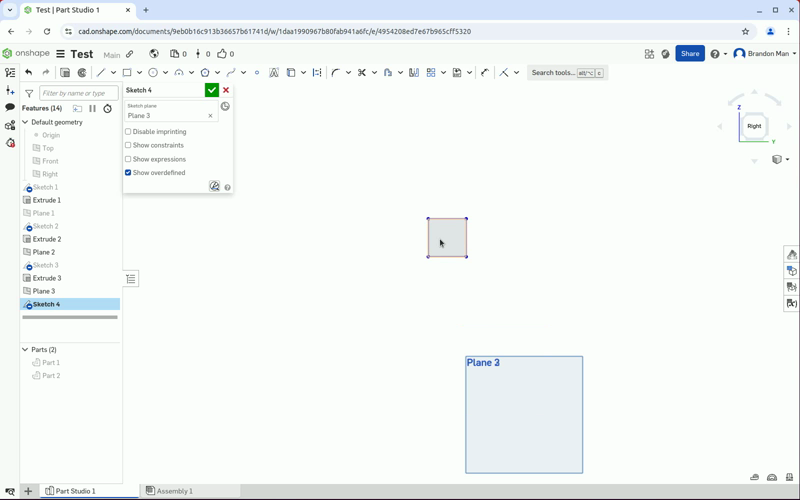
scroll(6)
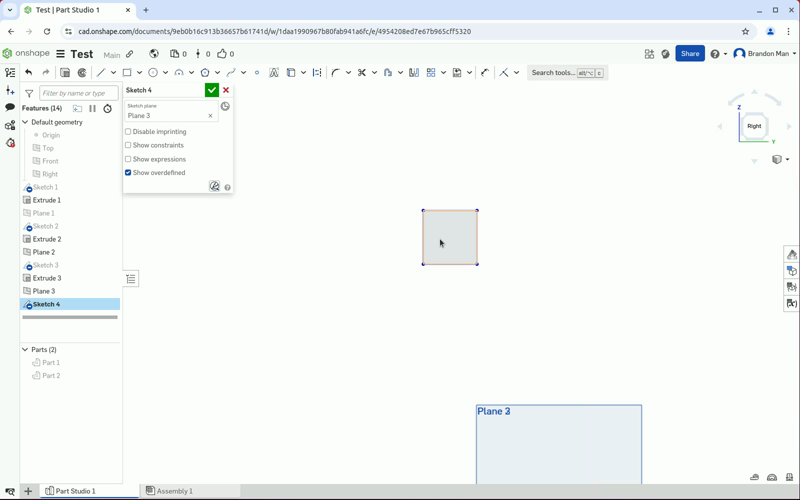
scroll(6)
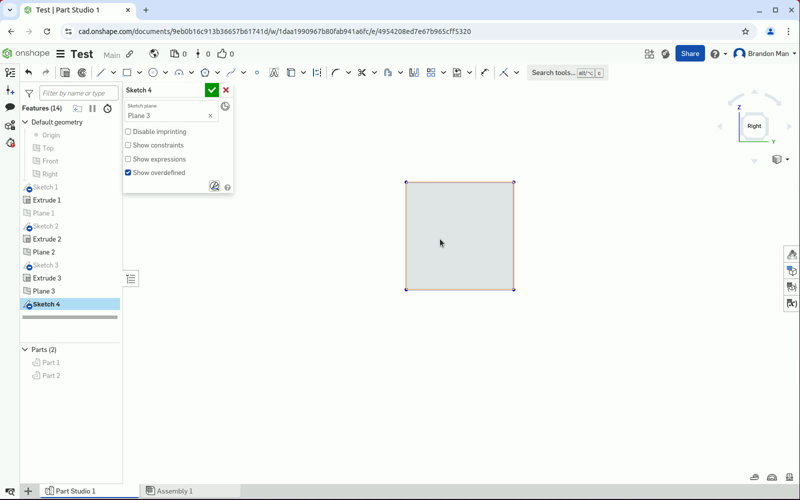
click(440, 238)
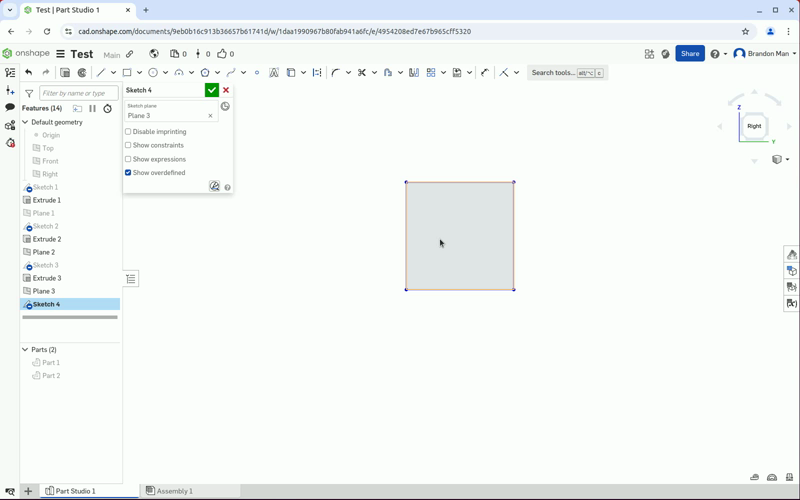
scroll(-6)
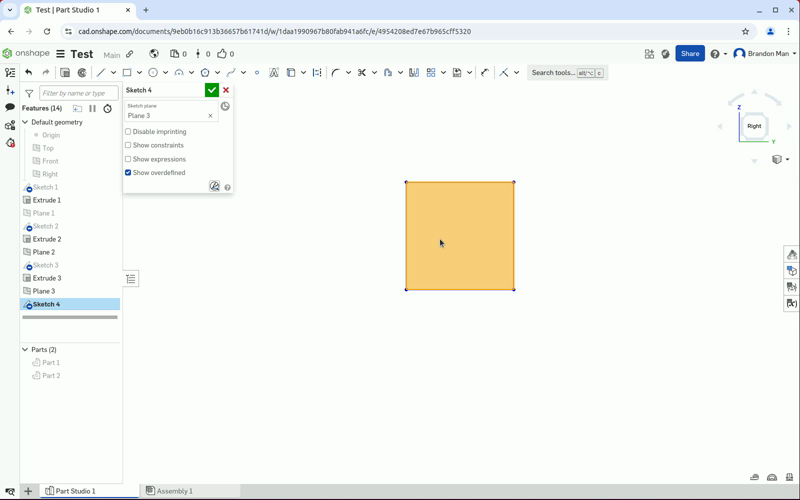
scroll(-6)
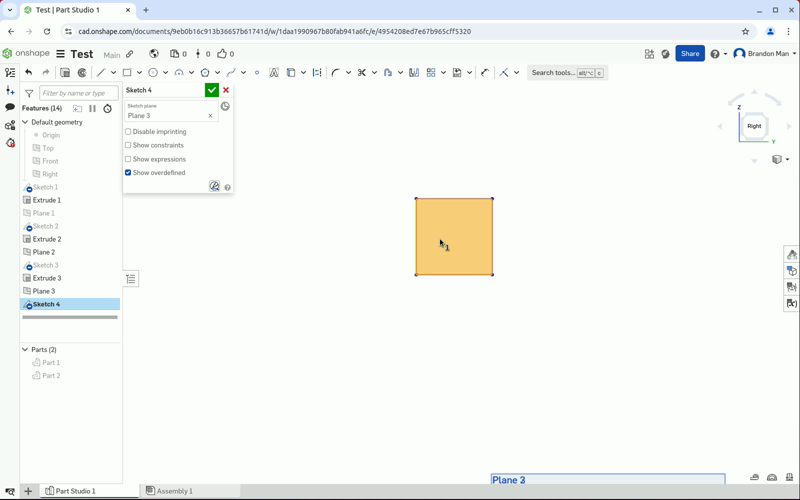
scroll(-6)
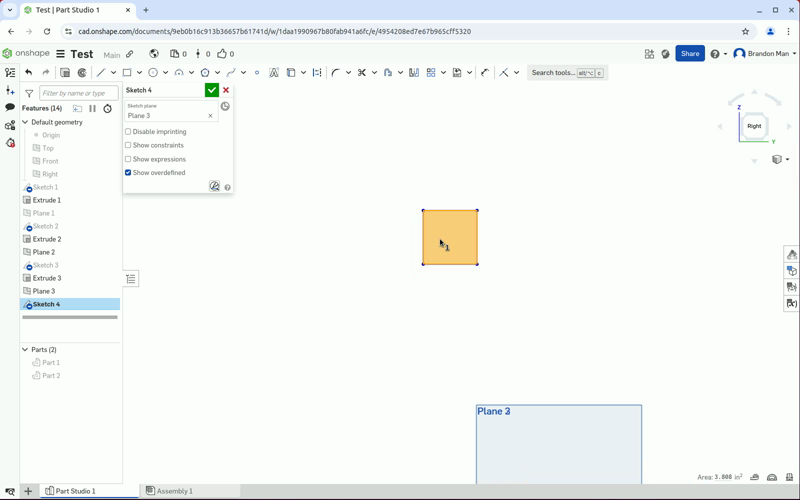
scroll(-6)
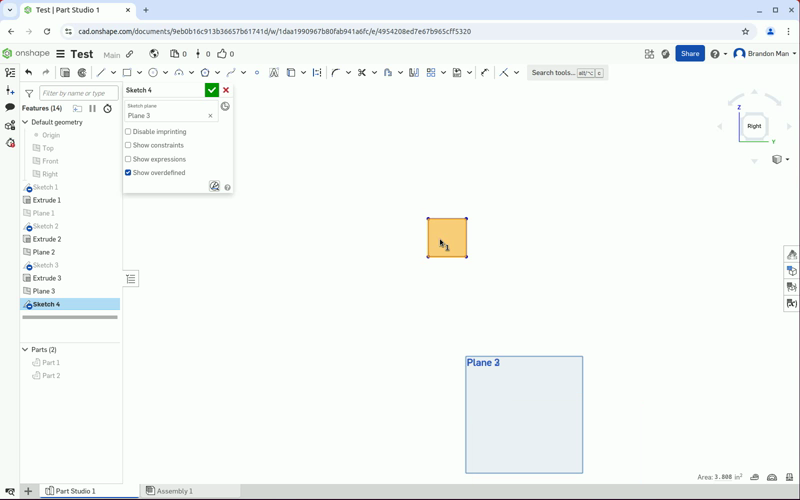
scroll(-6)
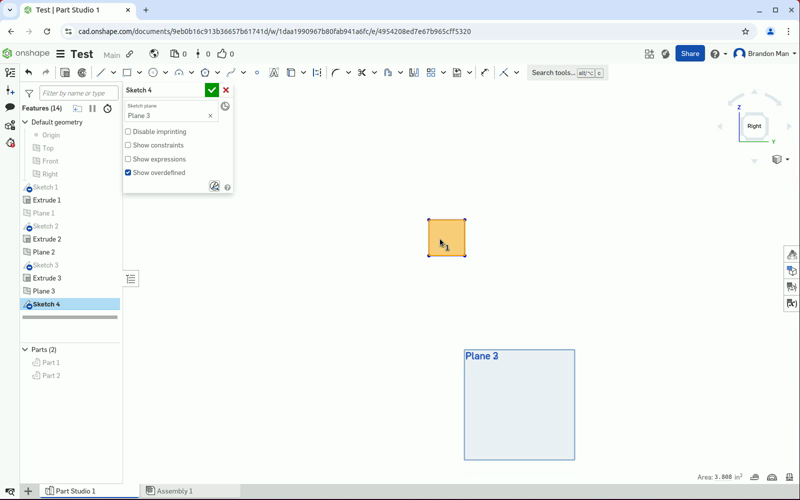
scroll(-6)
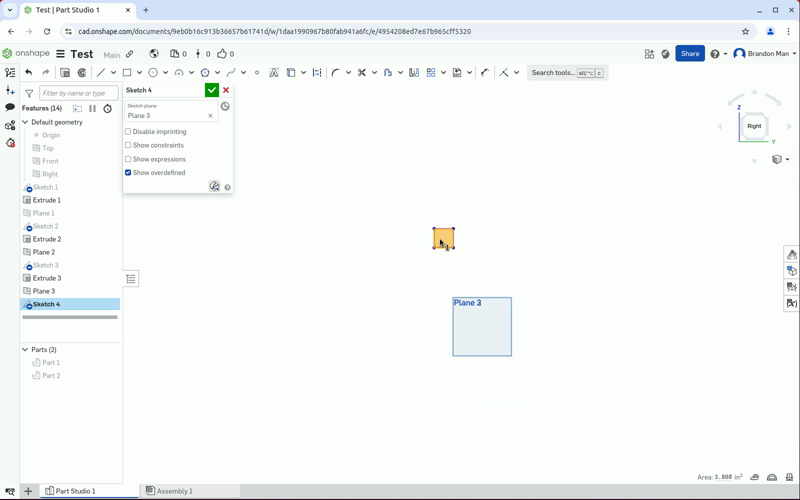
scroll(-6)
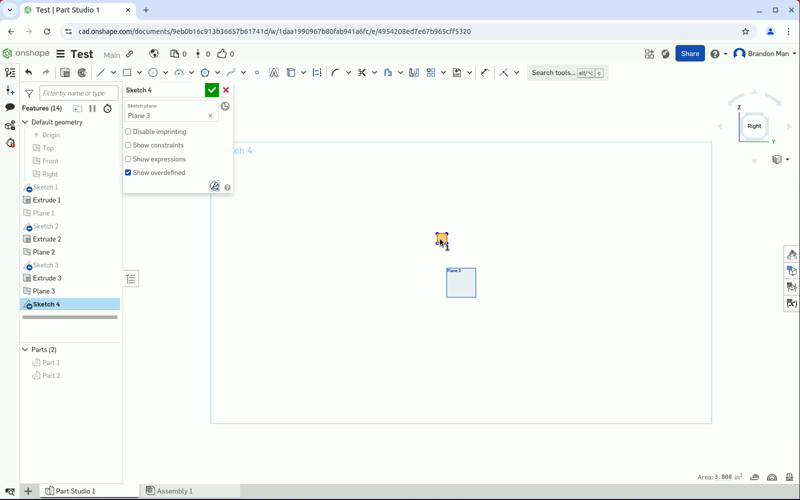
mouse_move(73, 352)
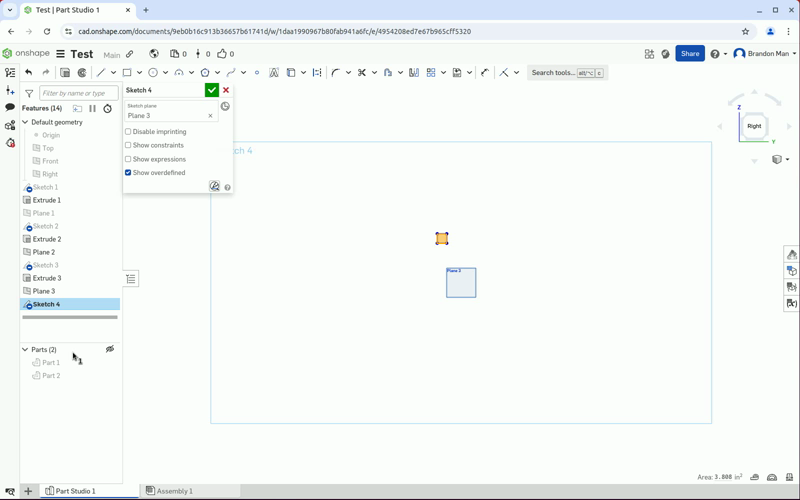
key(shift+y)
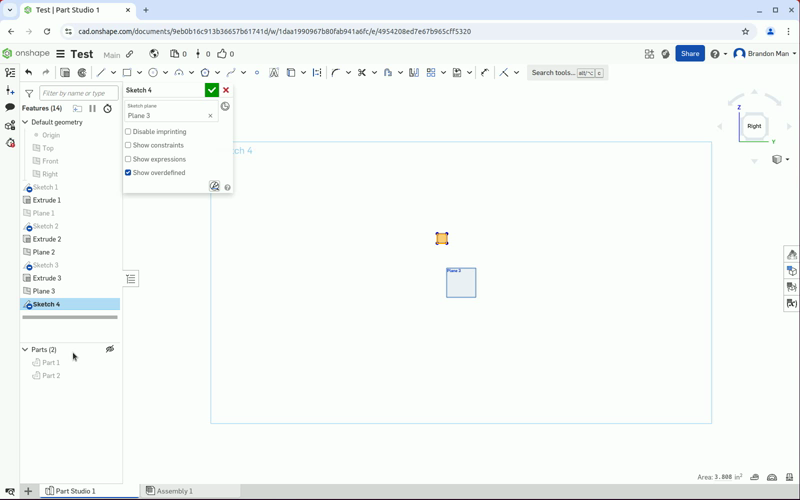
key(shift+e)
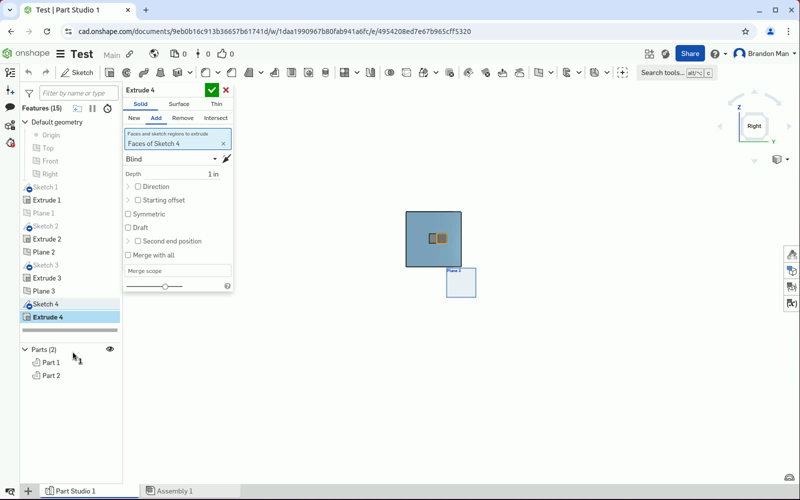
mouse_move(143, 106)
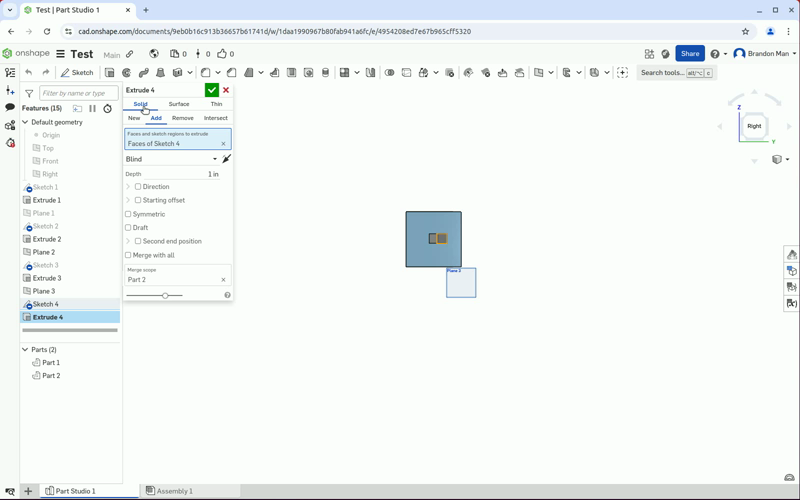
click(143, 106)
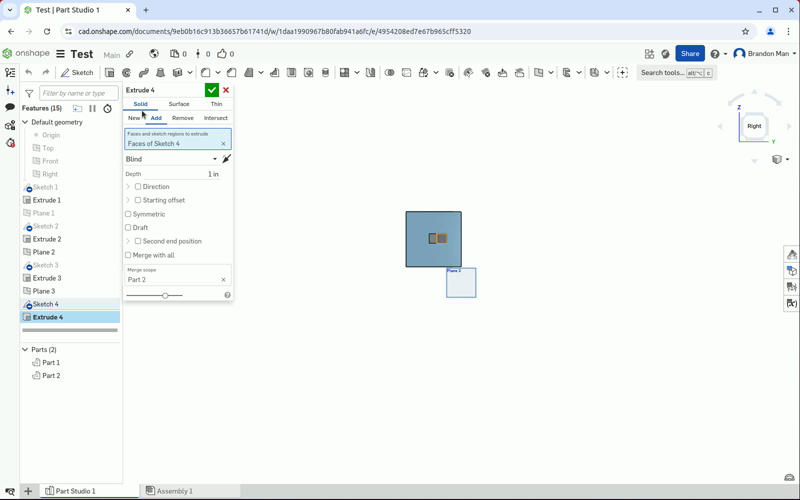
mouse_move(137, 120)
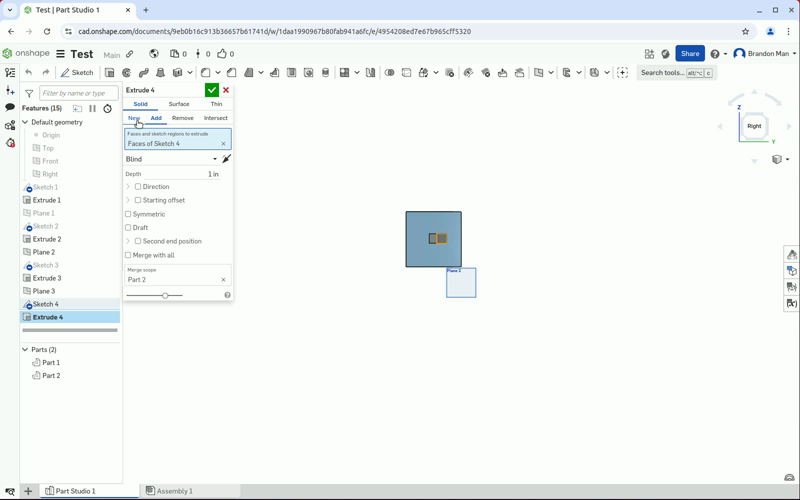
click(137, 120)
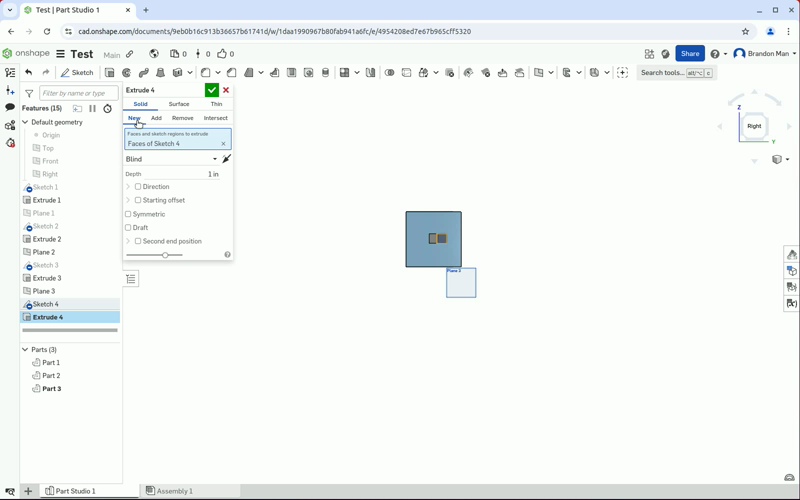
key(tab, 4)
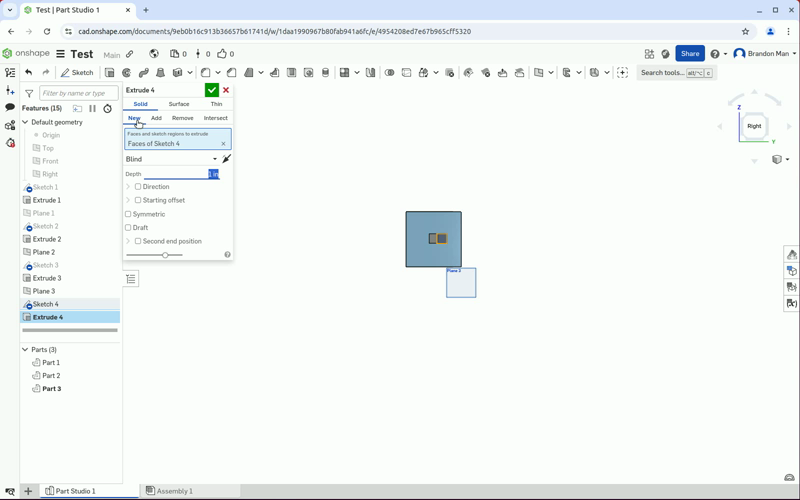
text(-1.685)
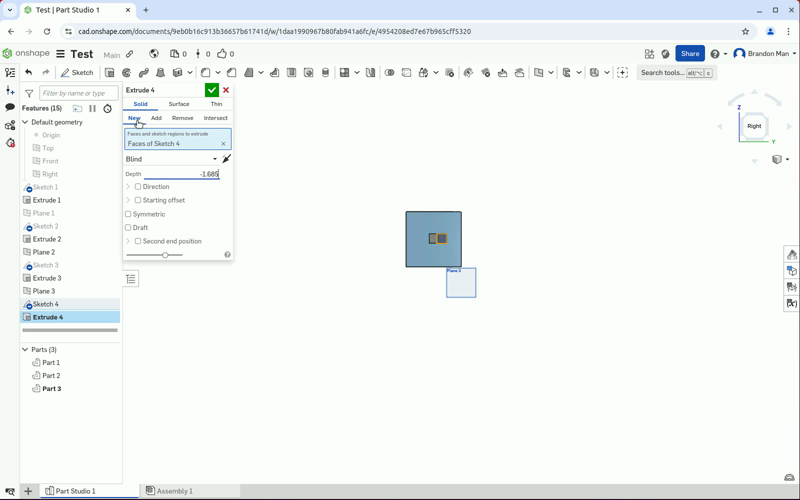
key(enter)
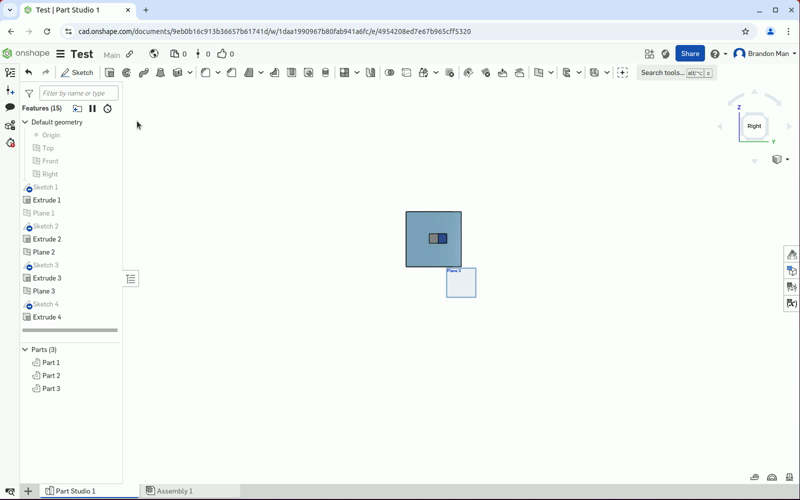
key(shift+h)
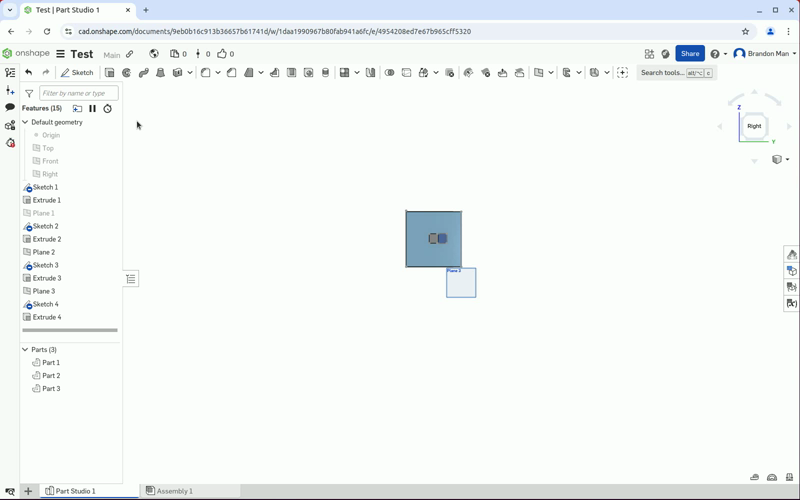
key(shift+h)
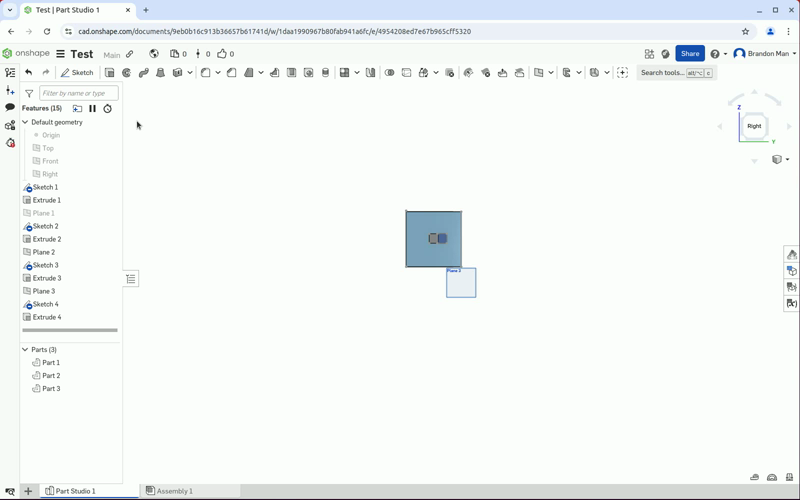
key(shift+7)
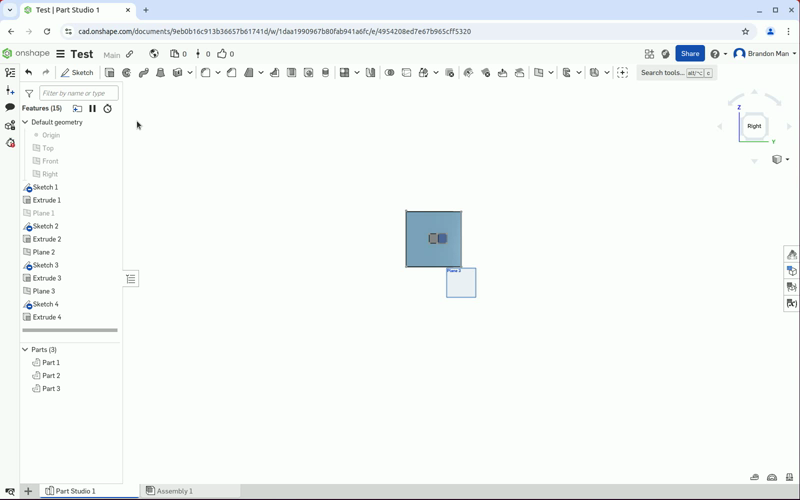
key(right, 2)
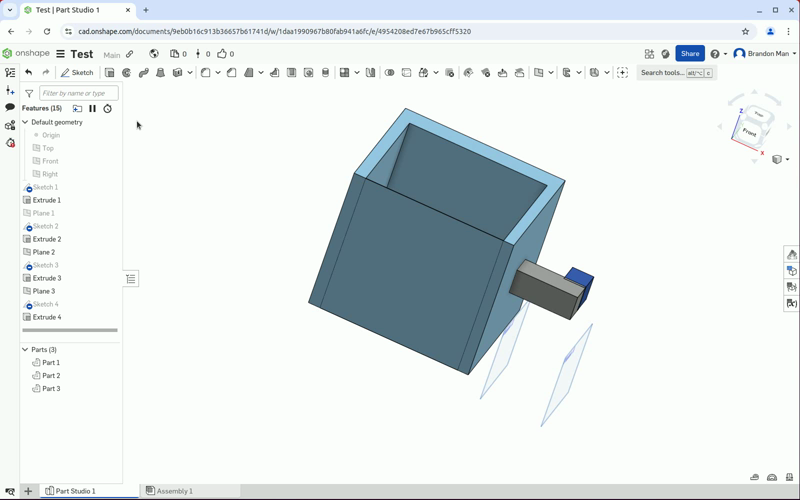
key(down, 2)
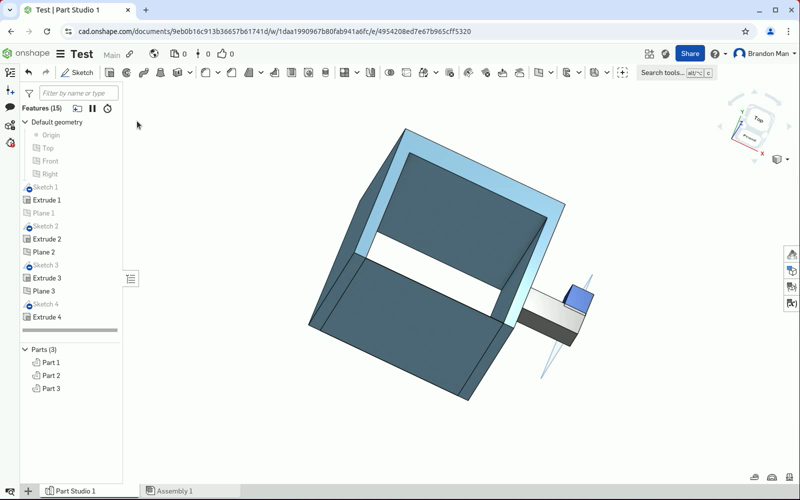
key(up, 2)
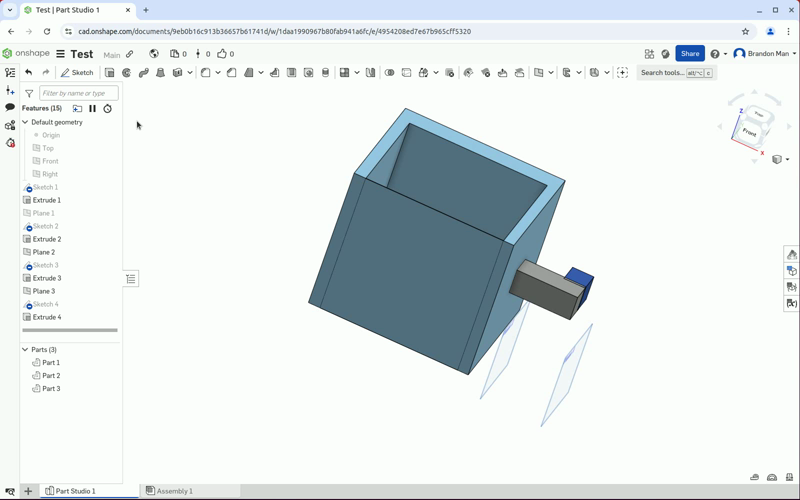
key(left, 2)
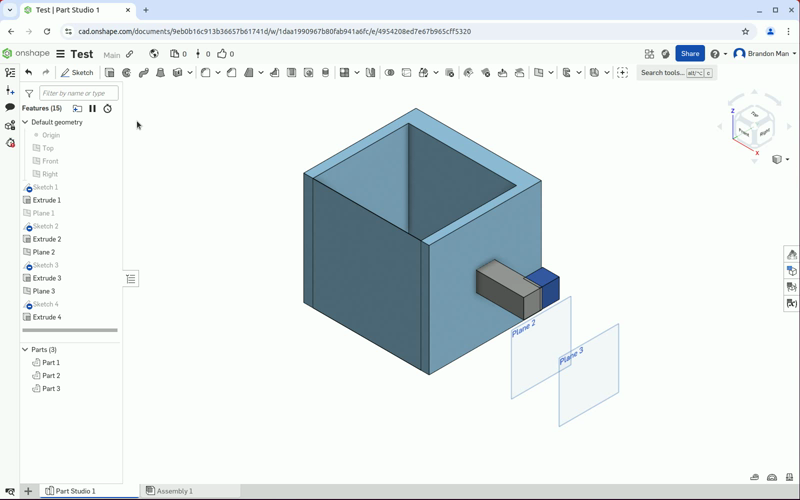
mouse_move(73, 189)
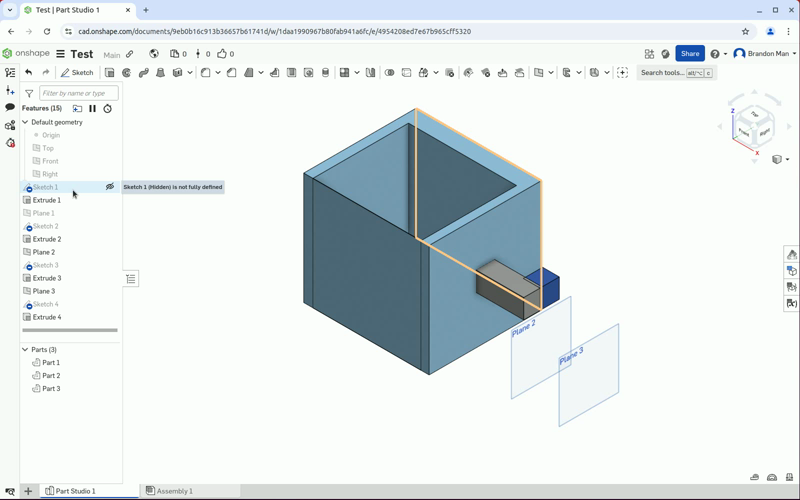
click(73, 189)